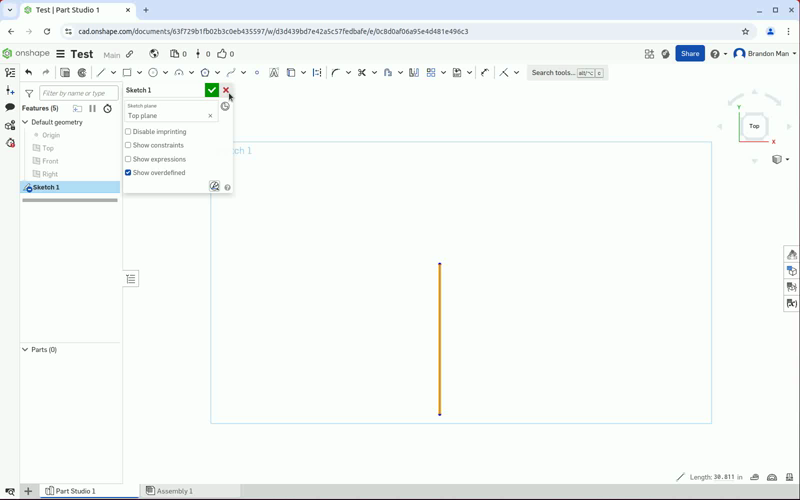
key(shift+h)
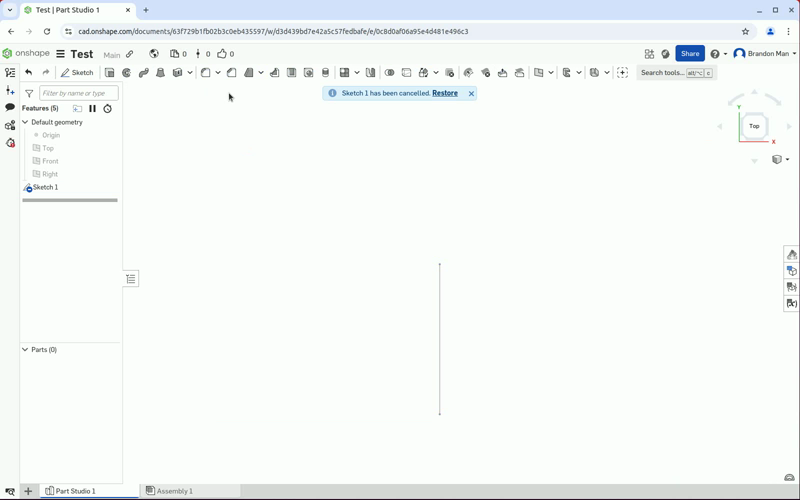
key(shift+s)
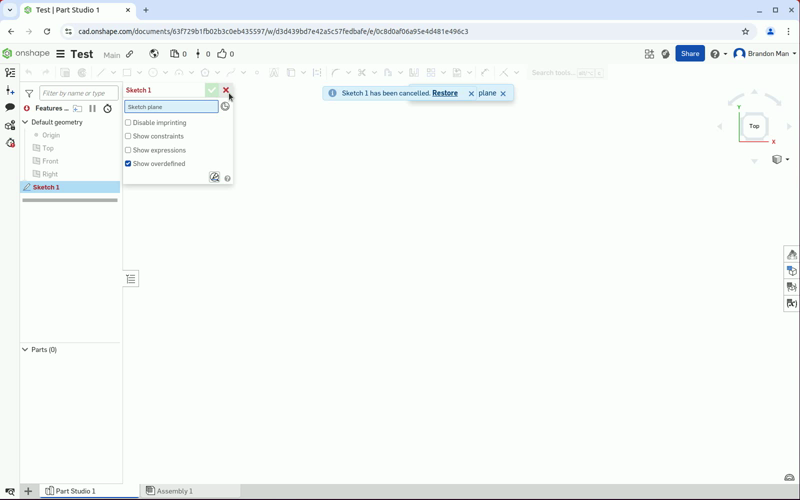
mouse_move(73, 150)
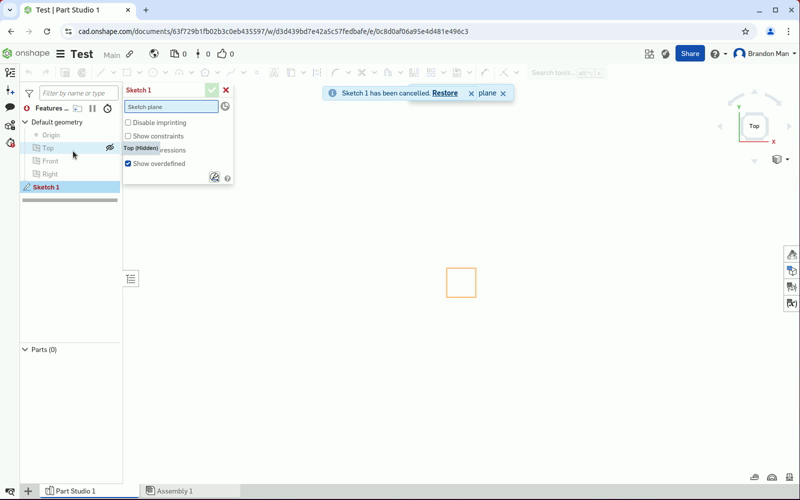
click(73, 150)
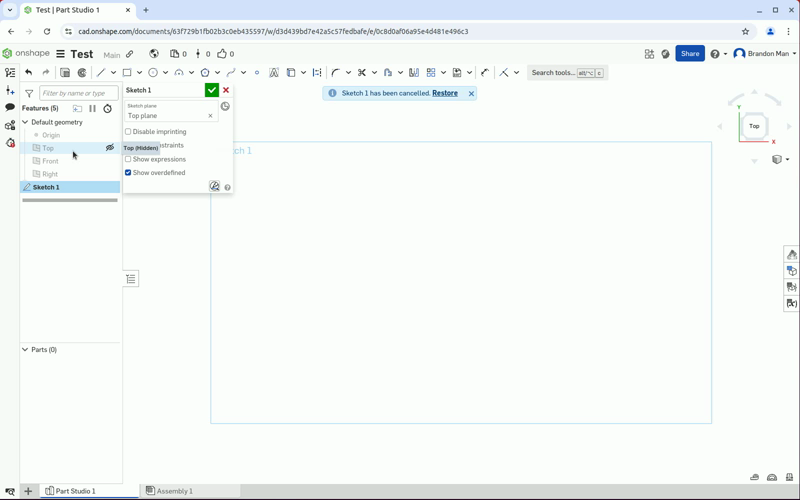
mouse_move(73, 352)
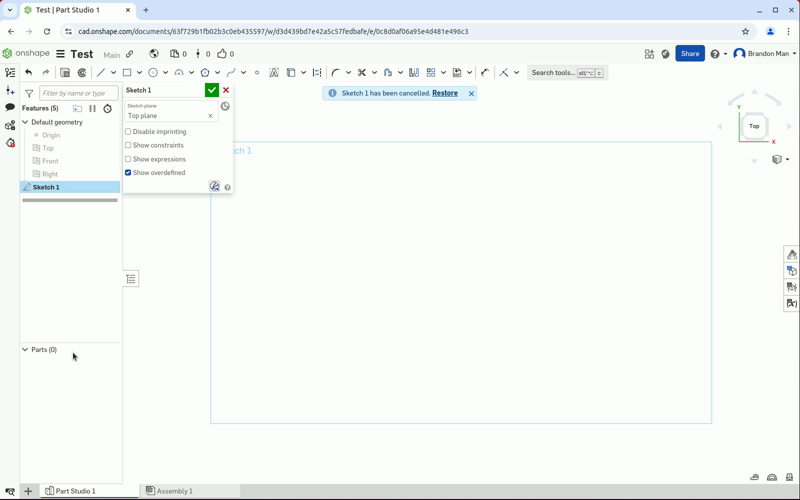
key(y)
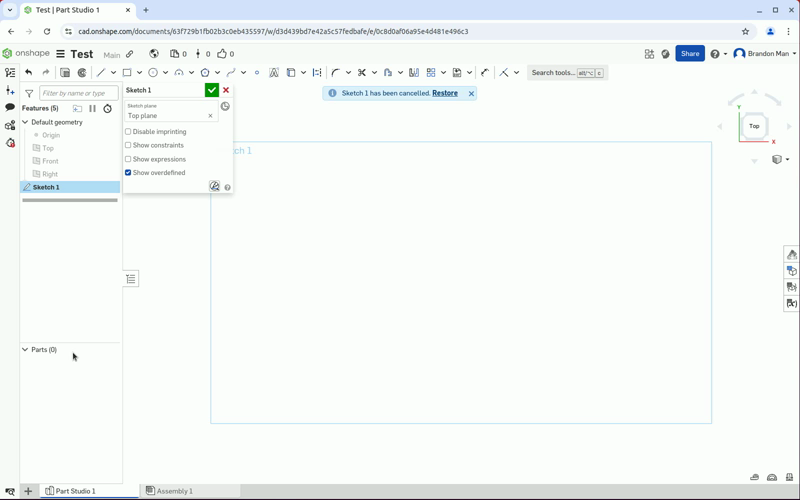
key(l)
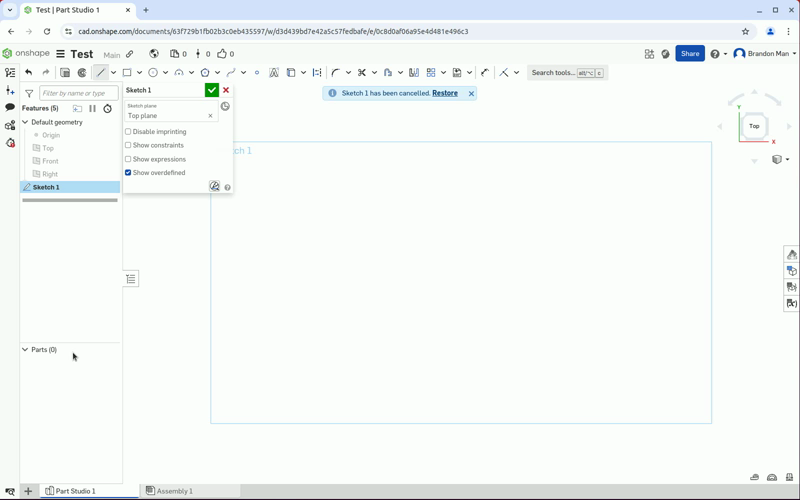
key_down(shift)
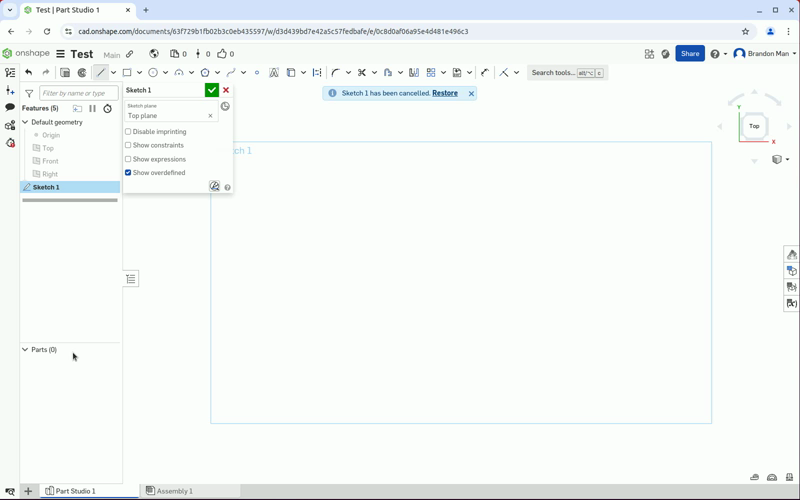
mouse_move(348, 282)
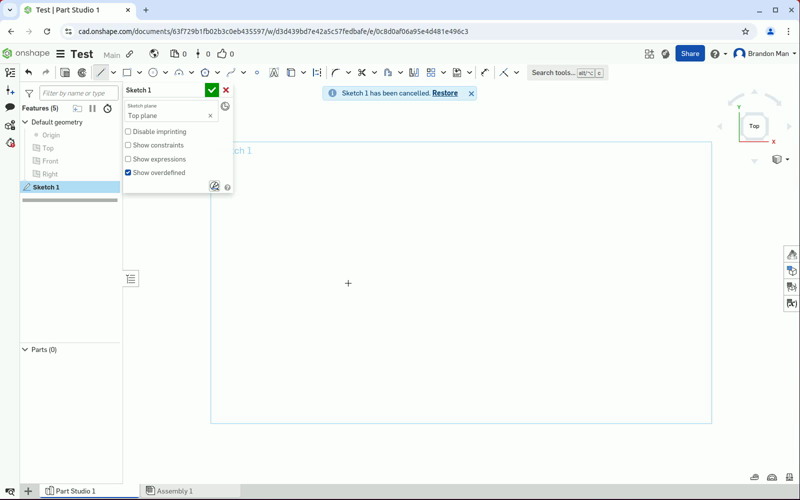
click(348, 282)
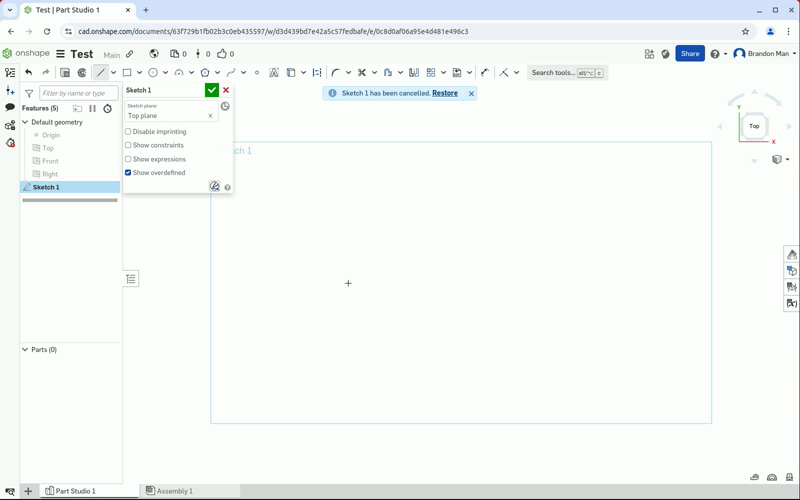
key_up(shift)
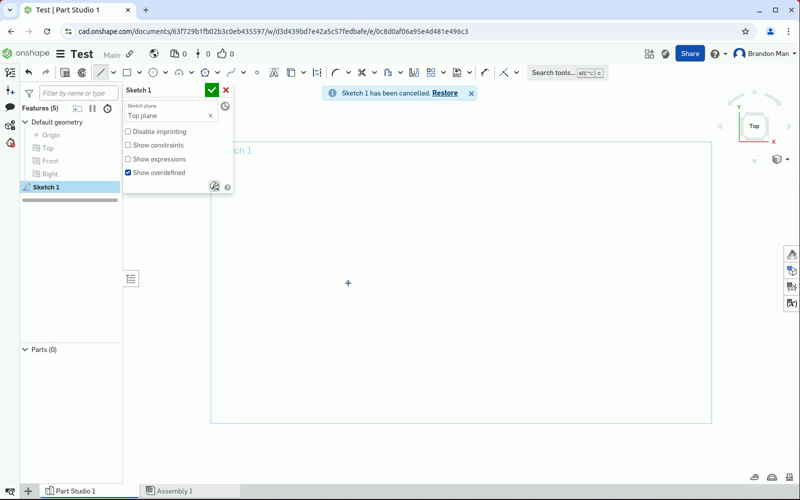
key_down(shift)
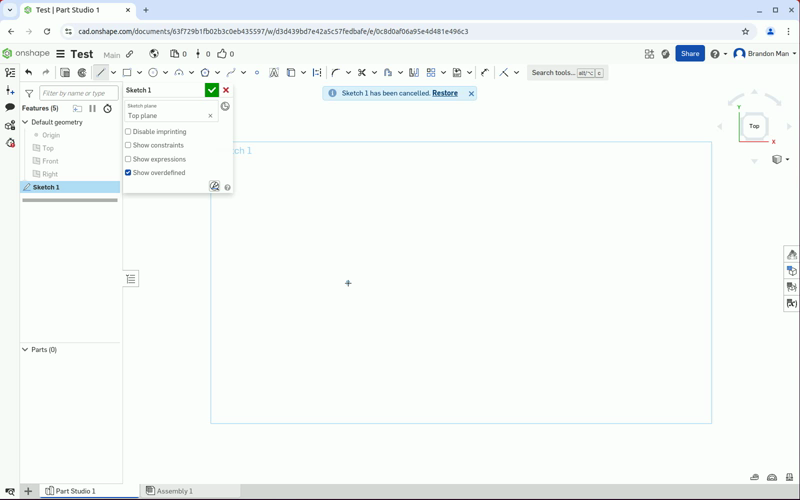
mouse_move(460, 282)
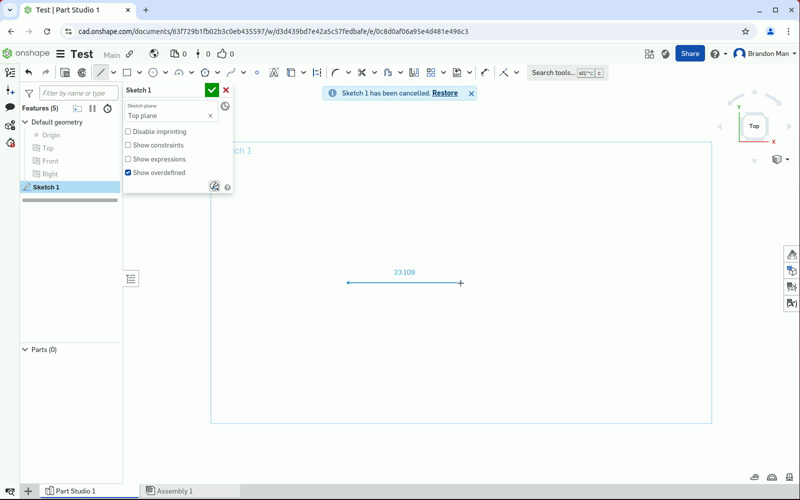
click(460, 282)
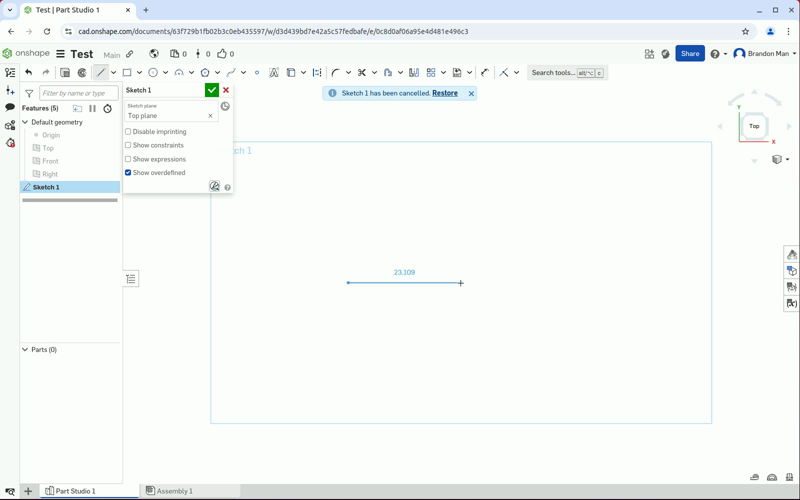
key_up(shift)
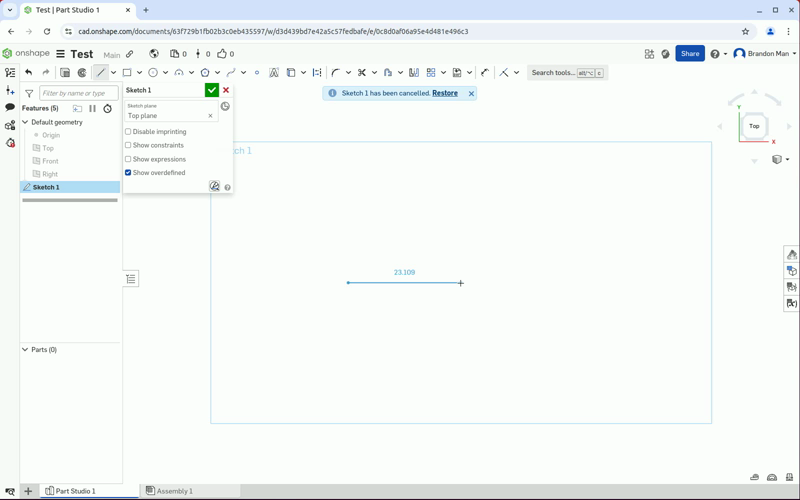
key_down(shift)
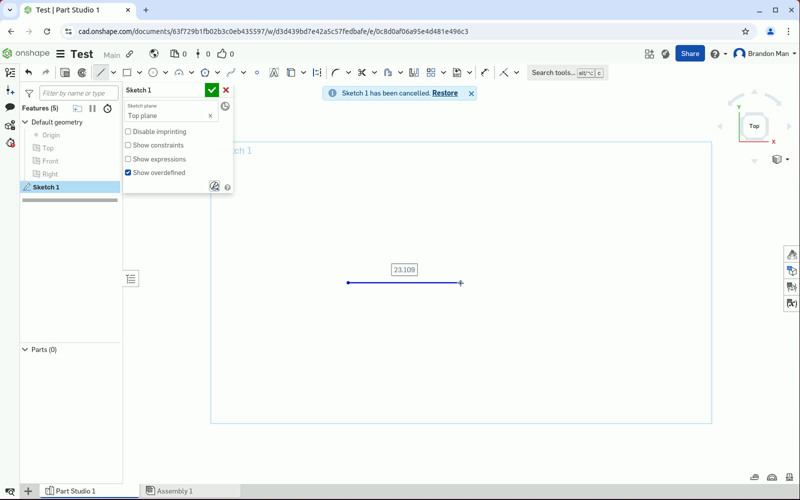
mouse_move(460, 170)
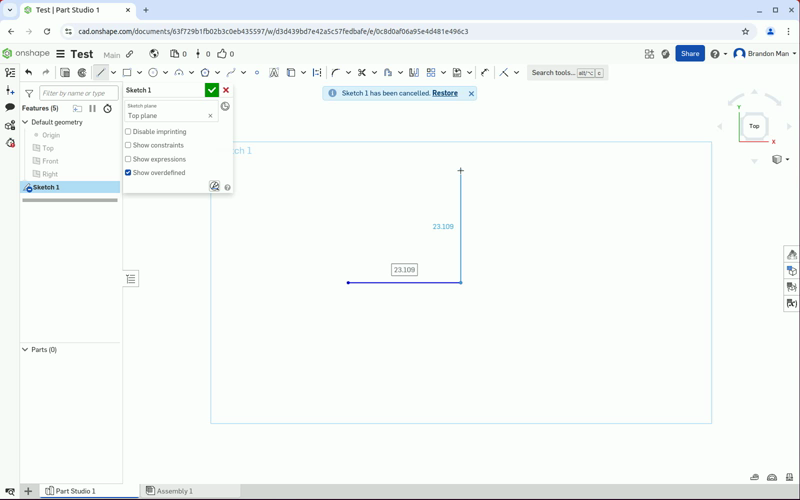
click(460, 170)
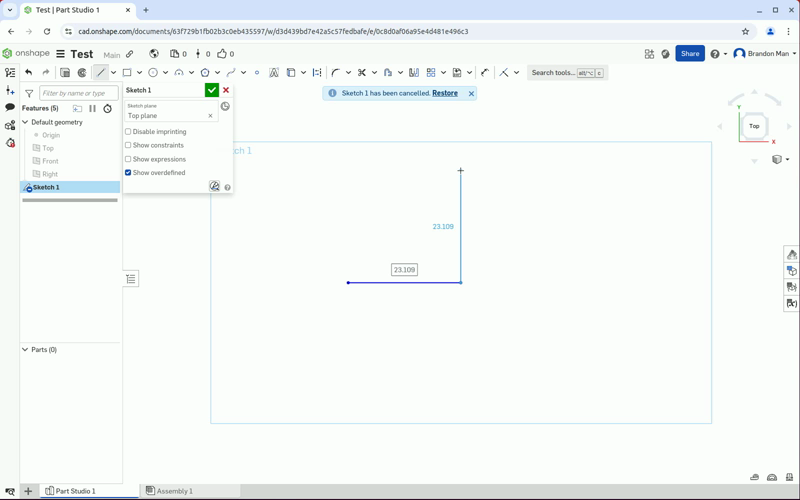
key_up(shift)
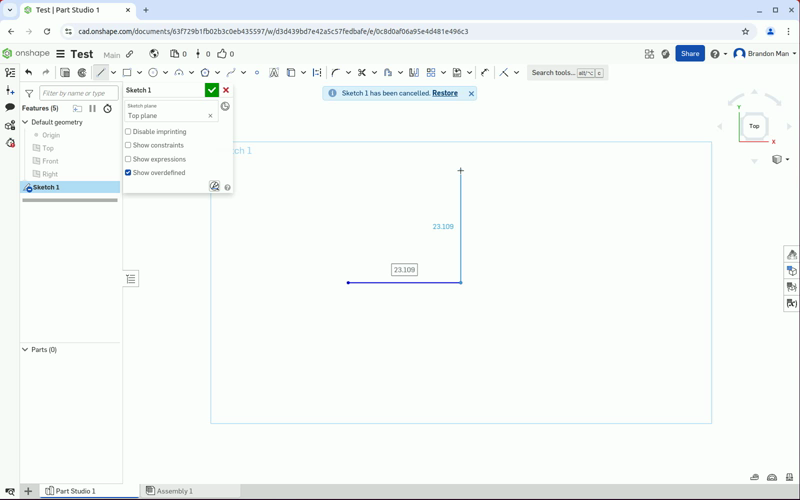
key(esc)
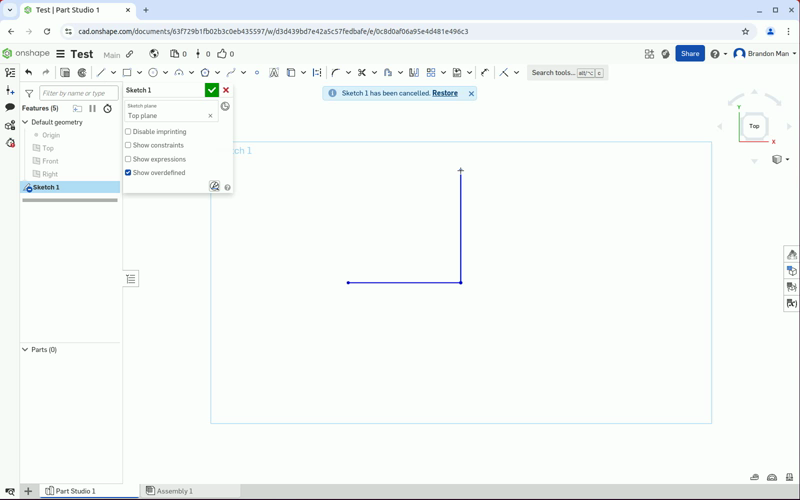
key(a)
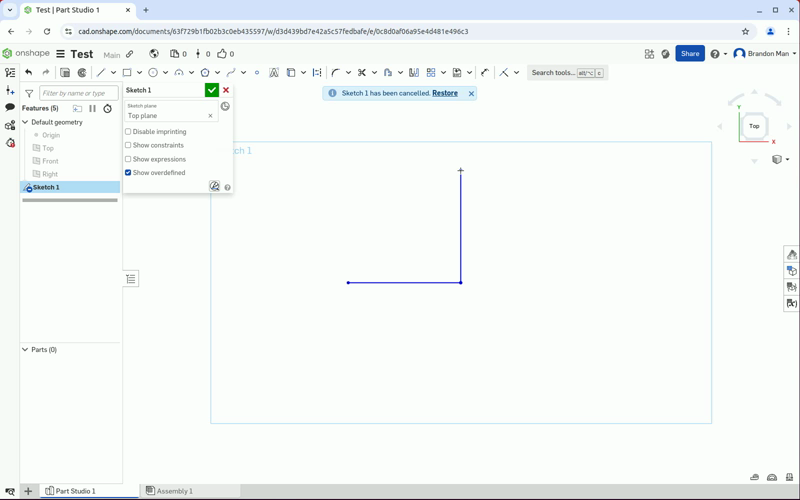
mouse_move(460, 170)
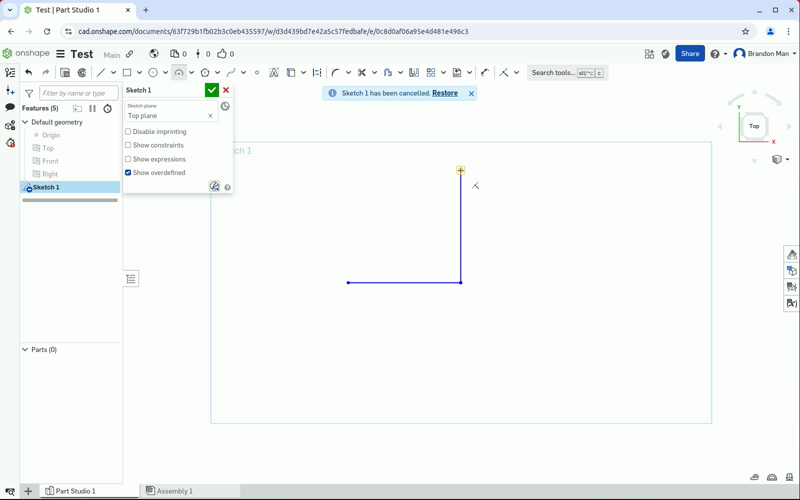
click(460, 170)
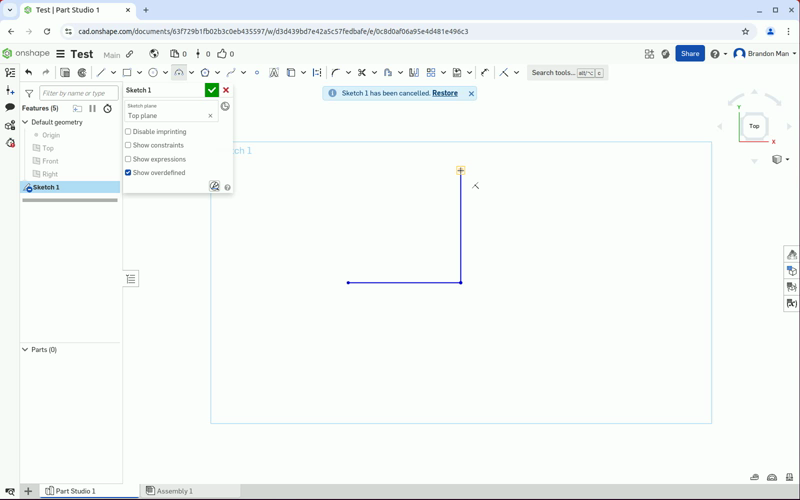
mouse_move(348, 282)
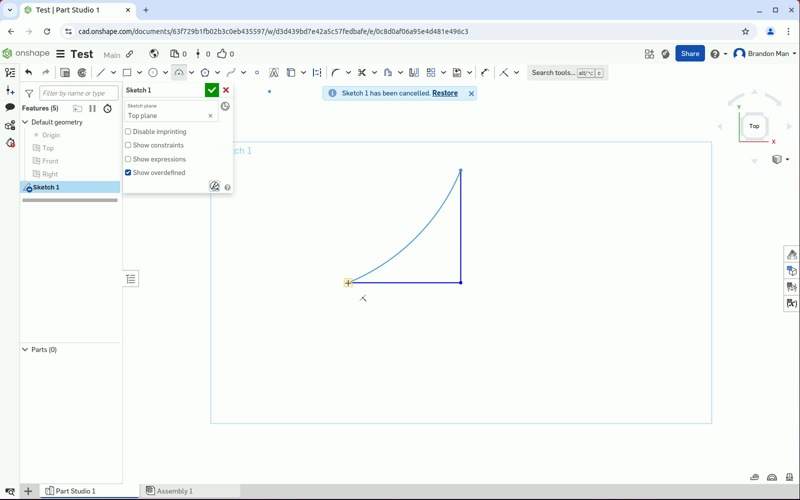
click(348, 282)
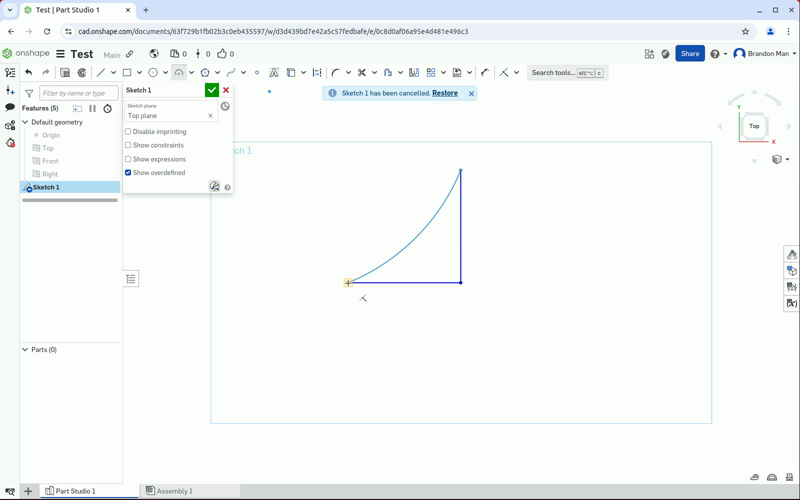
key_down(shift)
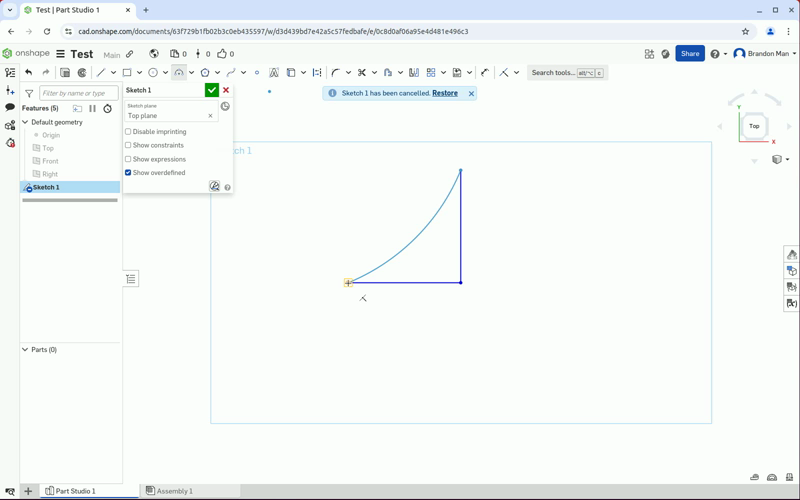
mouse_move(381, 203)
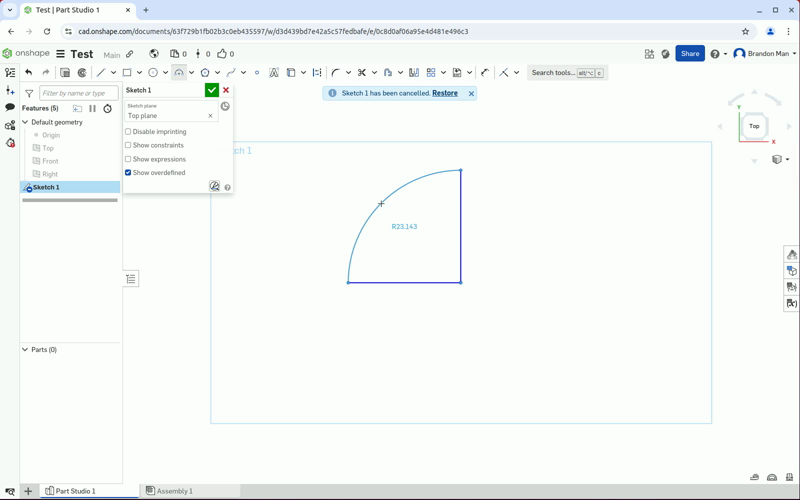
click(381, 203)
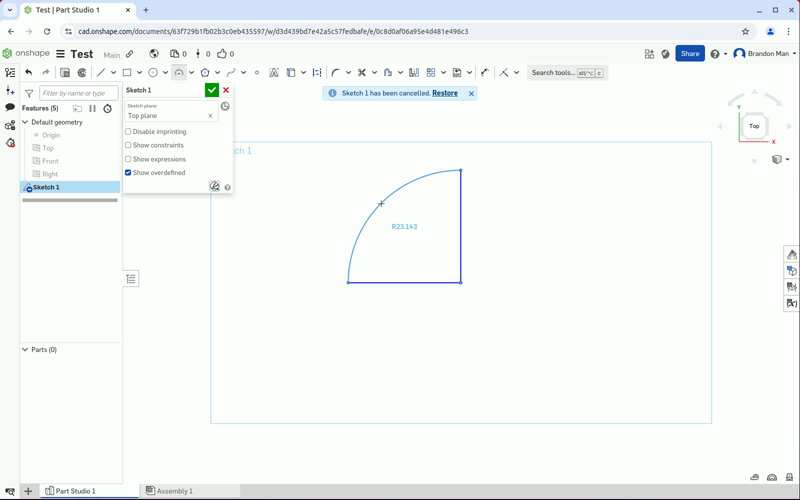
key_up(shift)
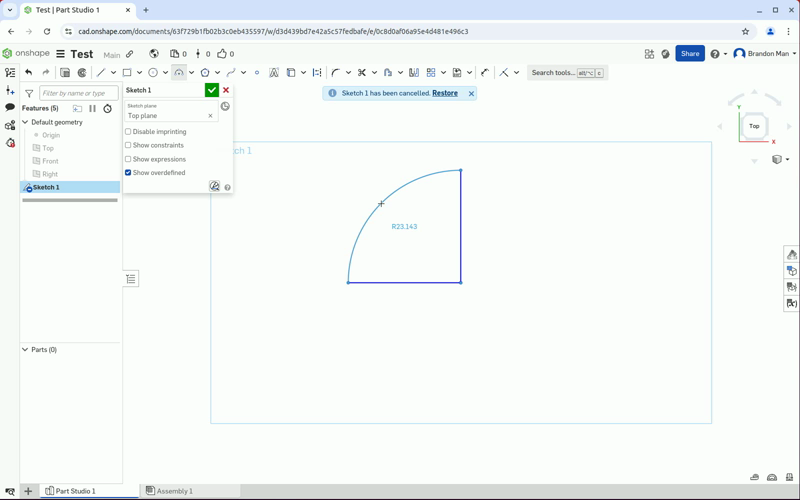
key(esc)
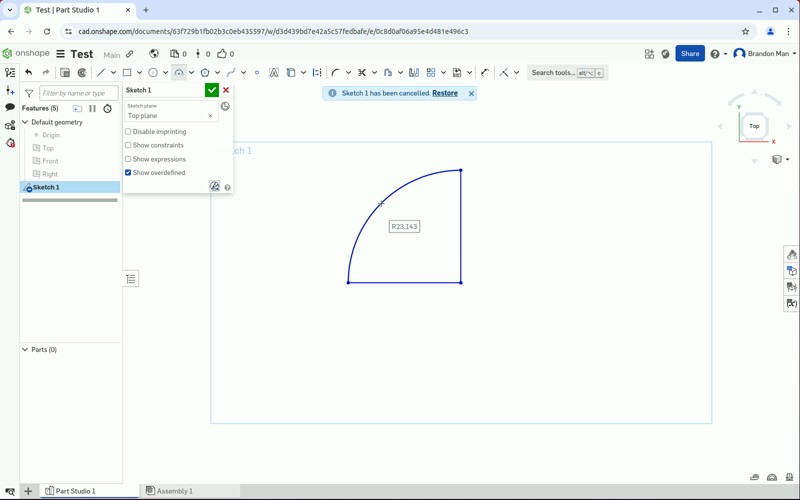
mouse_move(383, 250)
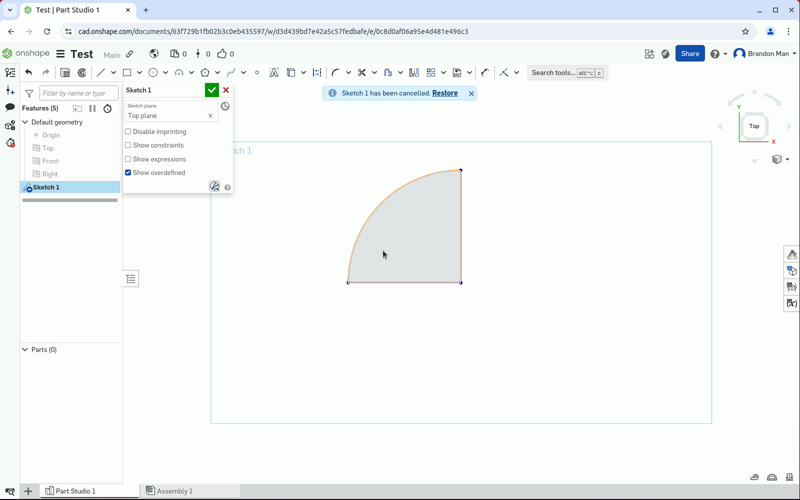
scroll(6)
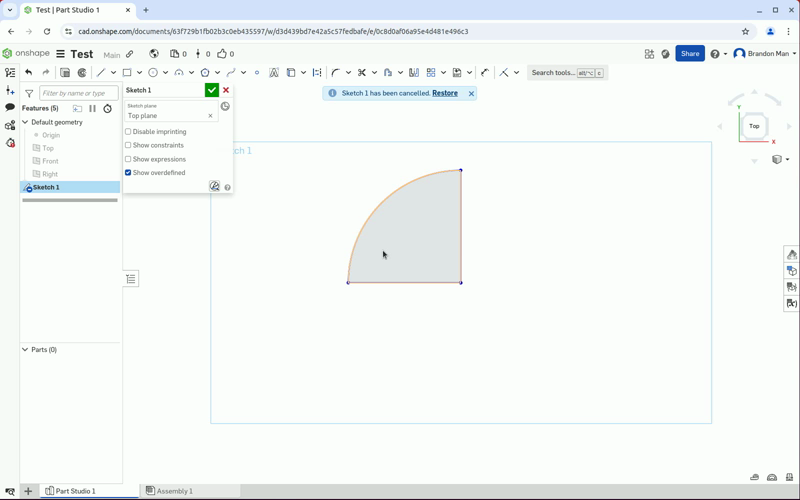
scroll(6)
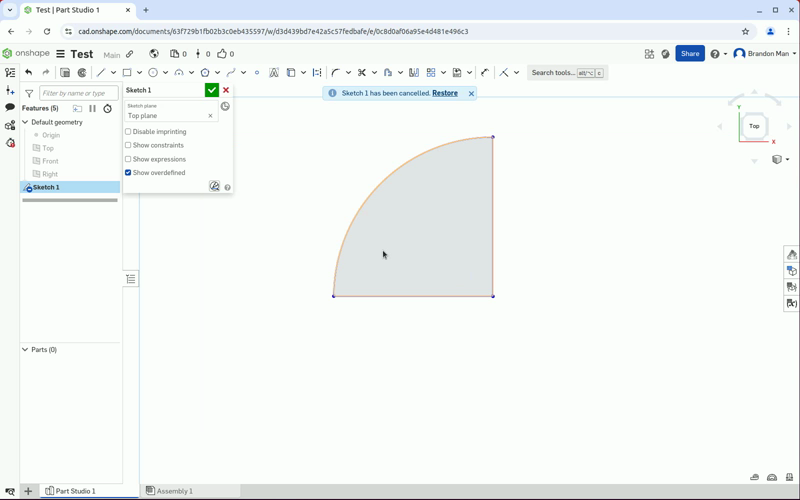
scroll(6)
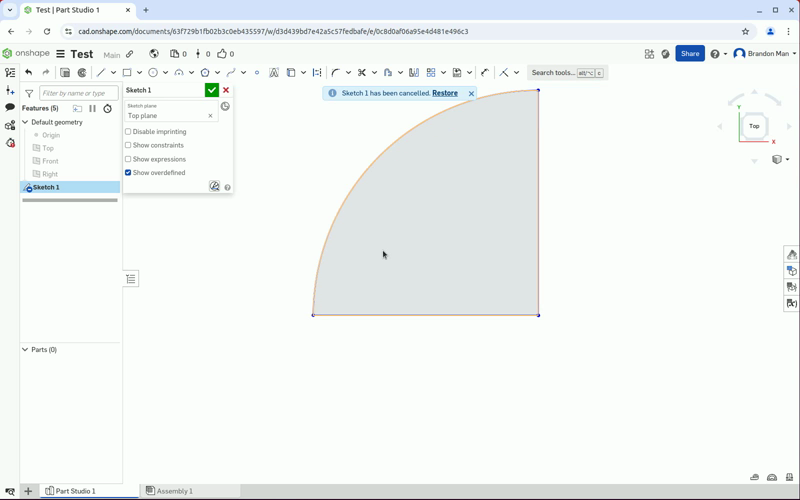
scroll(6)
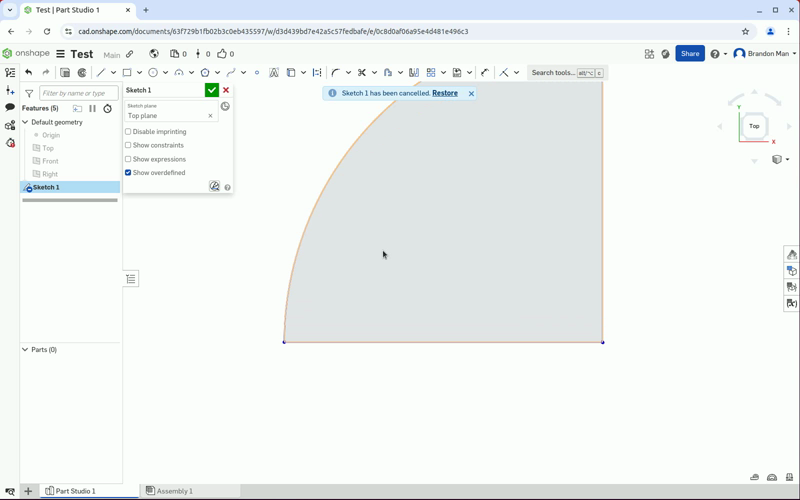
scroll(6)
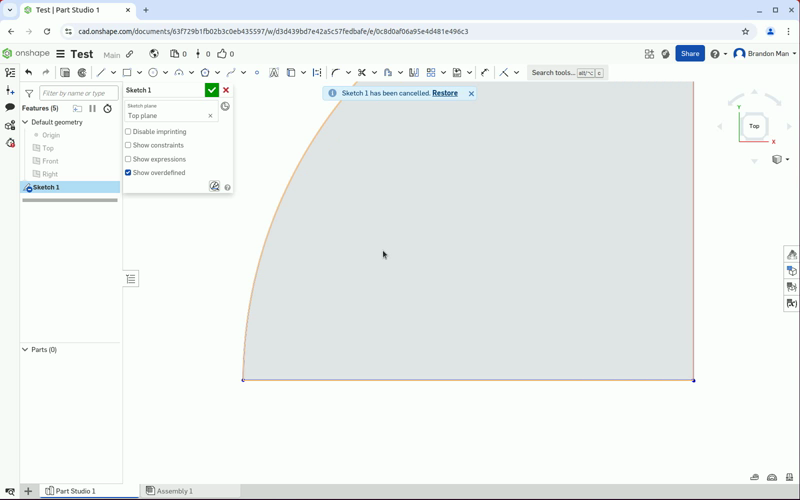
scroll(6)
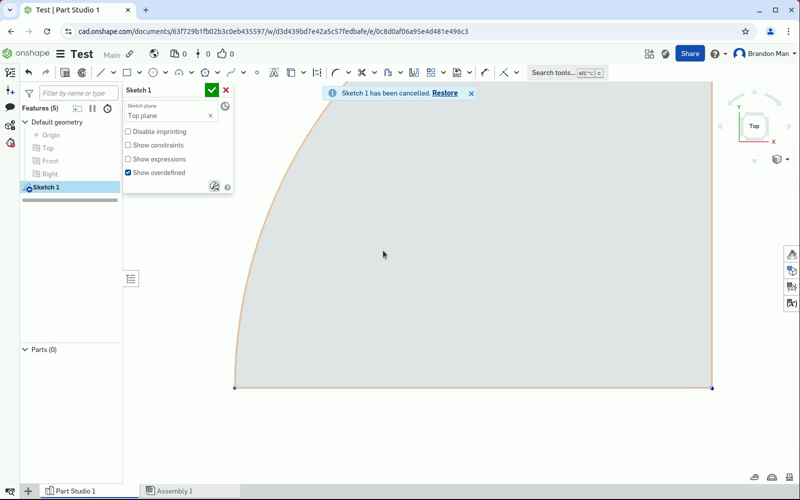
scroll(6)
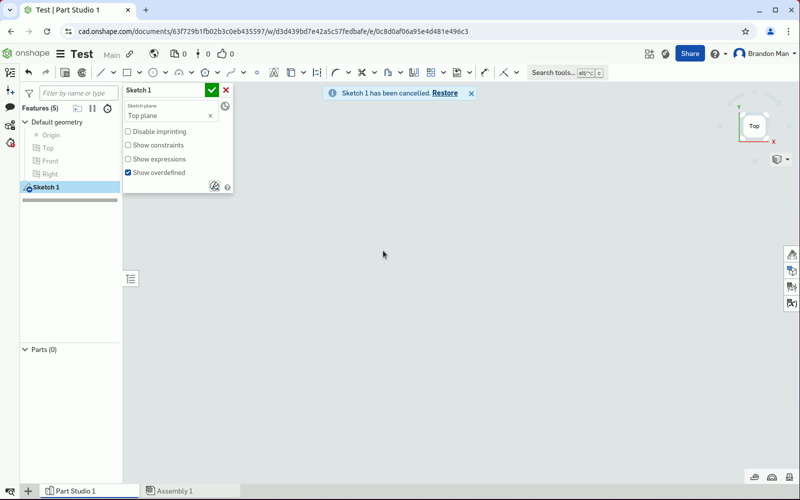
click(383, 250)
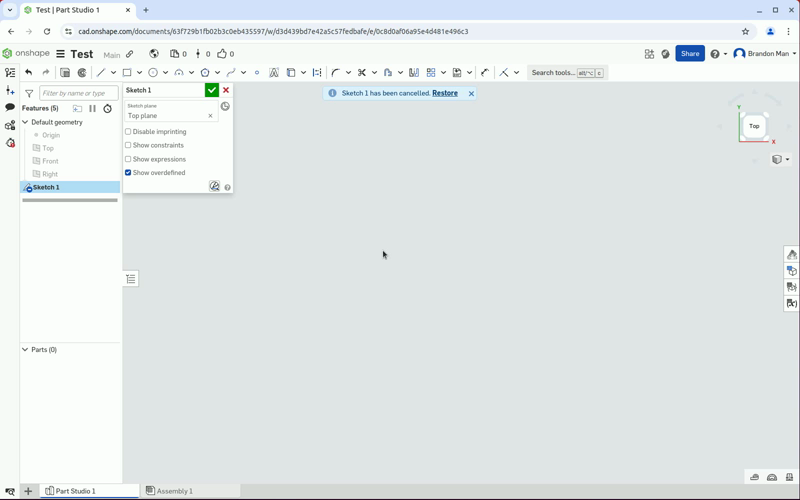
scroll(-6)
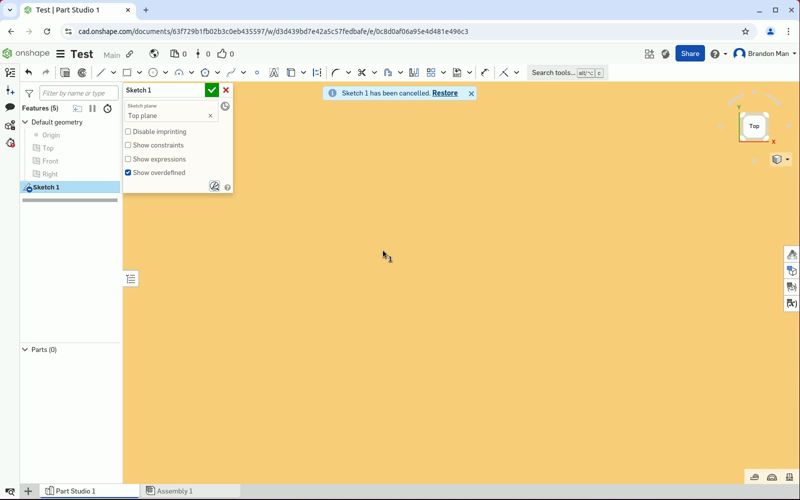
scroll(-6)
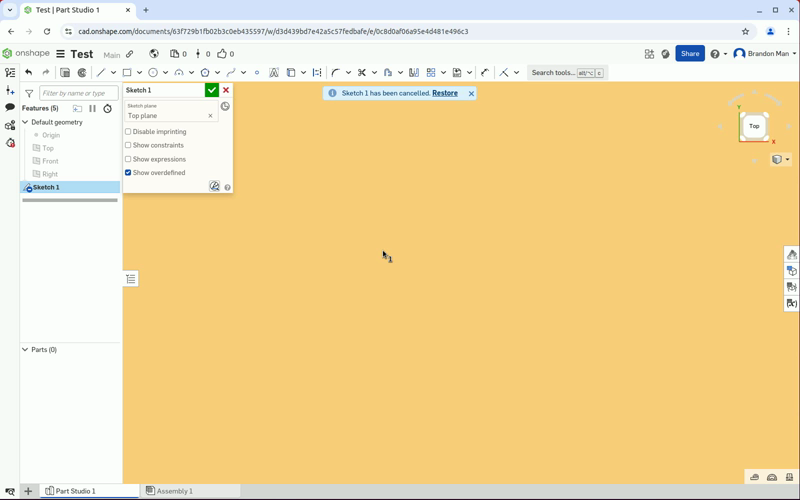
scroll(-6)
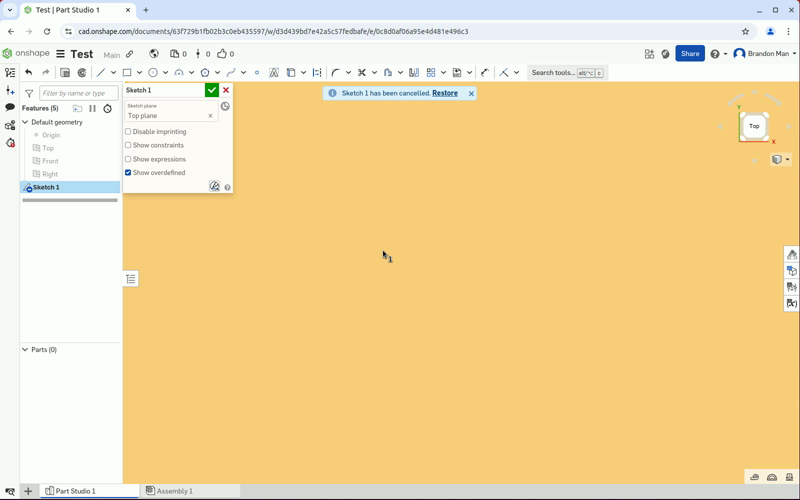
scroll(-6)
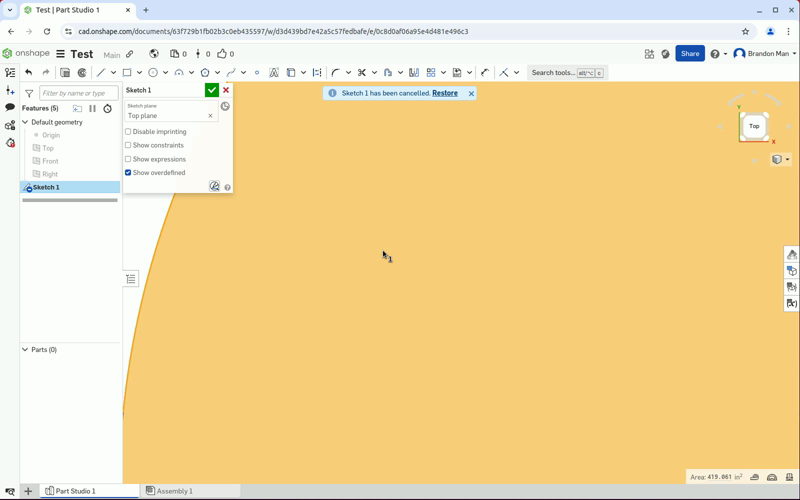
scroll(-6)
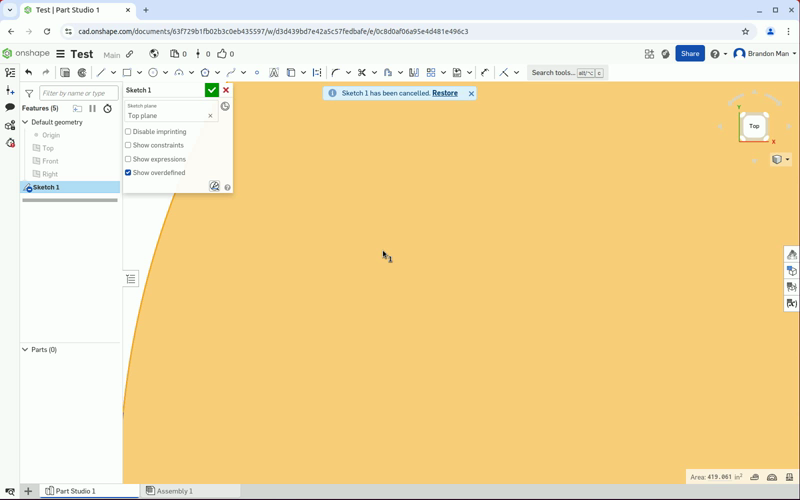
scroll(-6)
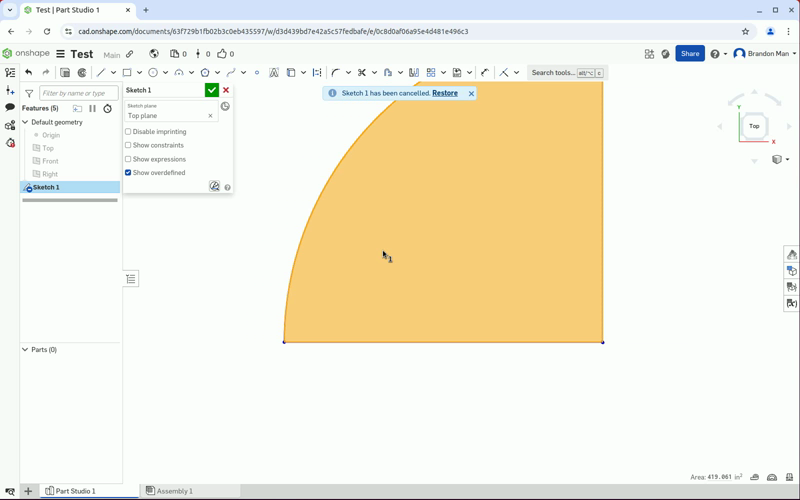
scroll(-6)
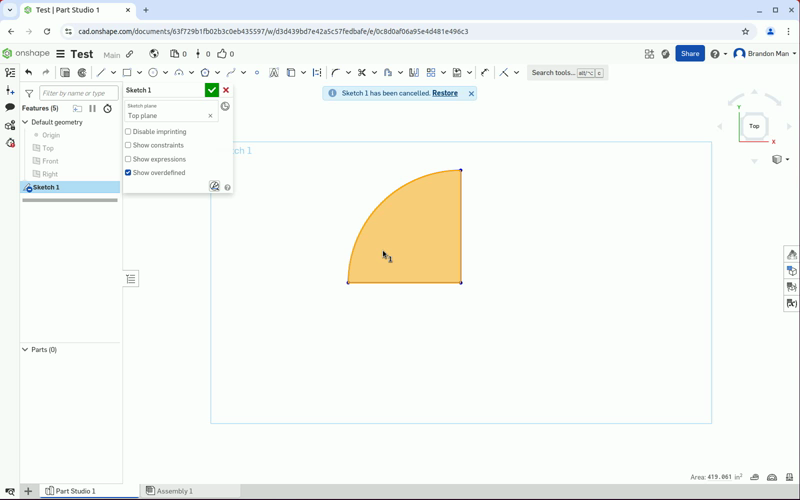
mouse_move(73, 352)
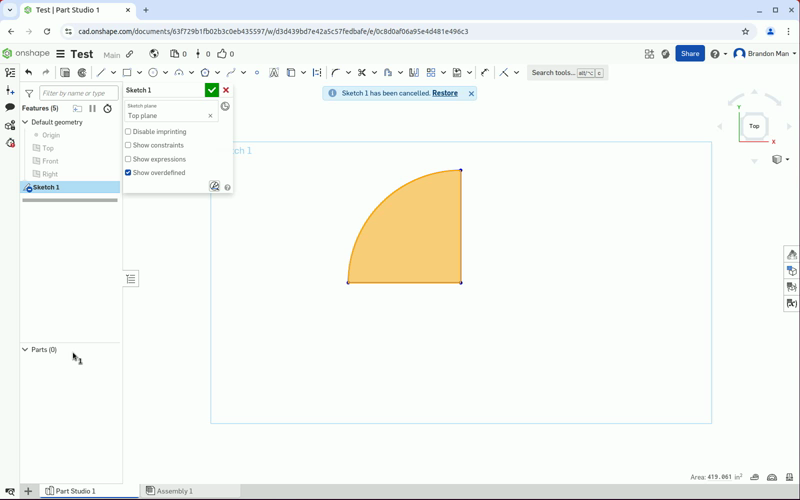
key(shift+y)
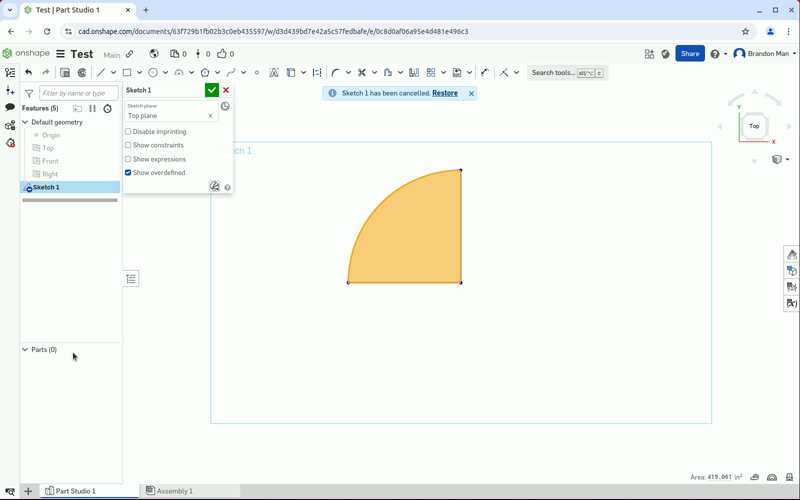
key(shift+e)
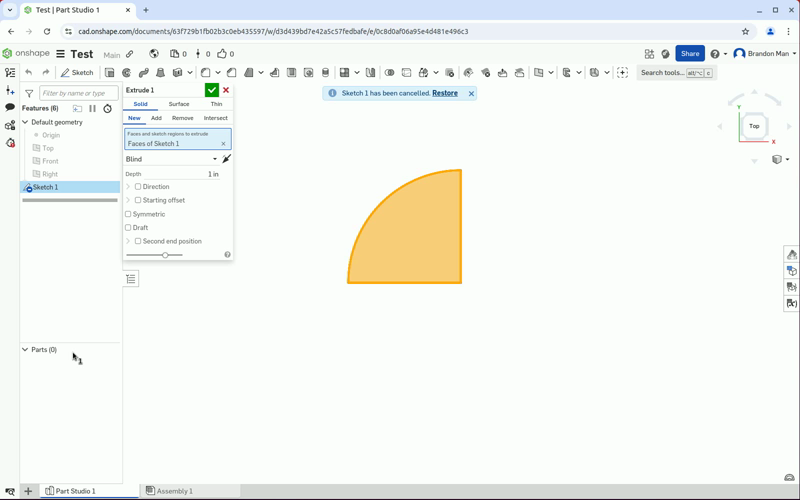
mouse_move(143, 106)
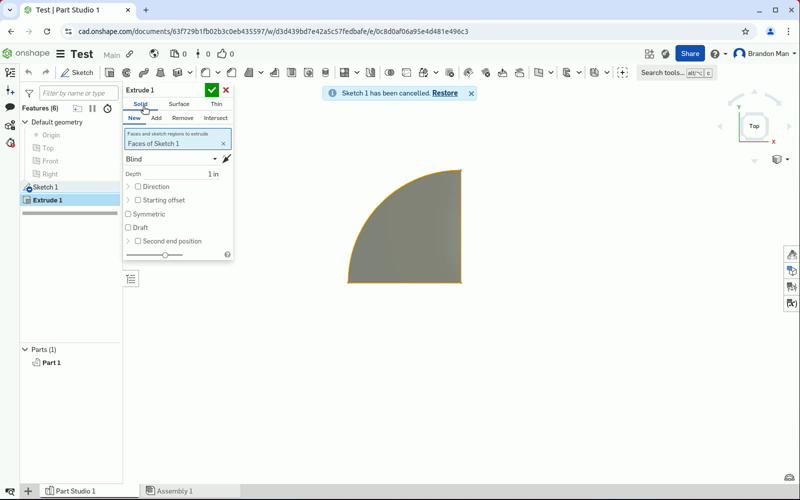
click(143, 106)
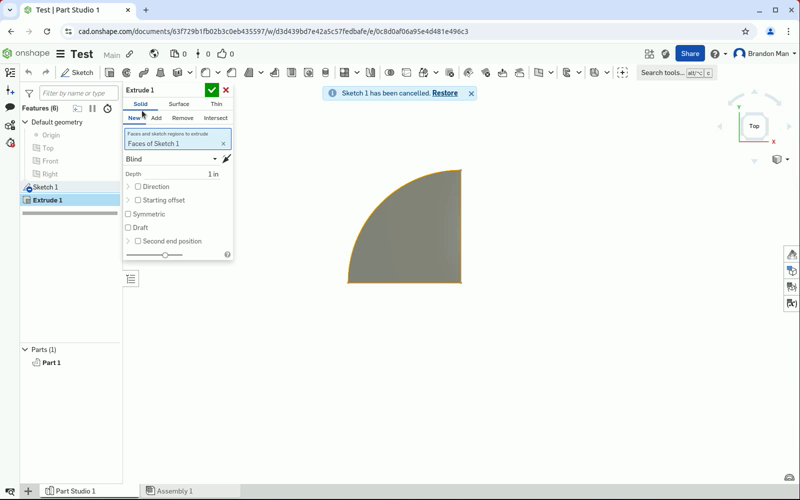
mouse_move(137, 120)
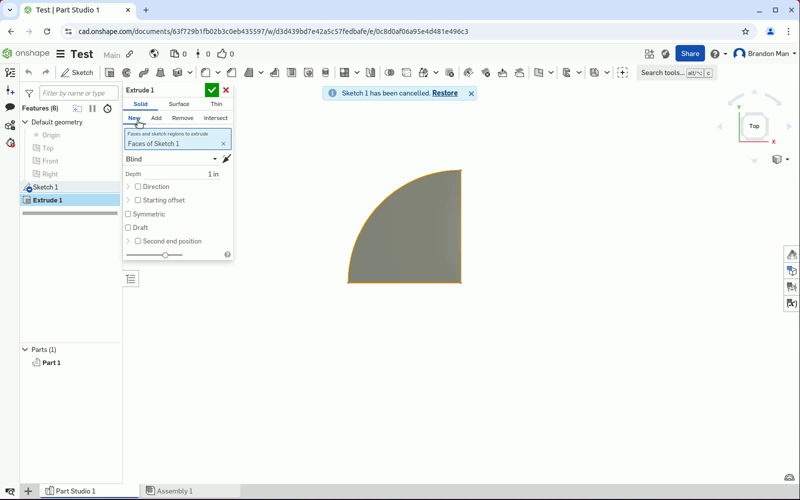
click(137, 120)
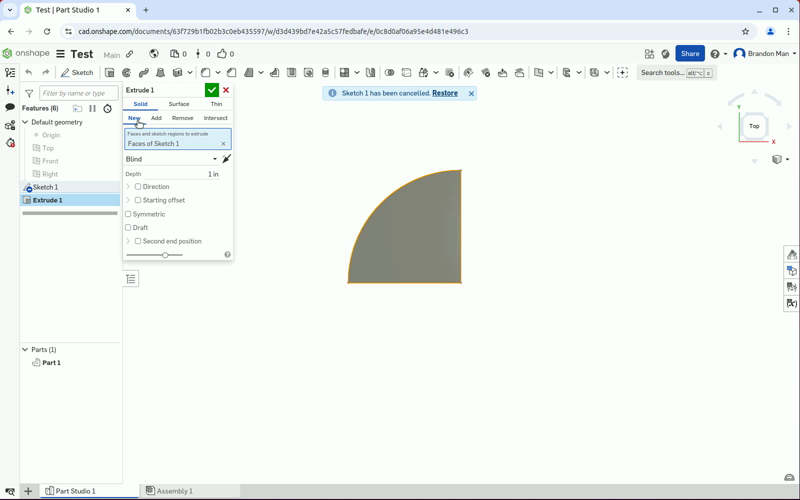
key(tab, 4)
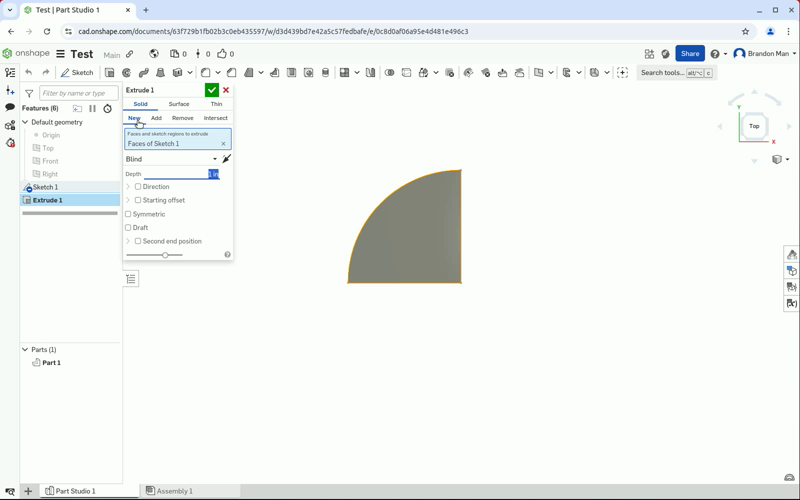
text(-6.258)
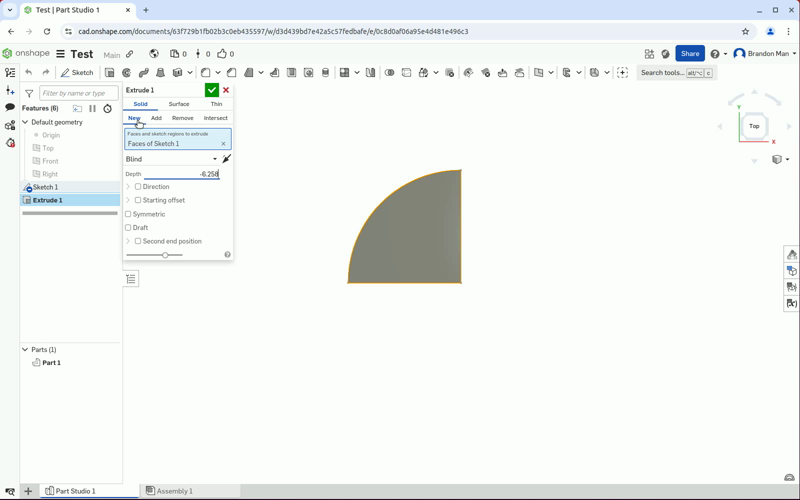
key(enter)
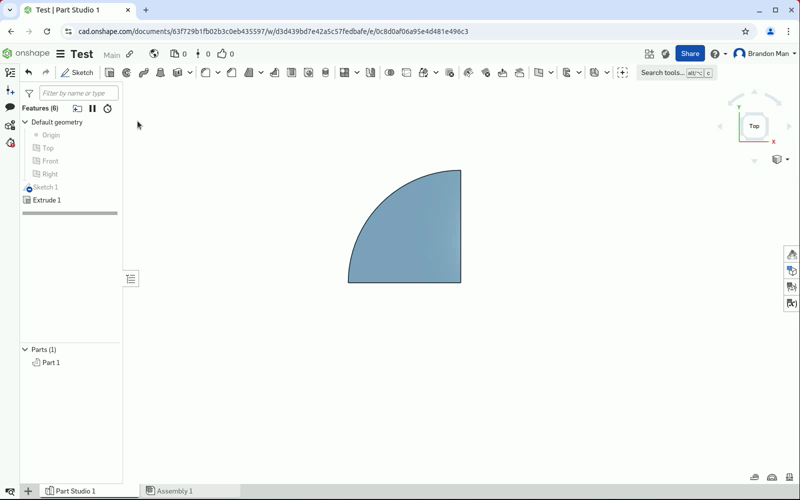
key(shift+h)
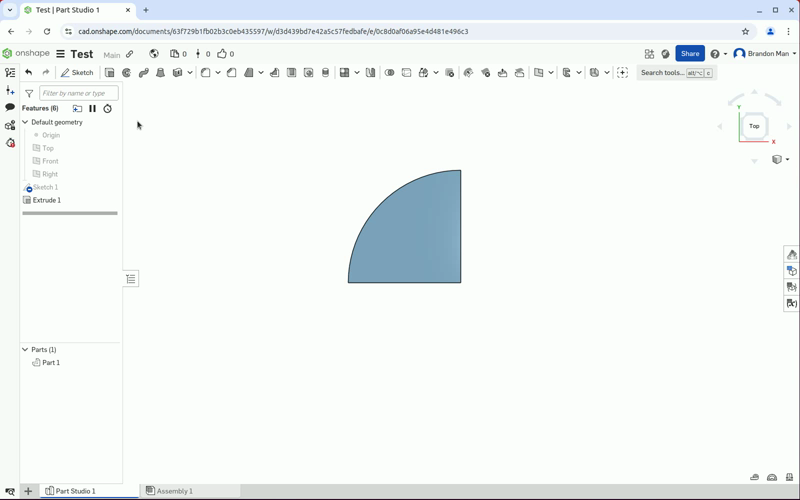
key(shift+h)
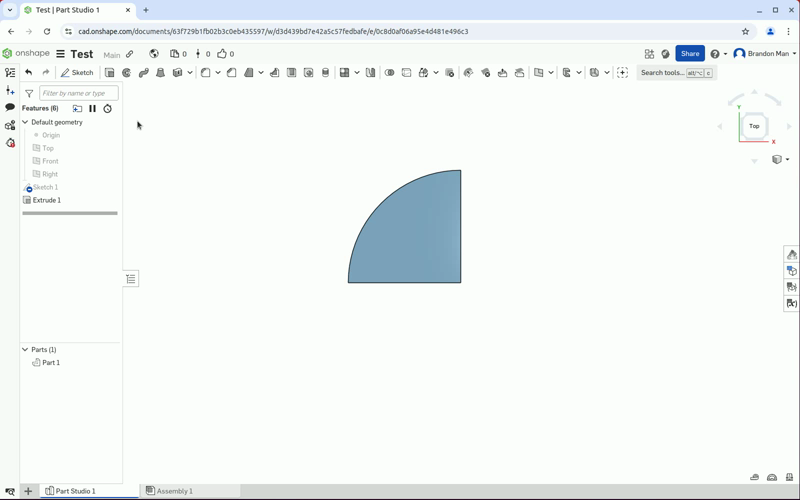
mouse_move(73, 189)
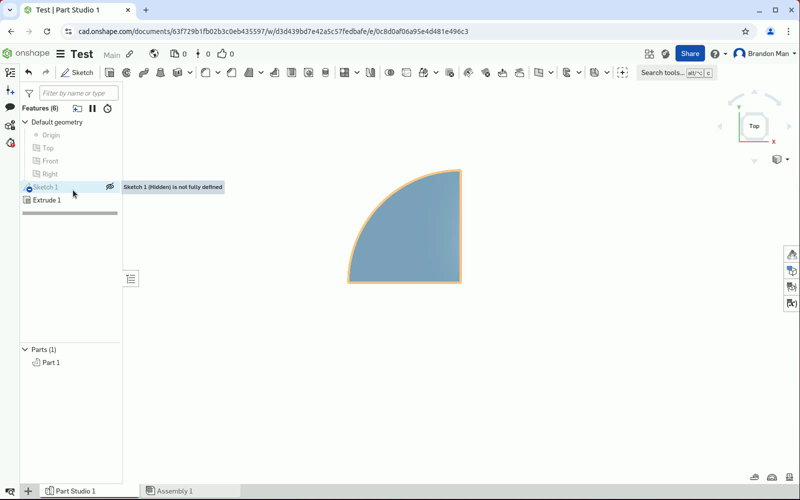
click(73, 189)
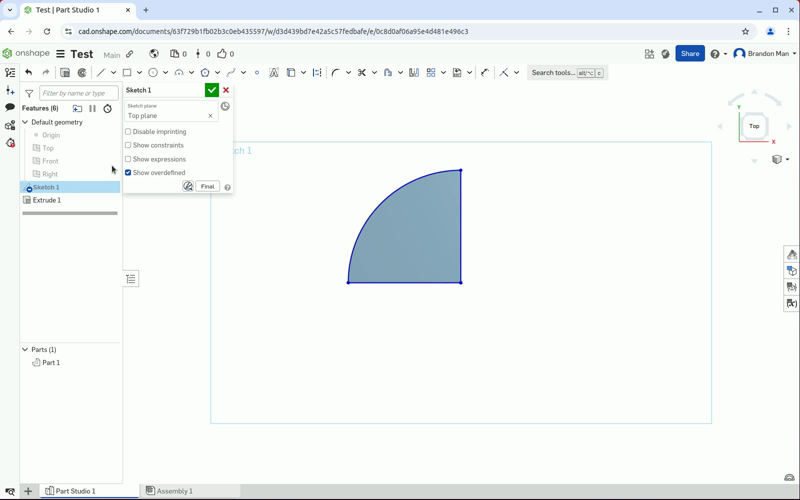
mouse_move(229, 92)
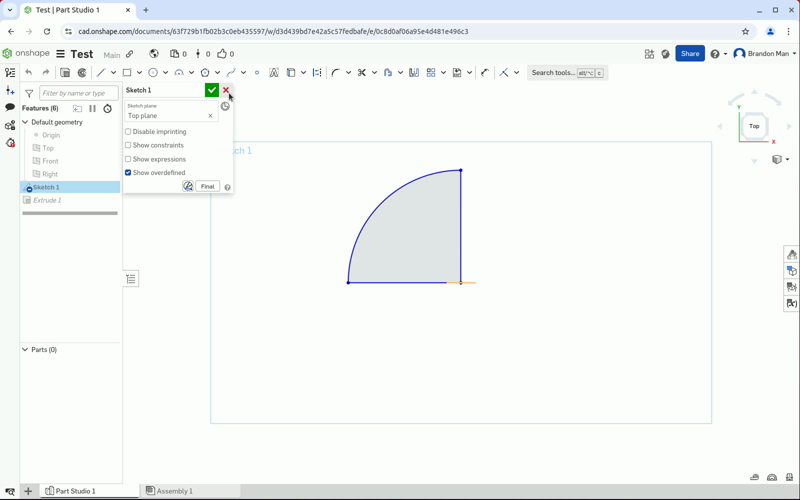
click(229, 92)
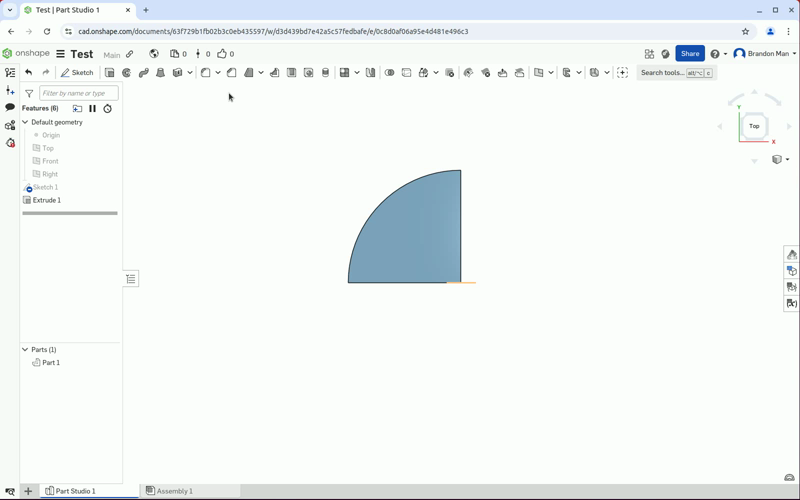
mouse_move(73, 352)
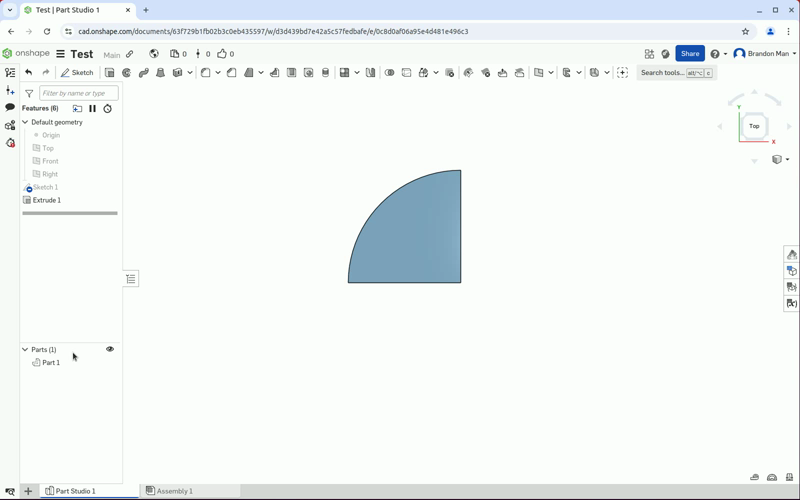
key(y)
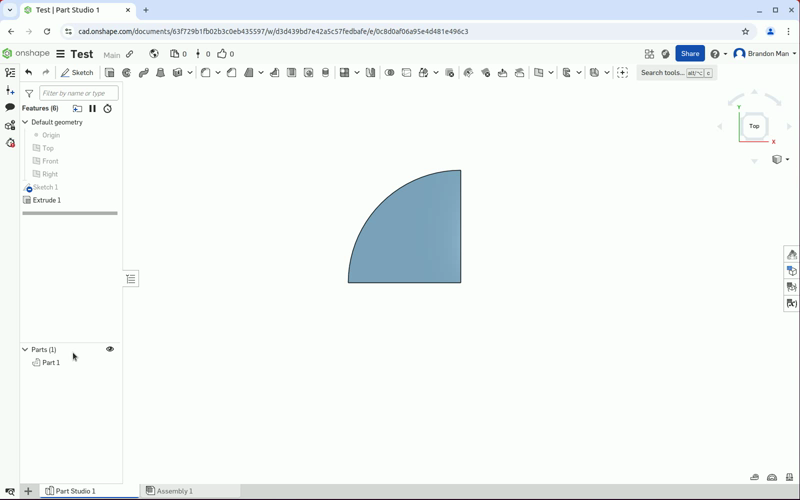
key(shift+p)
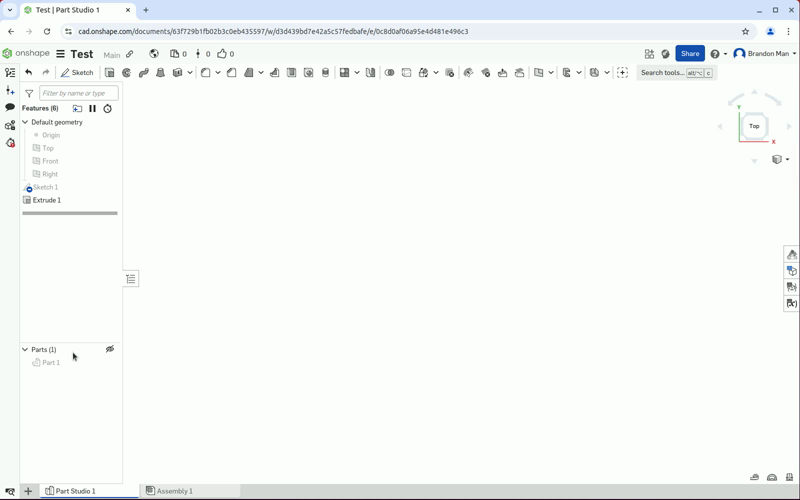
key(space)
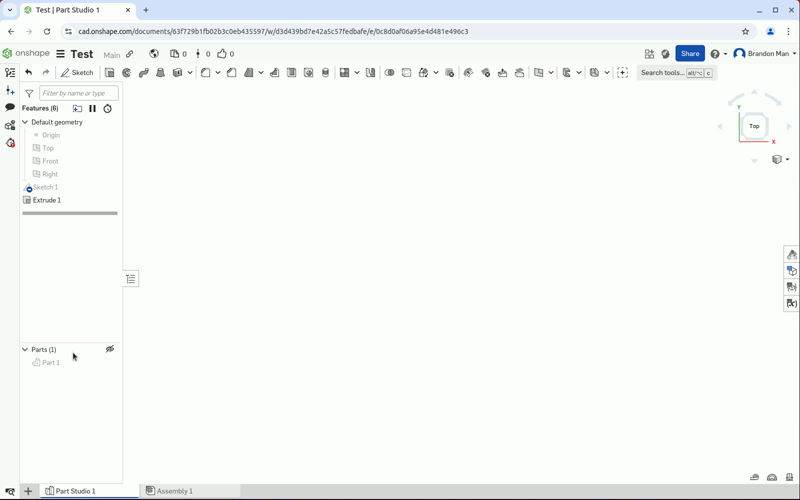
key_down(shift)
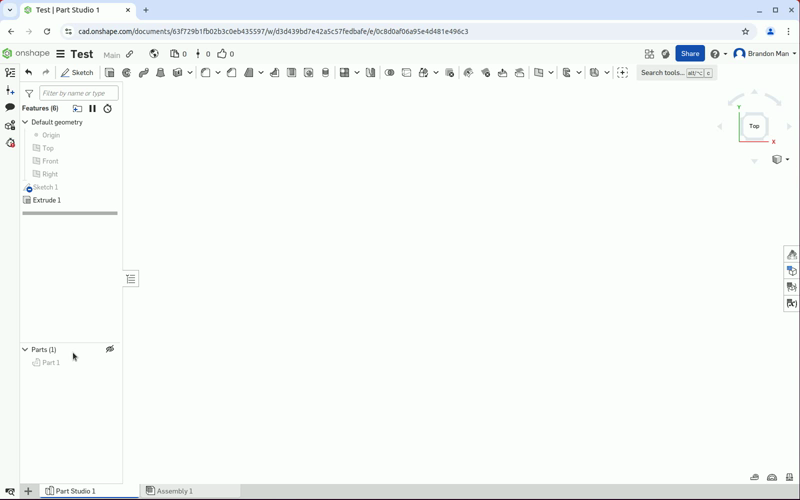
key(up)
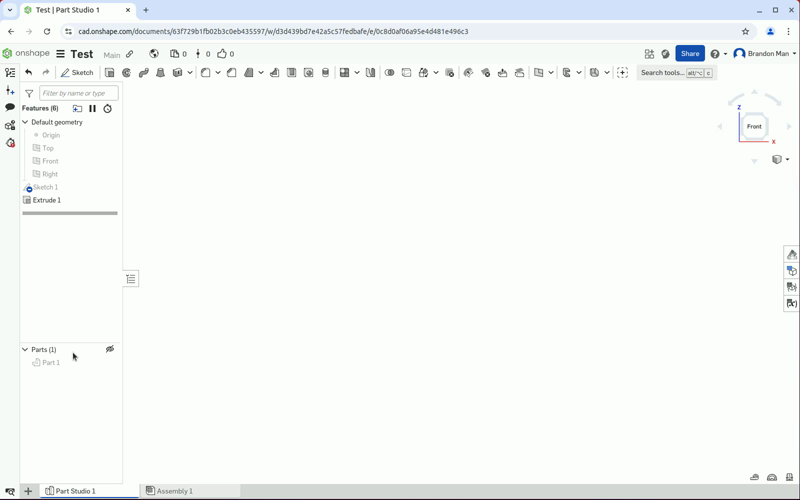
key_up(shift)
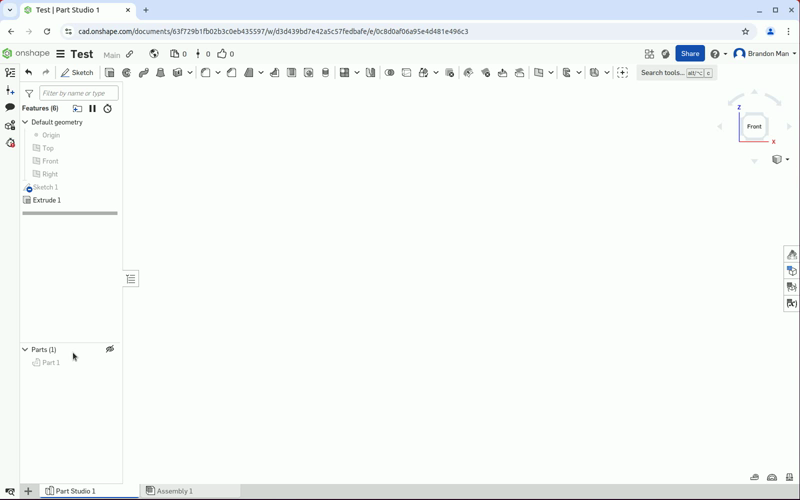
mouse_move(73, 352)
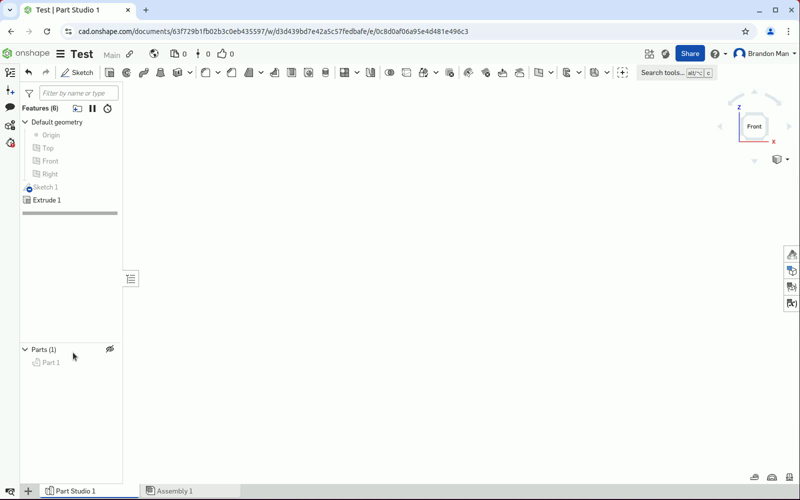
key(shift+y)
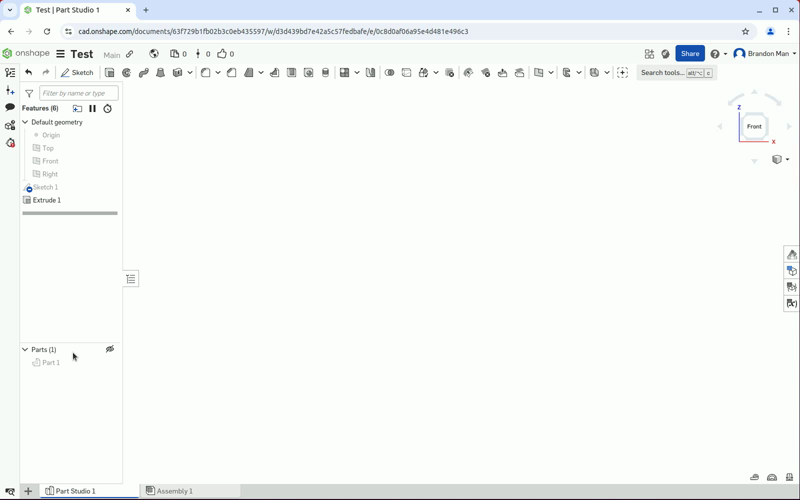
key(shift+s)
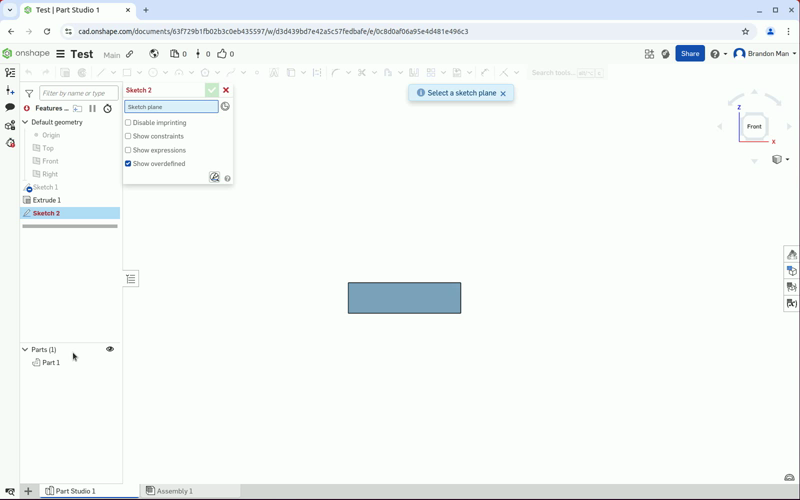
mouse_move(73, 163)
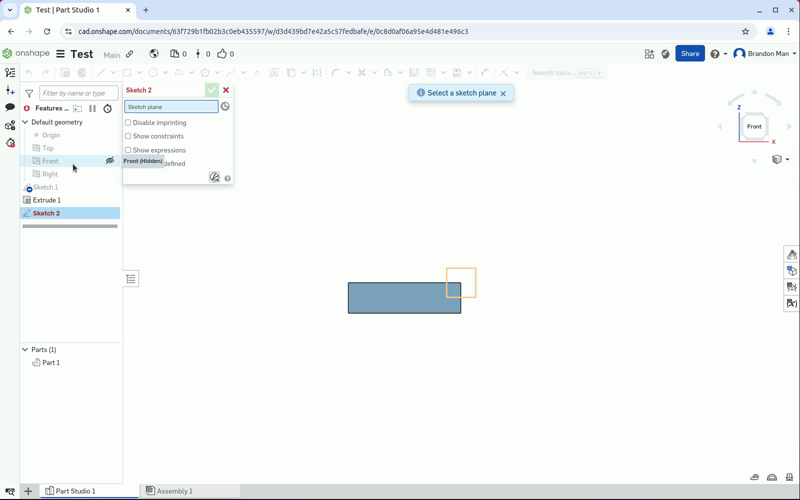
click(73, 163)
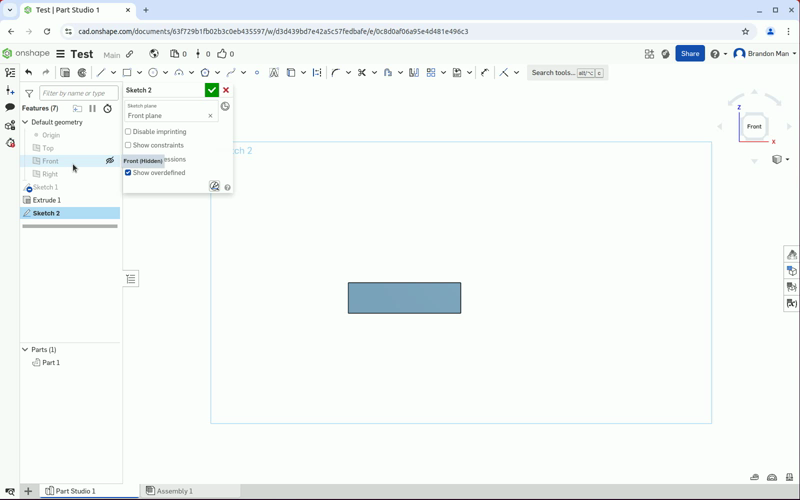
mouse_move(73, 352)
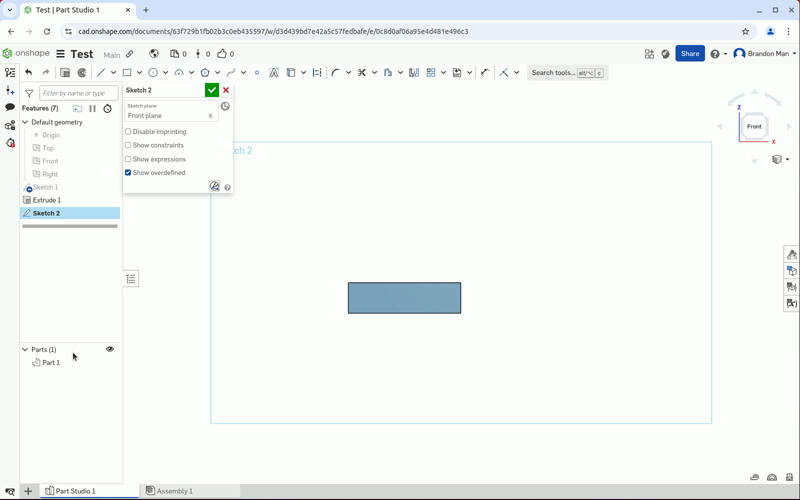
key(y)
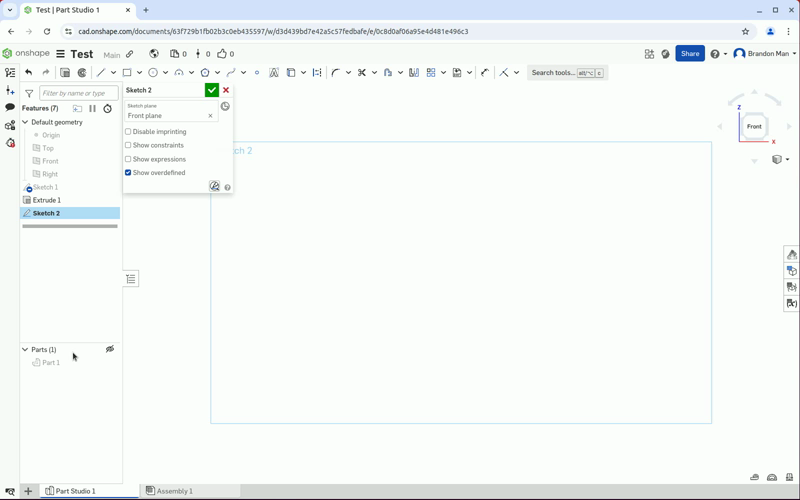
key(l)
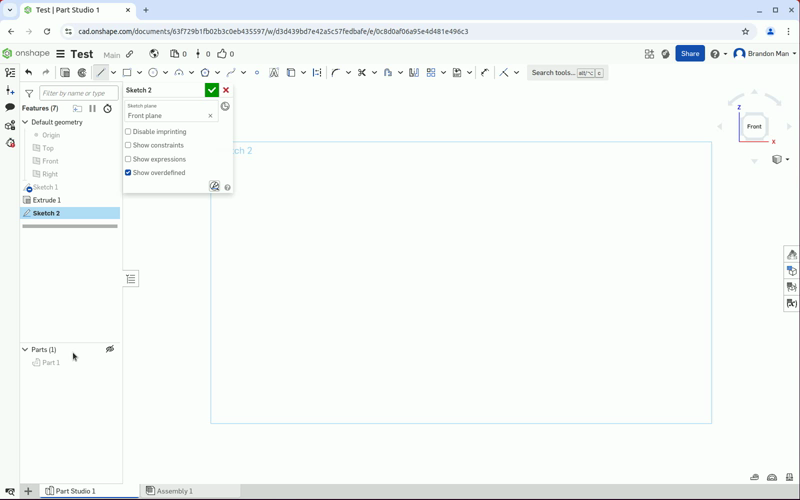
key_down(shift)
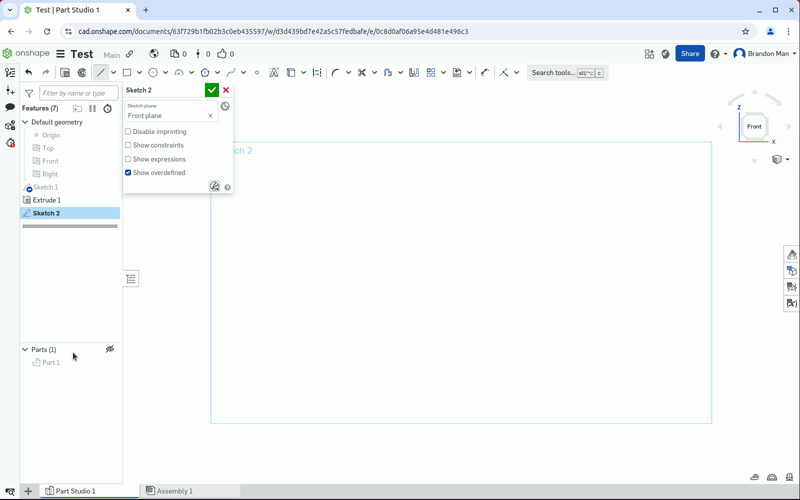
mouse_move(359, 305)
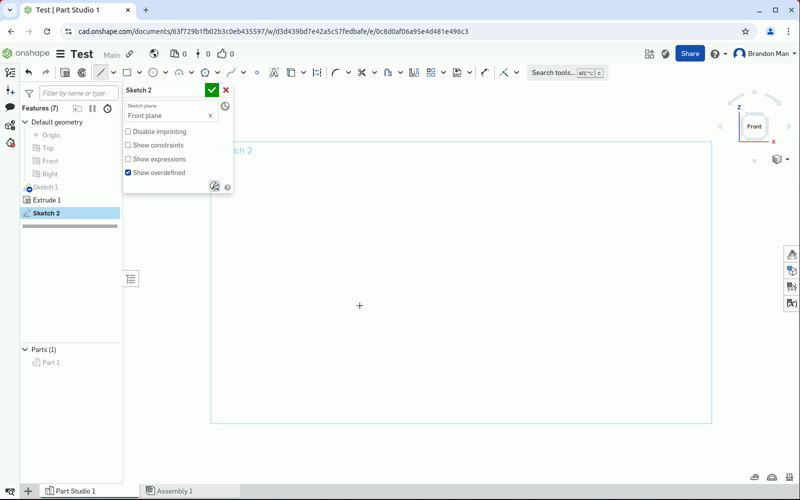
click(359, 305)
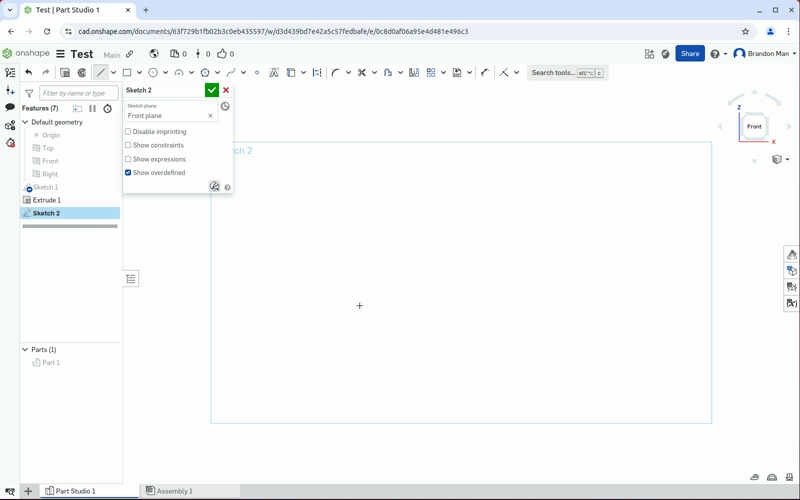
key_up(shift)
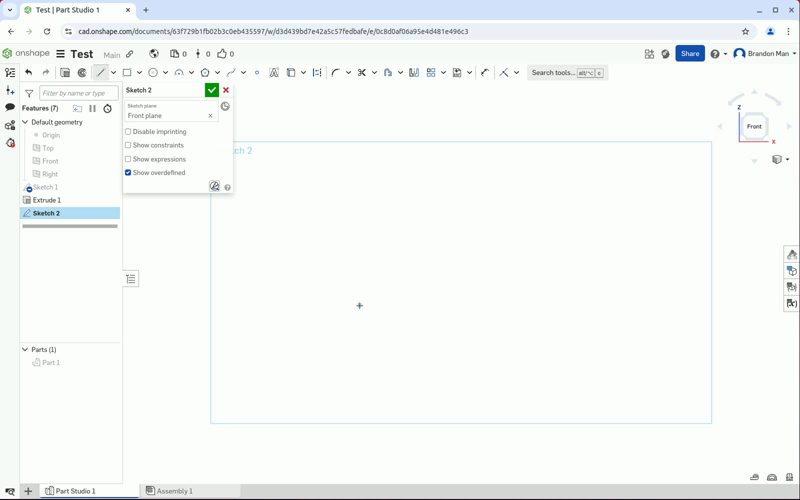
key_down(shift)
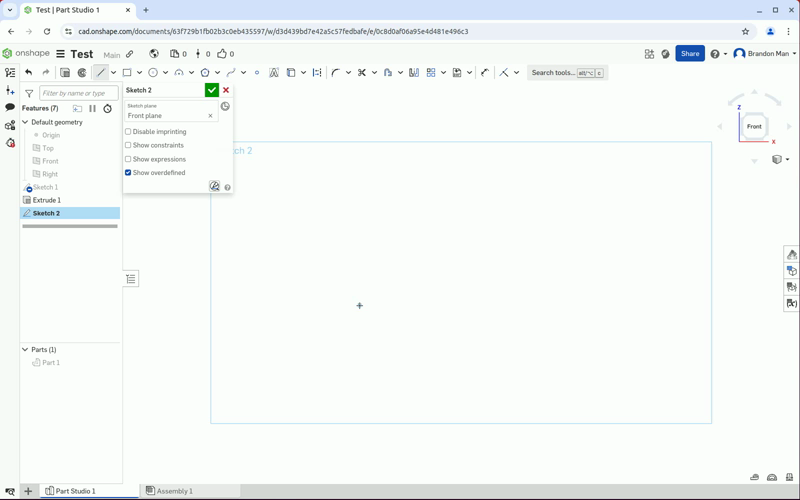
mouse_move(450, 305)
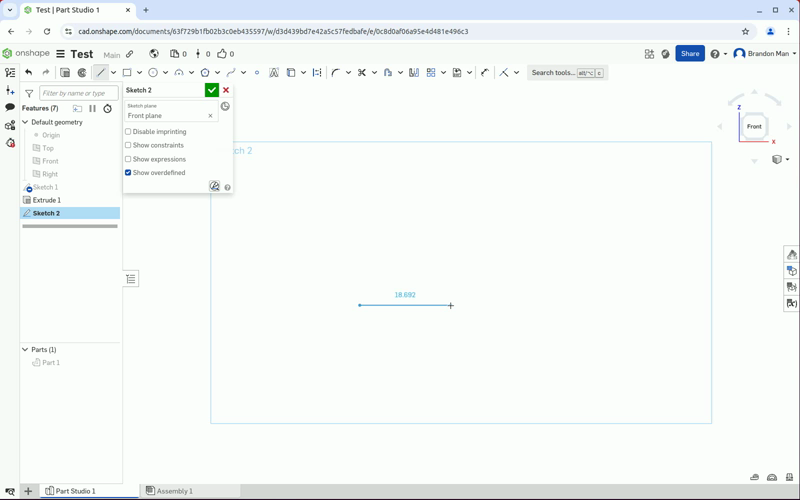
click(450, 305)
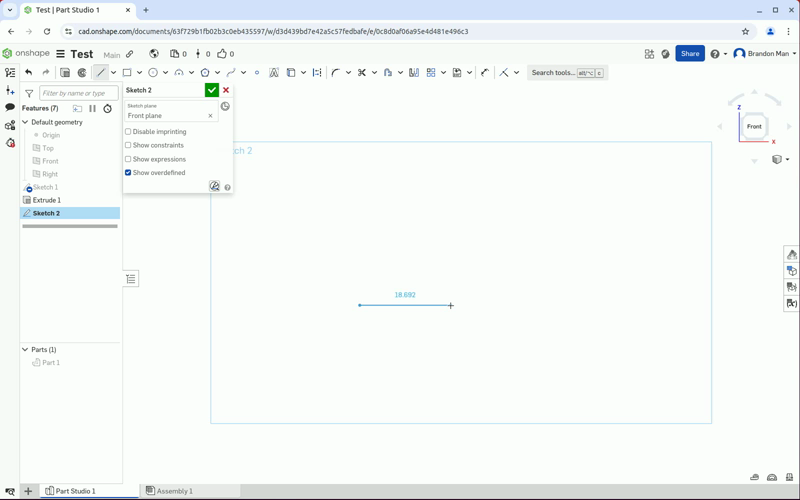
key_up(shift)
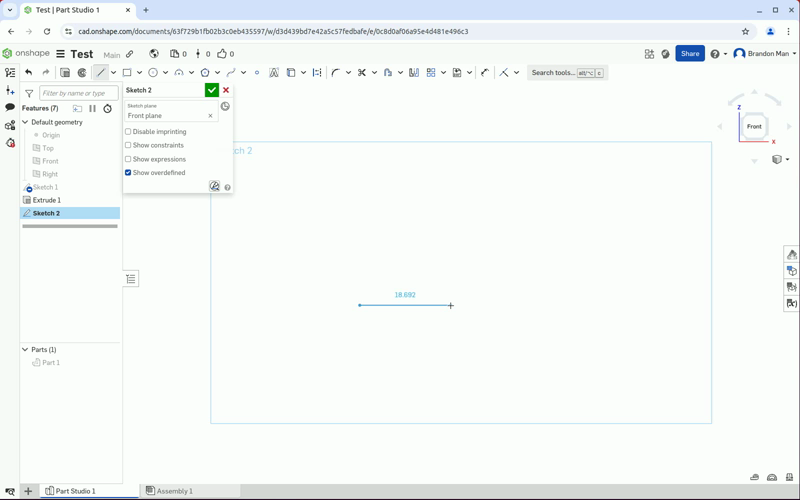
key_down(shift)
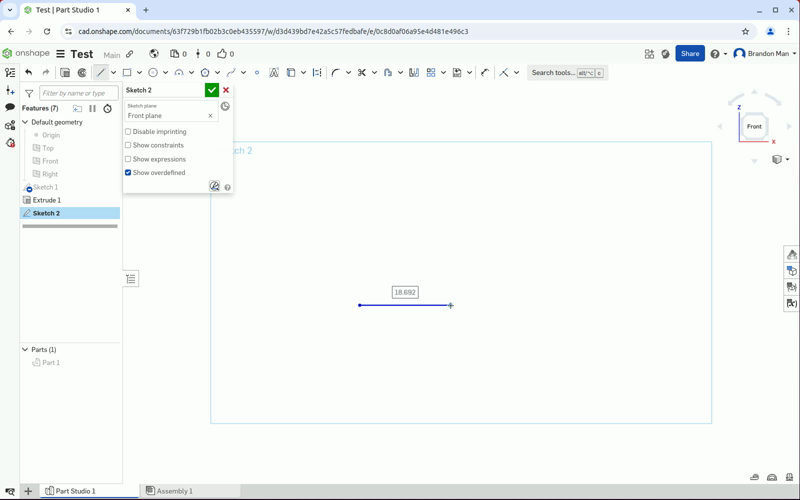
mouse_move(480, 305)
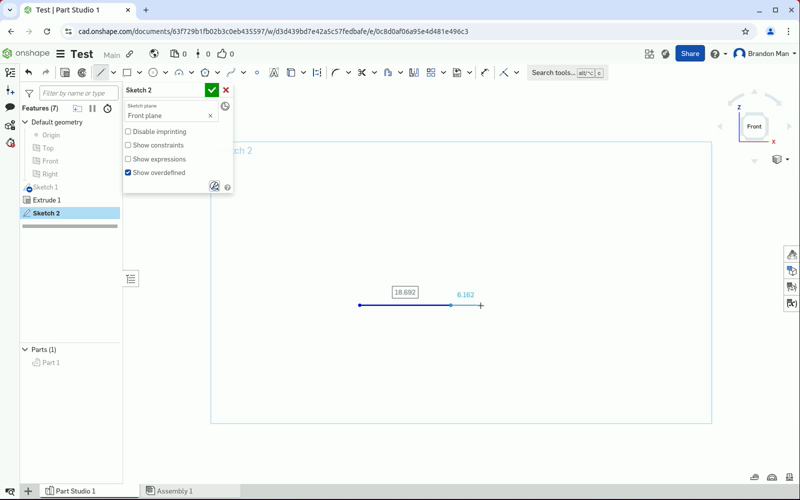
mouse_move(450, 289)
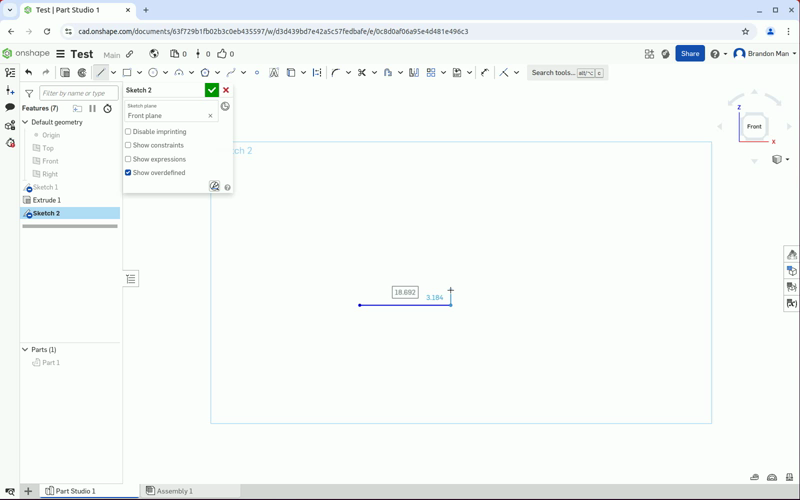
click(450, 289)
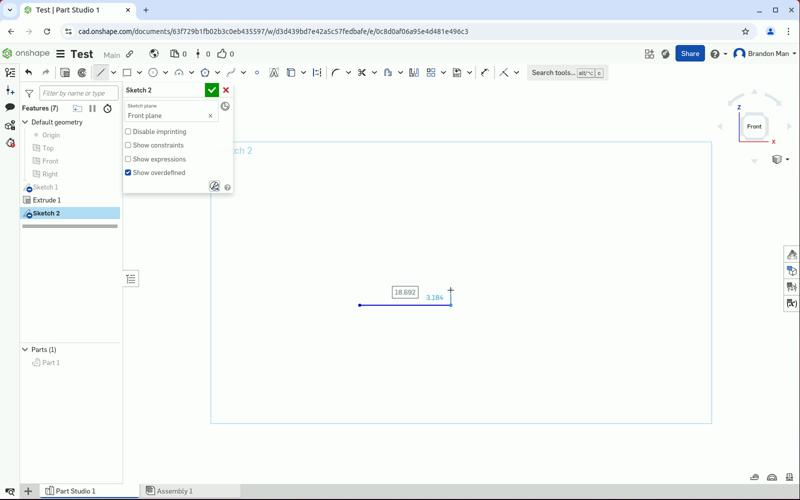
key_up(shift)
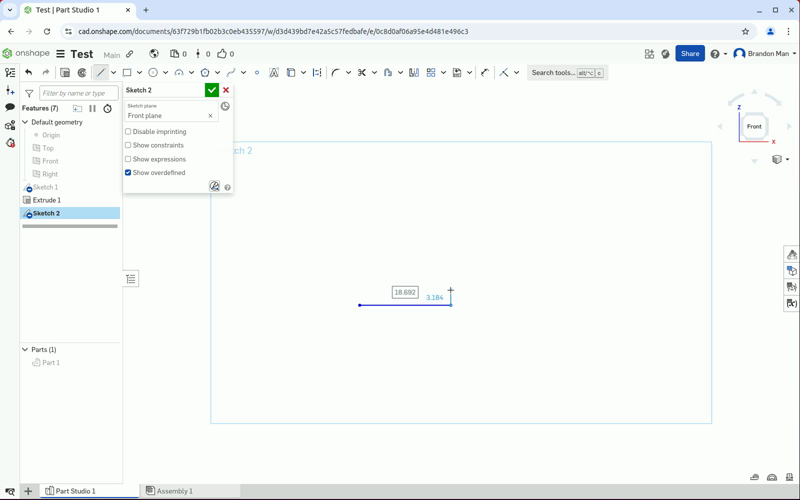
key_down(shift)
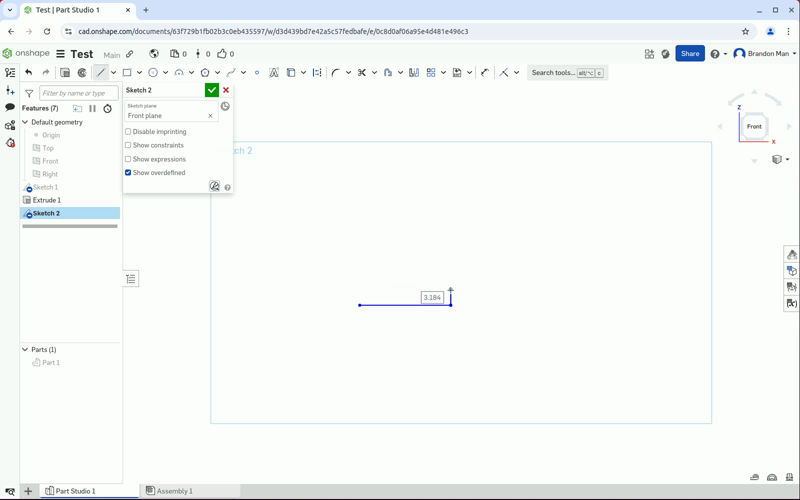
mouse_move(359, 289)
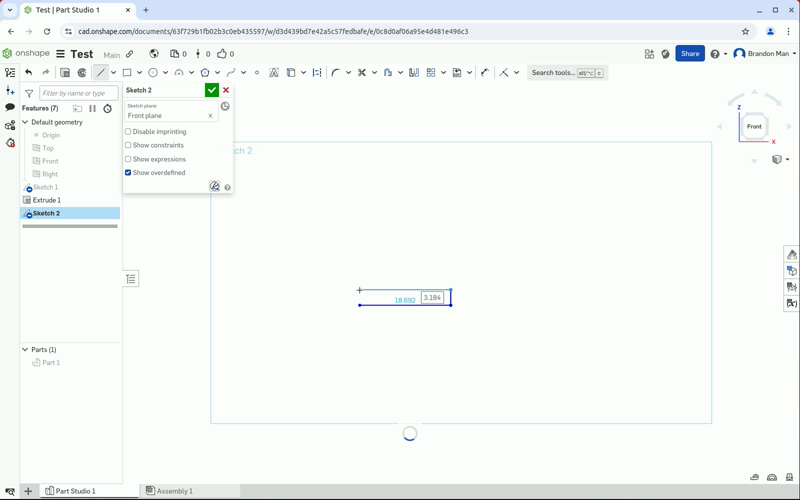
click(359, 289)
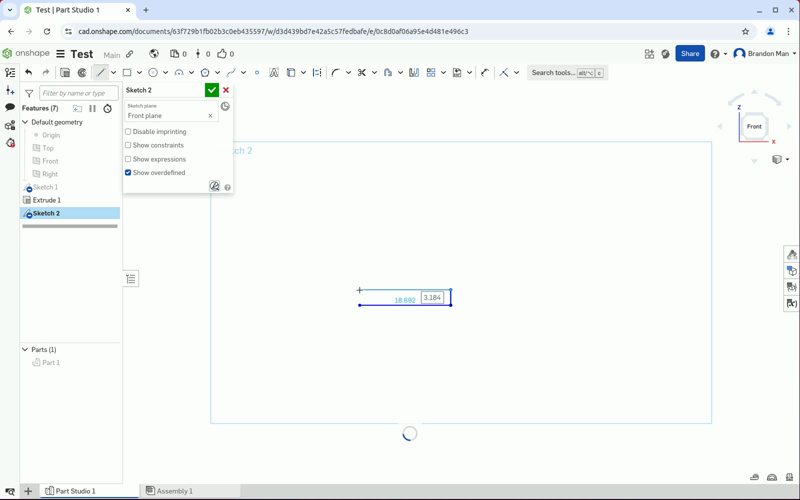
key_up(shift)
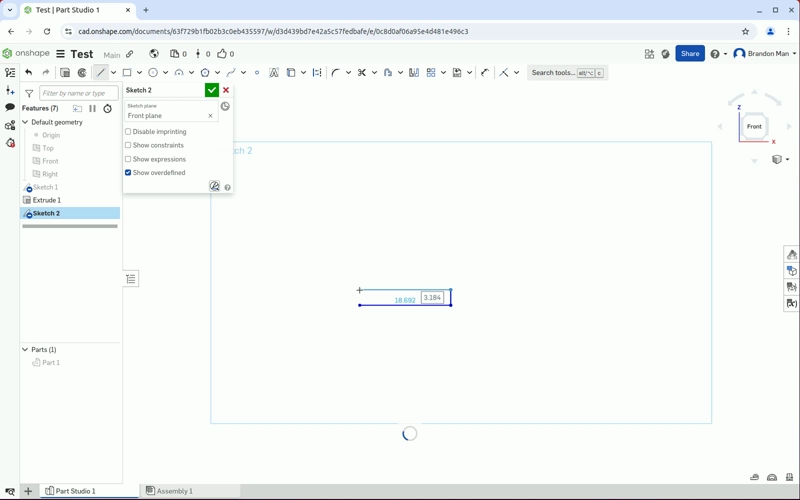
mouse_move(389, 289)
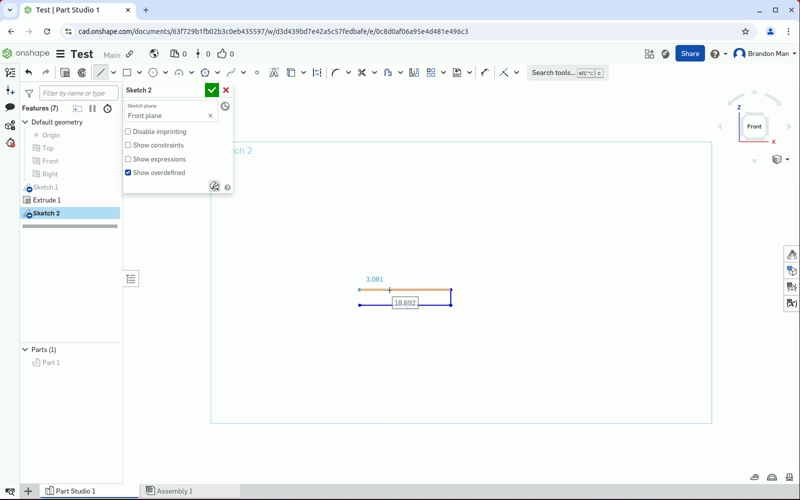
key_down(shift)
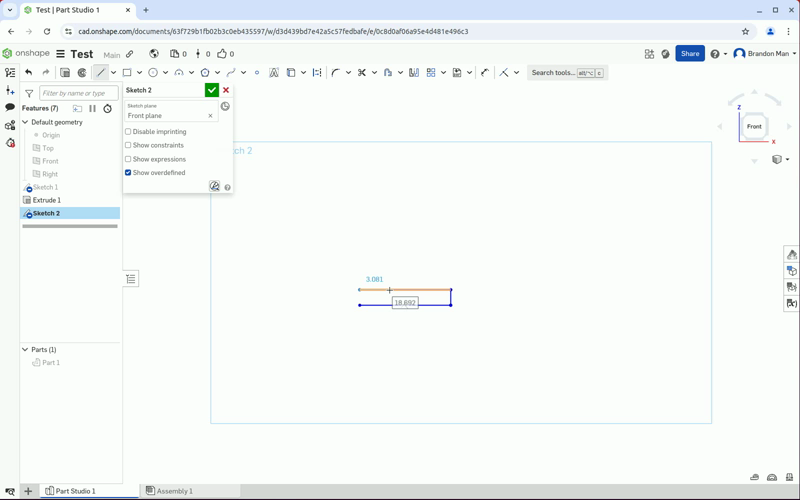
mouse_move(359, 305)
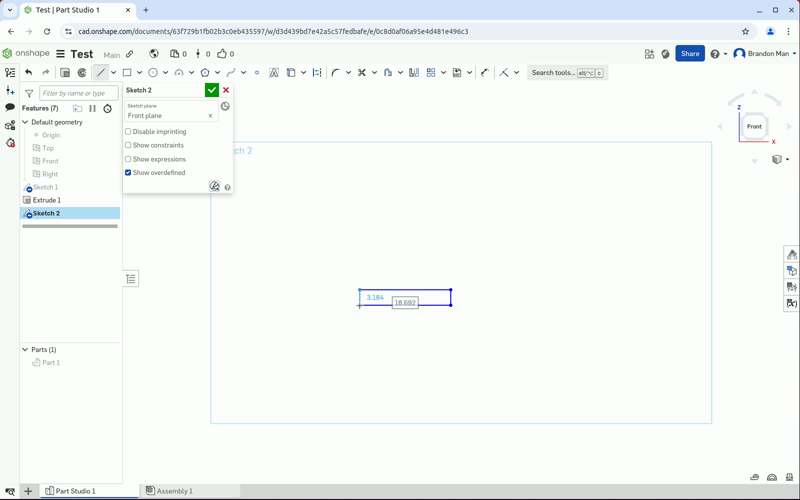
key_up(shift)
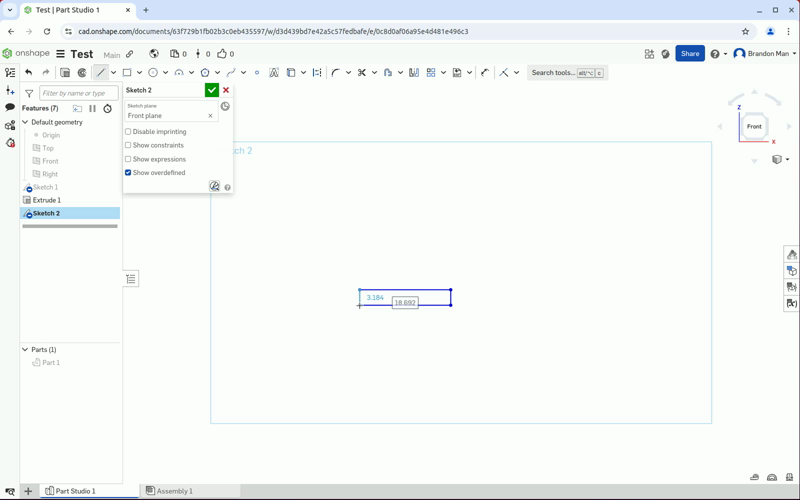
click(359, 305)
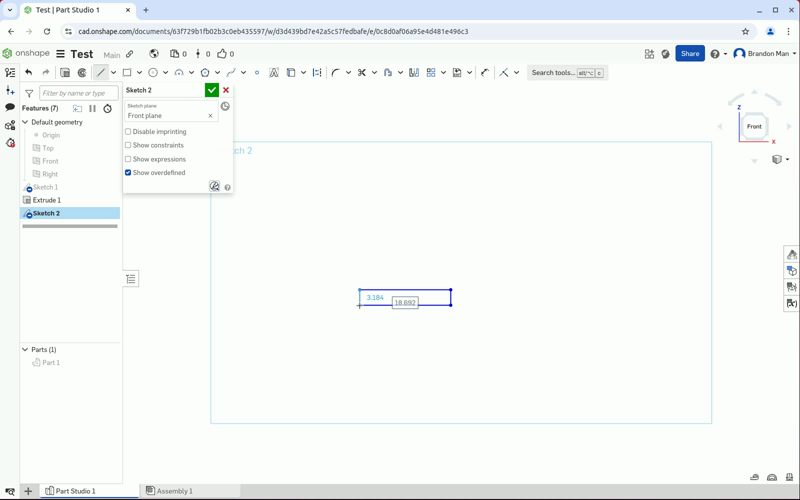
key(esc)
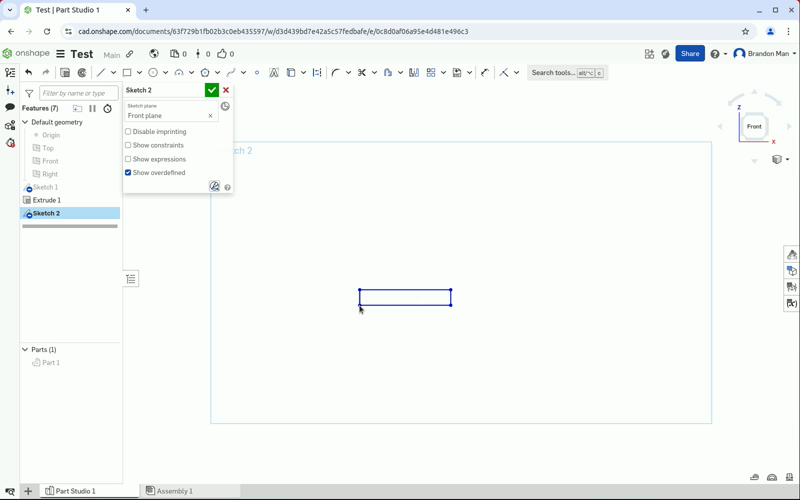
mouse_move(361, 293)
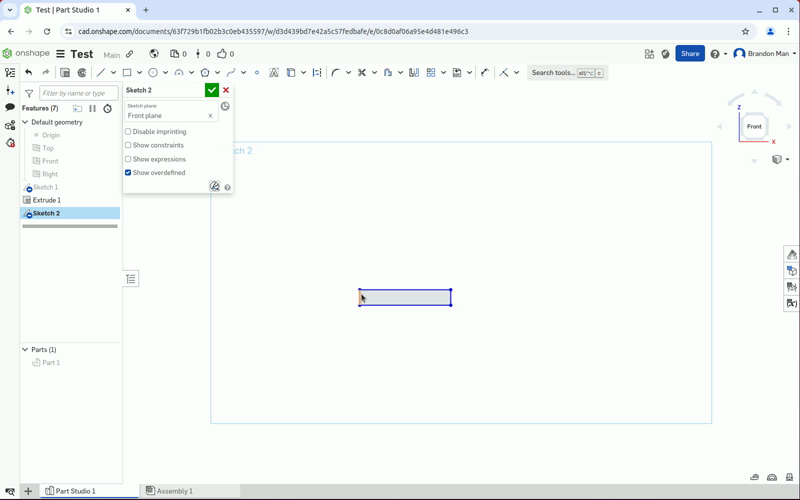
scroll(6)
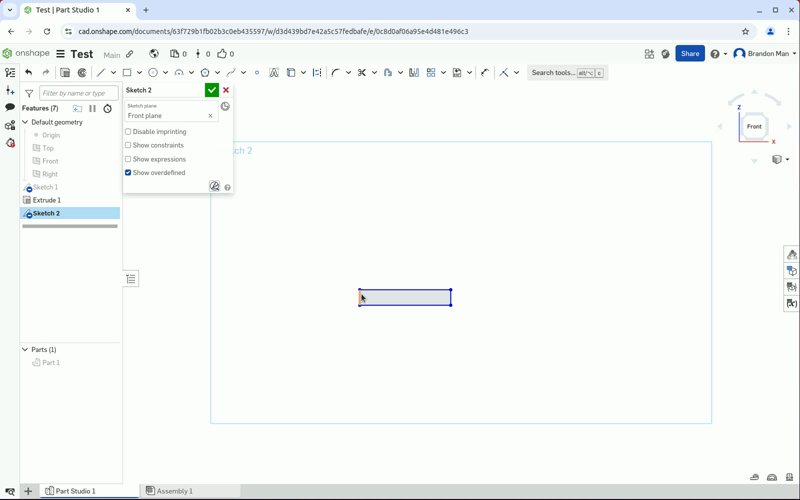
scroll(6)
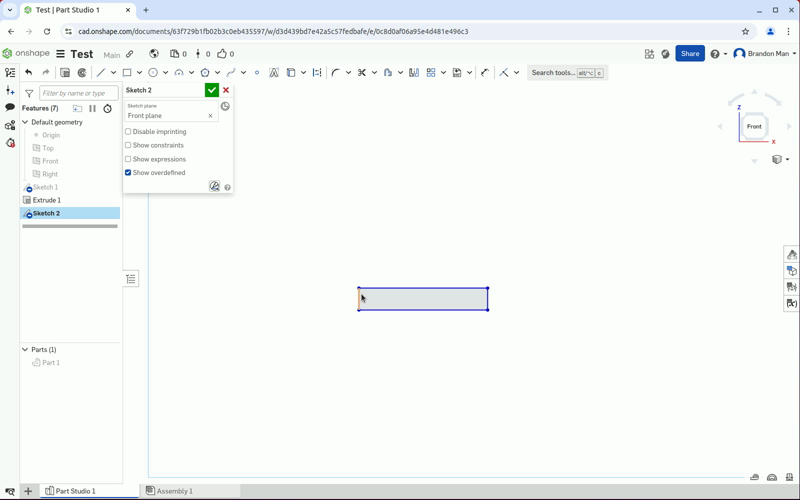
scroll(6)
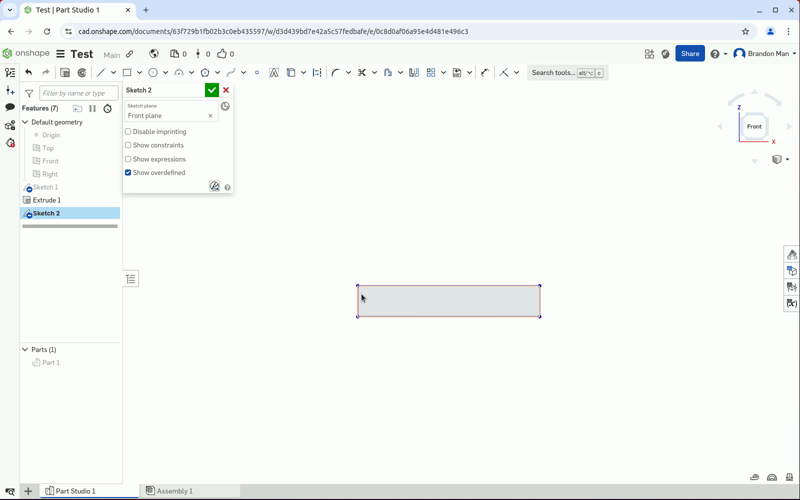
scroll(6)
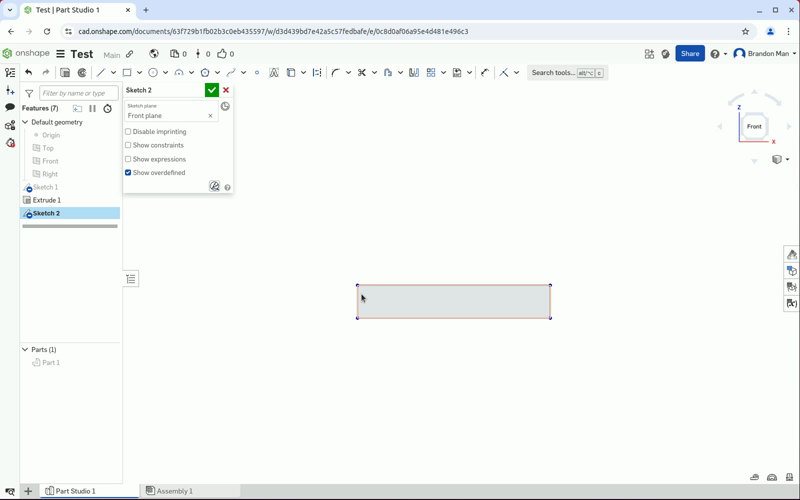
scroll(6)
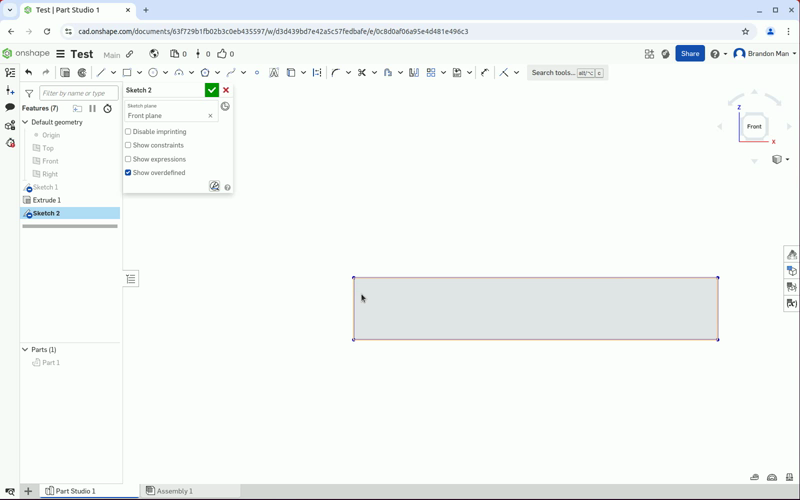
scroll(6)
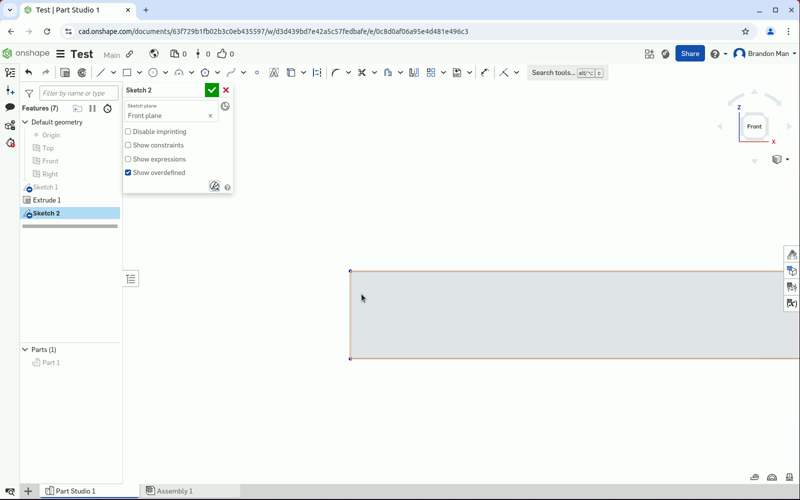
scroll(6)
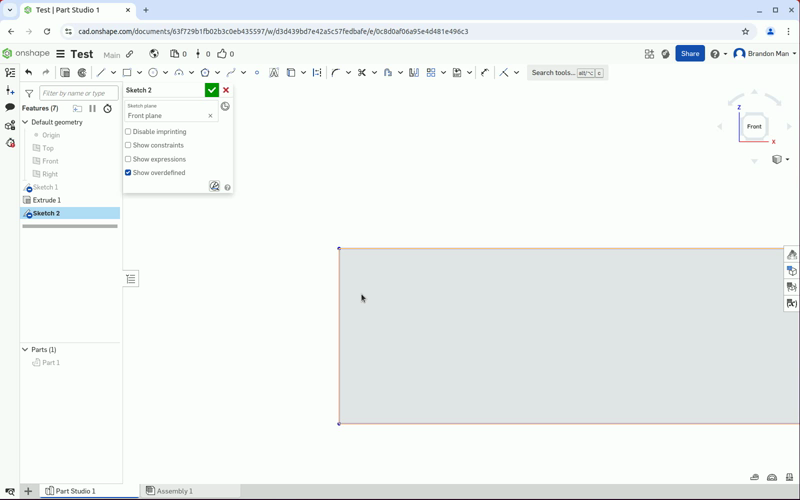
click(361, 293)
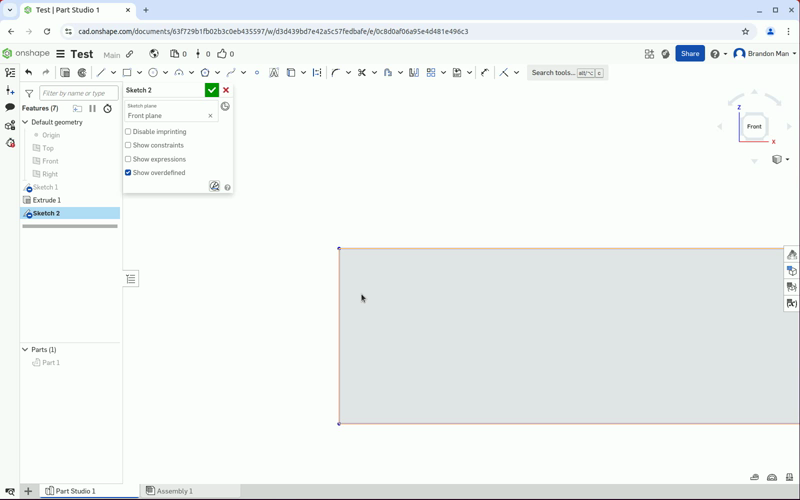
scroll(-6)
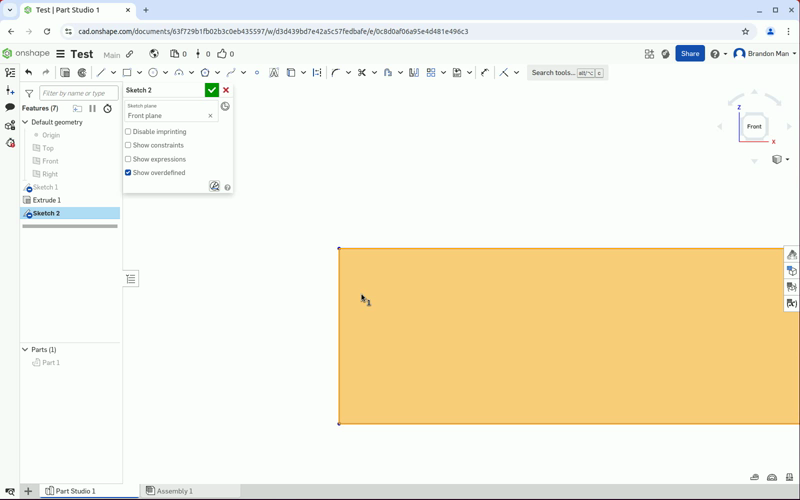
scroll(-6)
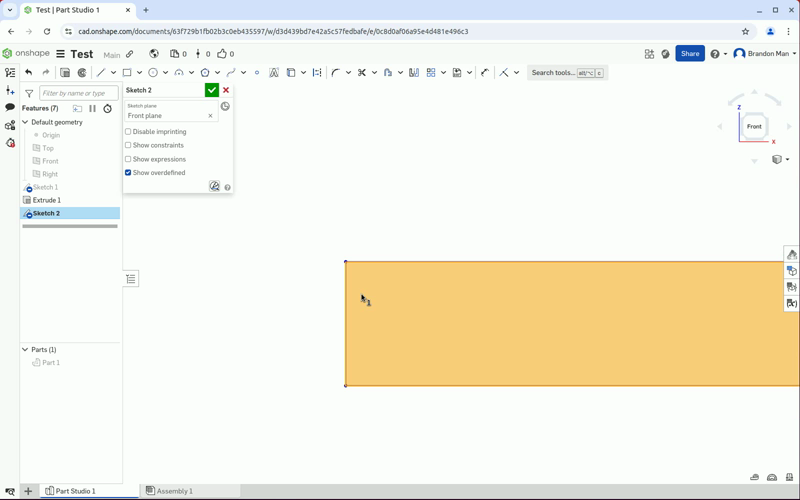
scroll(-6)
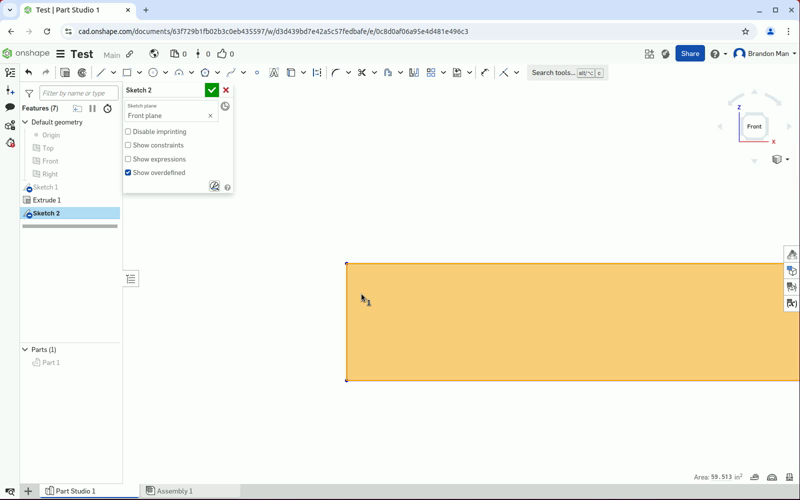
scroll(-6)
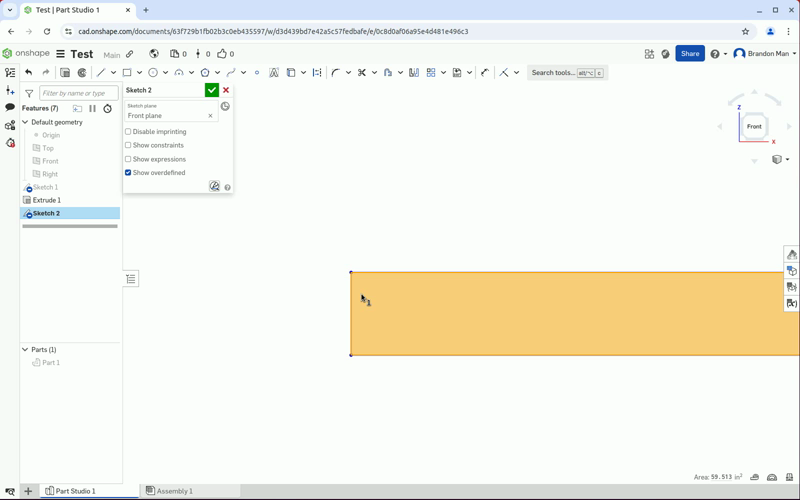
scroll(-6)
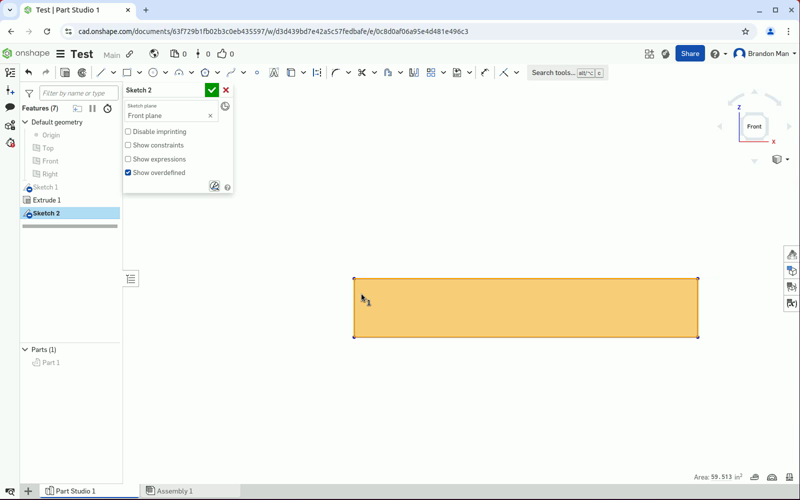
scroll(-6)
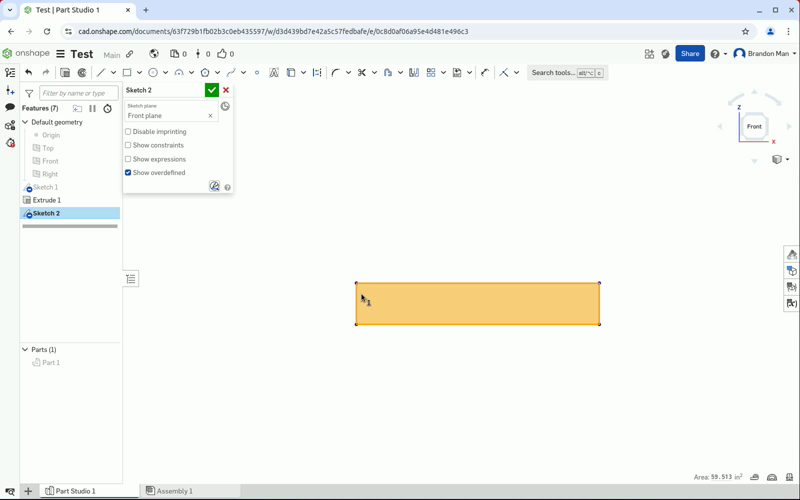
scroll(-6)
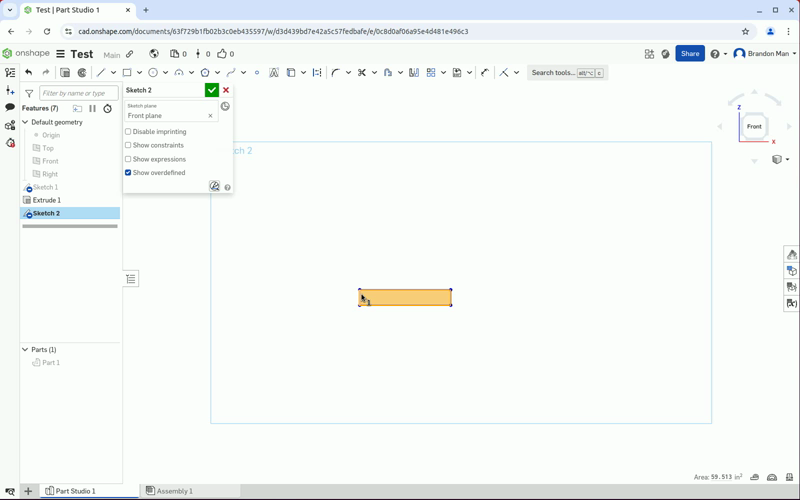
mouse_move(73, 352)
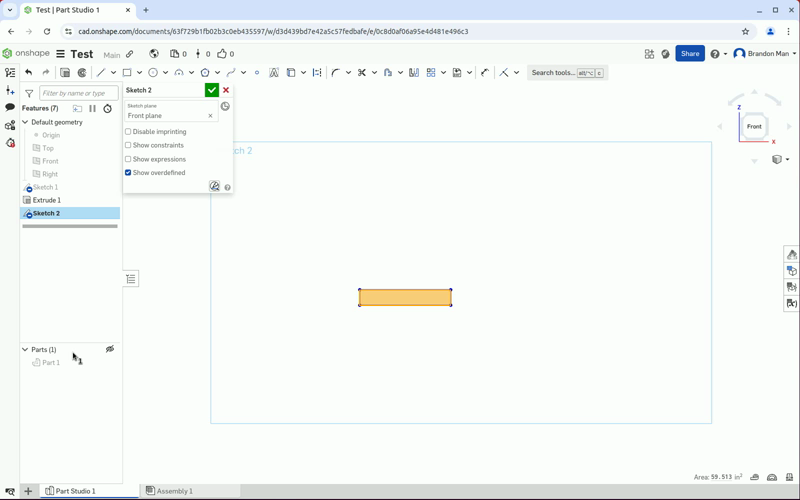
key(shift+y)
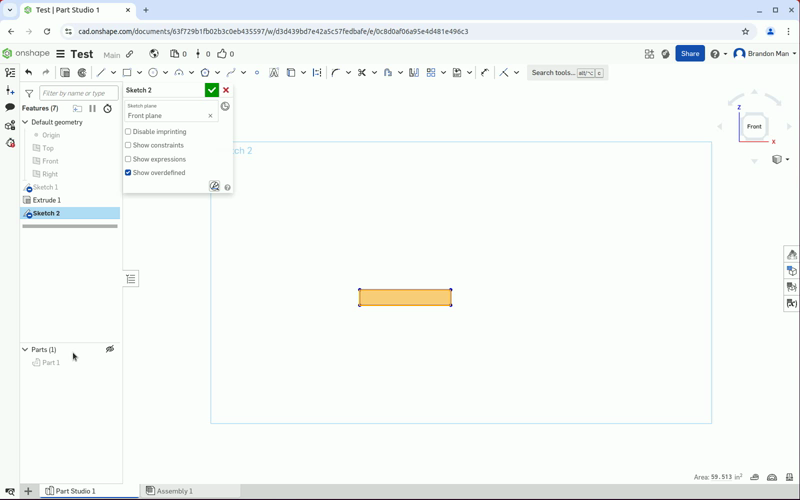
key(shift+e)
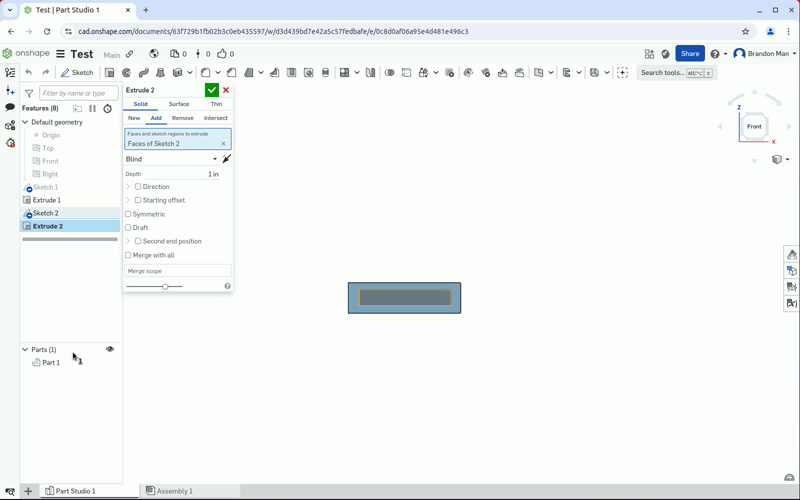
mouse_move(143, 106)
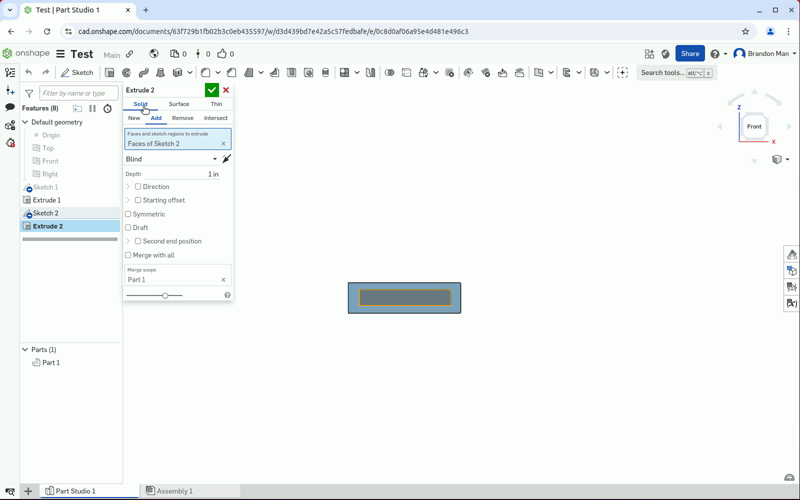
click(143, 106)
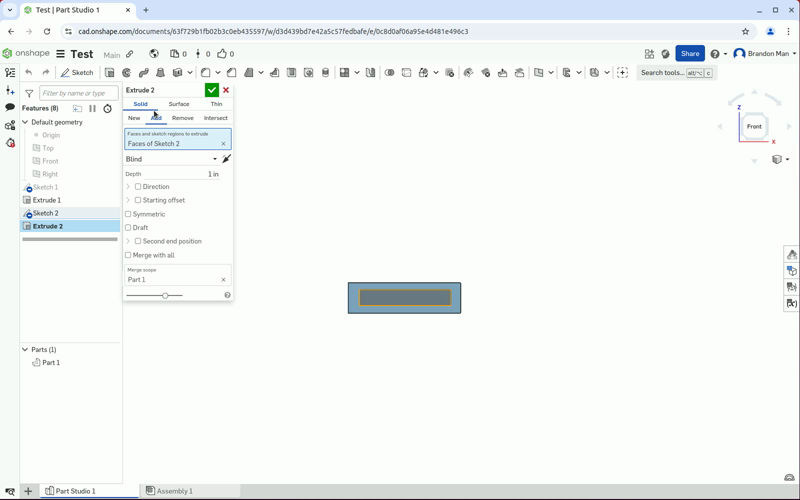
mouse_move(186, 120)
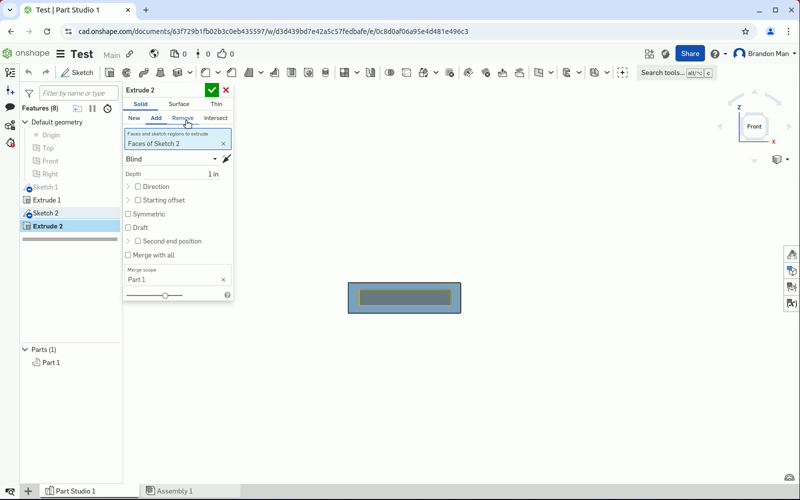
click(186, 120)
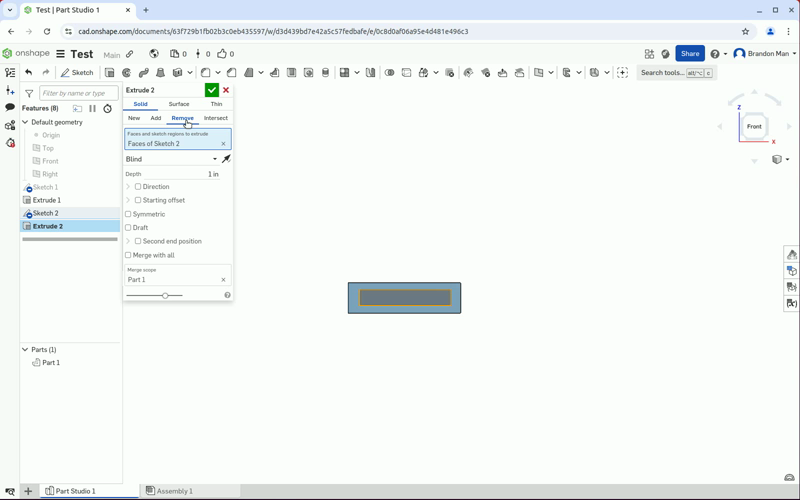
key(tab, 4)
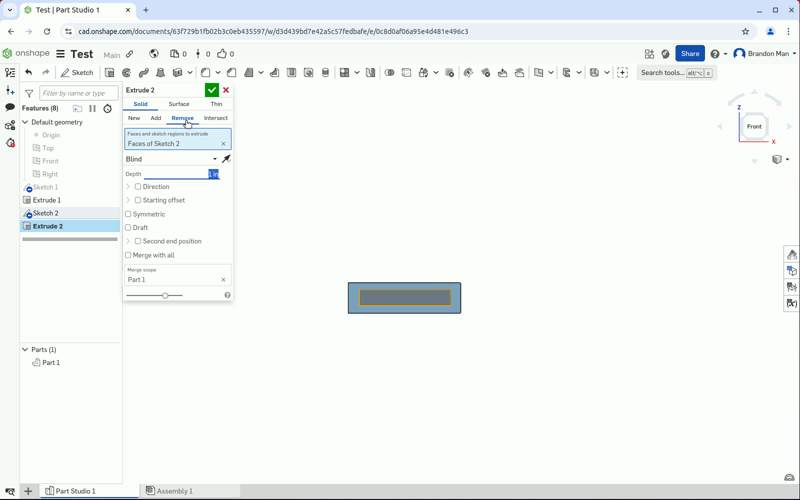
text(3.129)
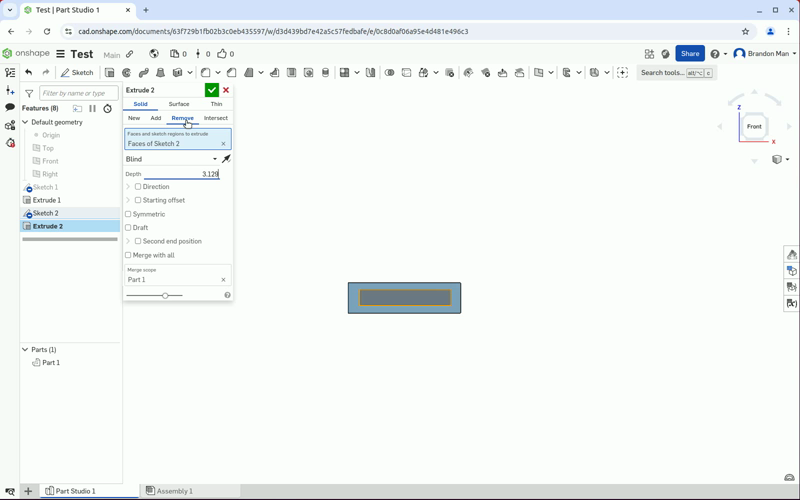
key(tab, 6)
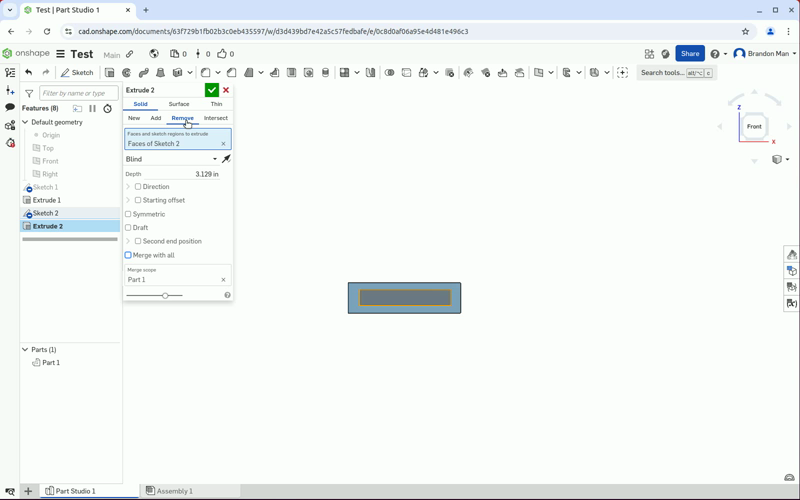
key(space)
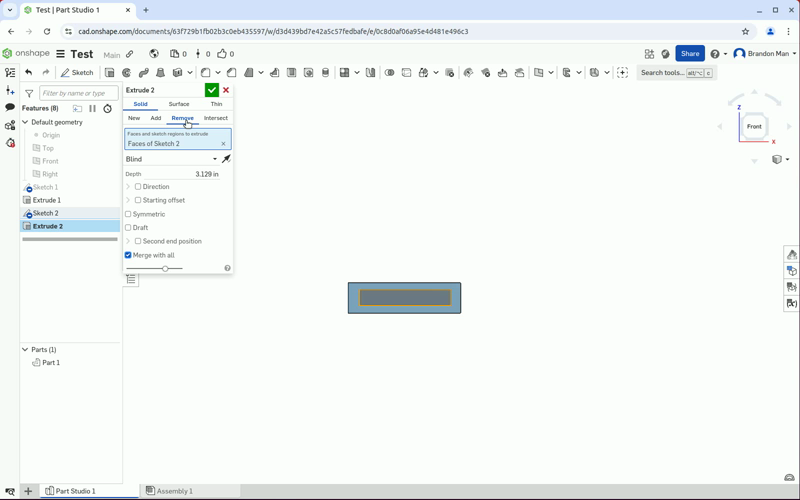
key(enter)
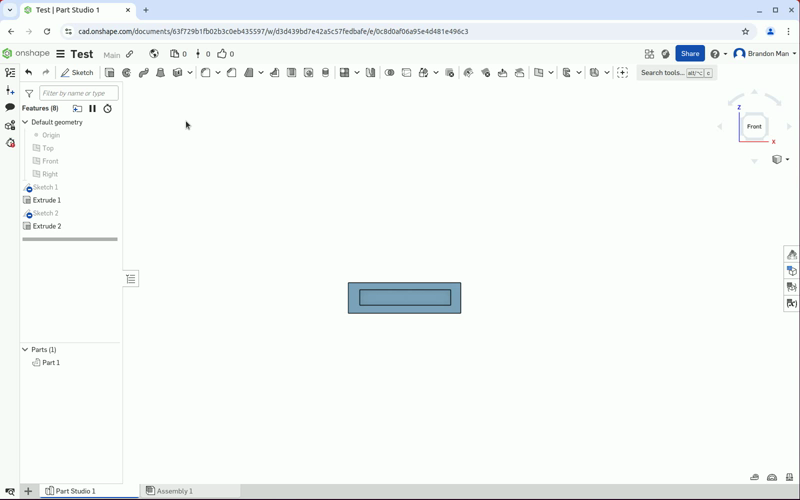
key(shift+h)
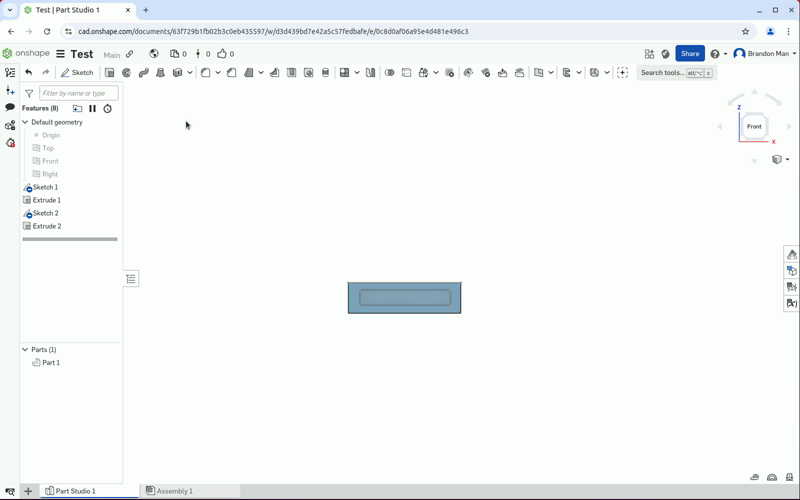
key(shift+h)
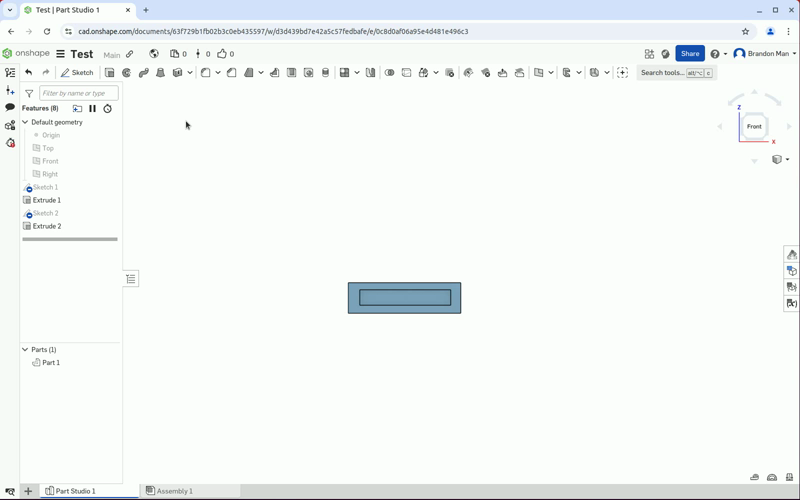
mouse_move(73, 189)
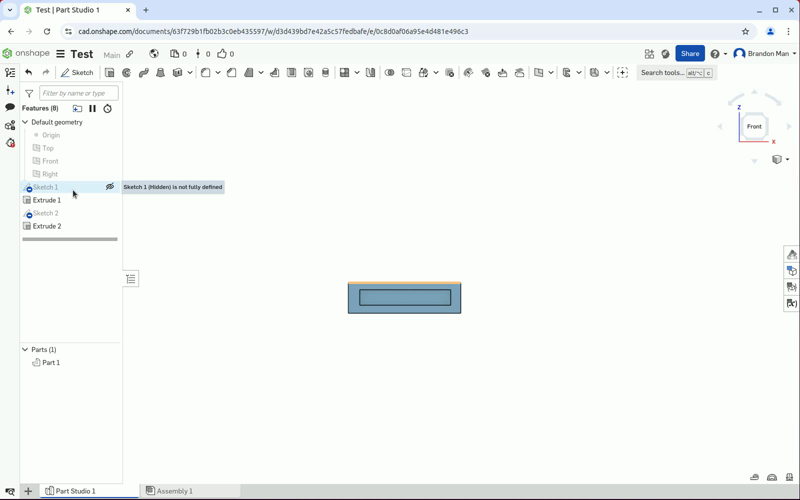
click(73, 189)
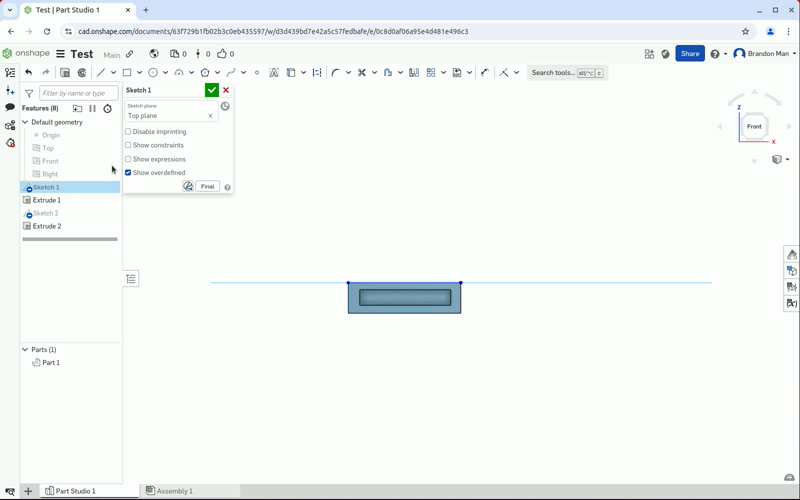
mouse_move(229, 92)
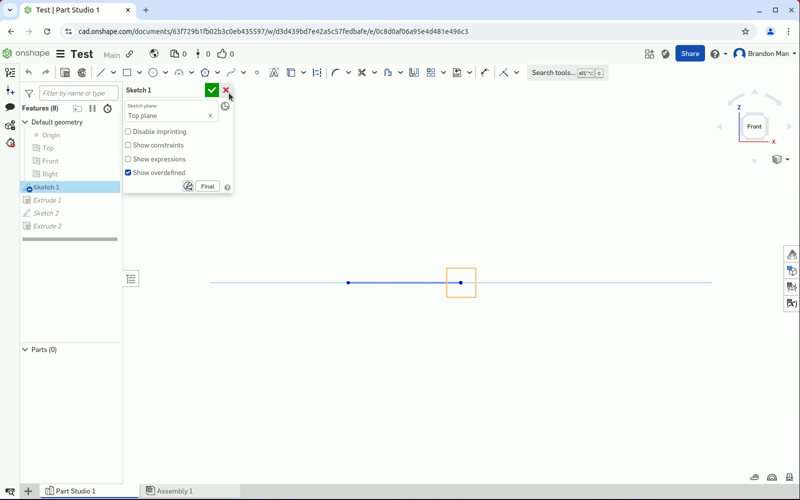
click(229, 92)
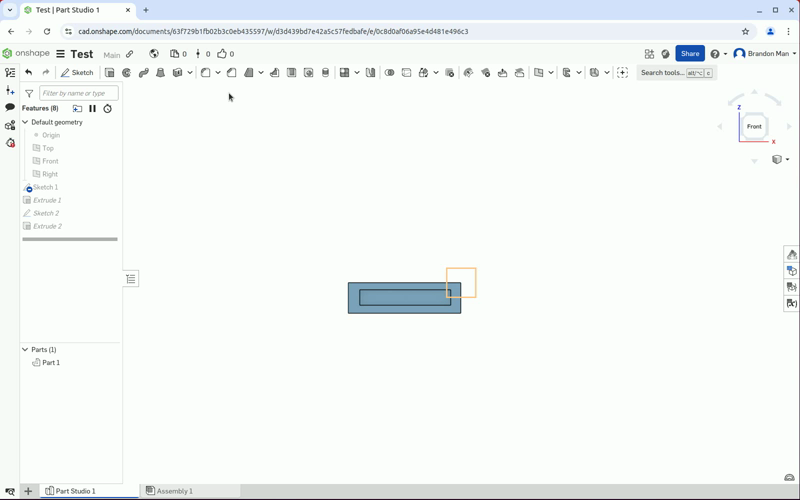
mouse_move(73, 352)
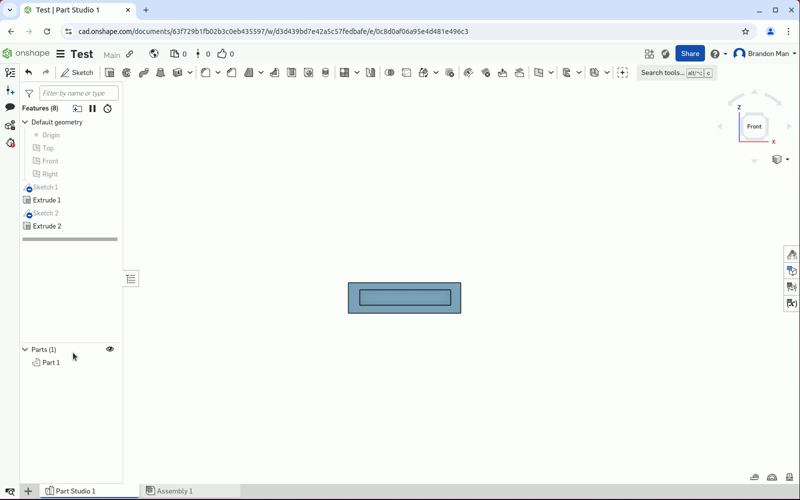
key(y)
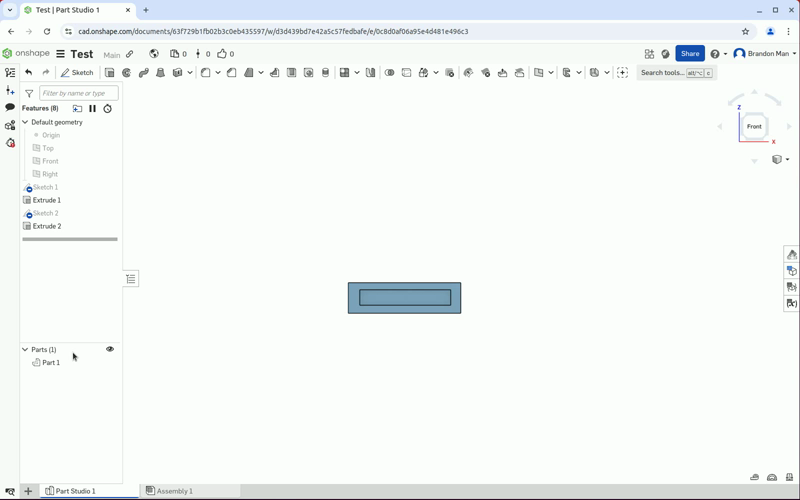
key(shift+p)
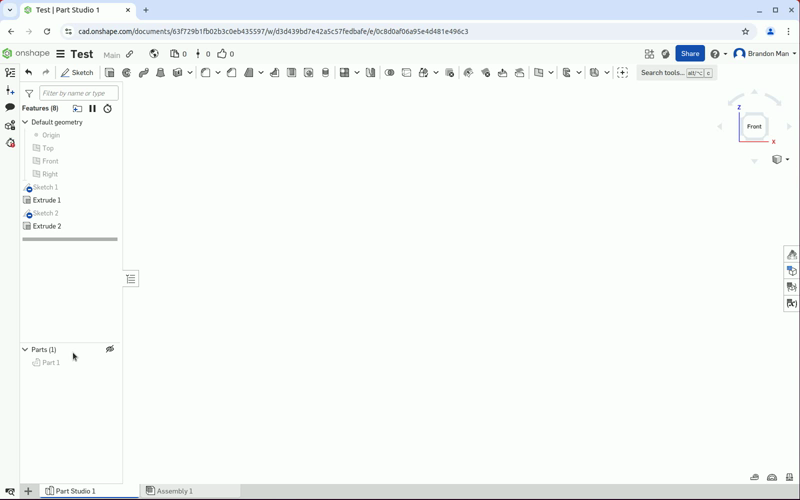
key(space)
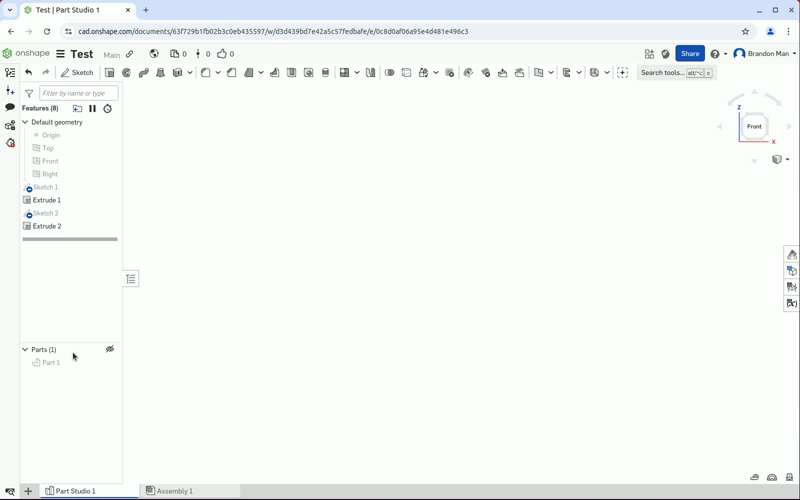
key_down(shift)
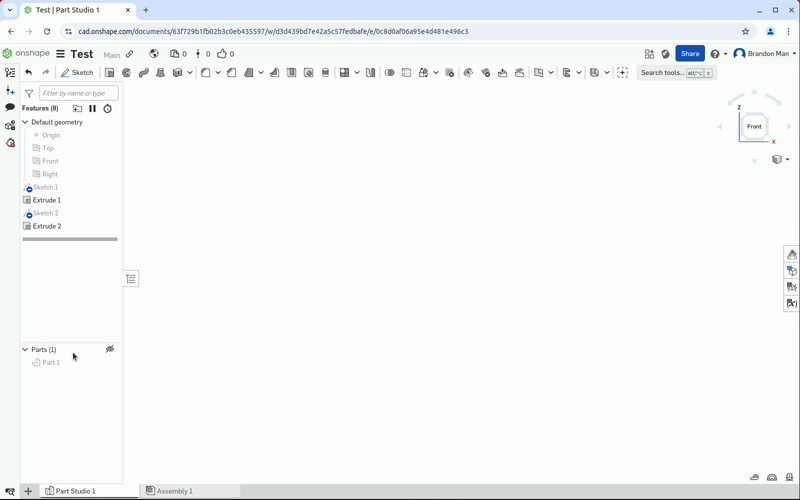
key(left)
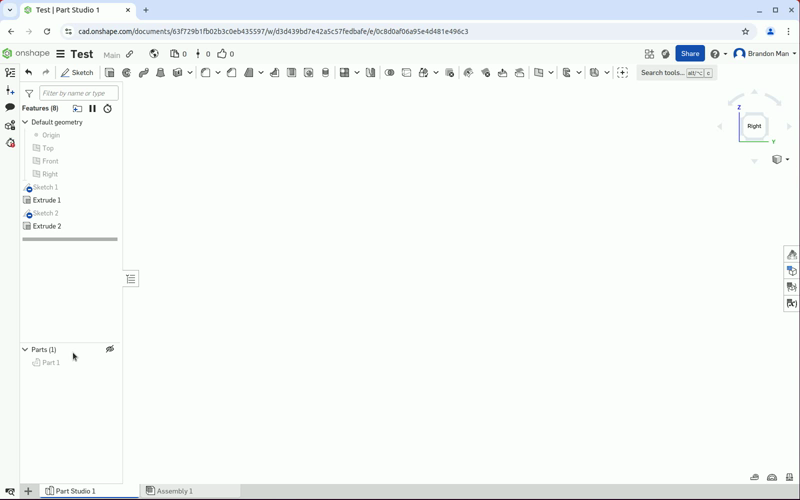
key_up(shift)
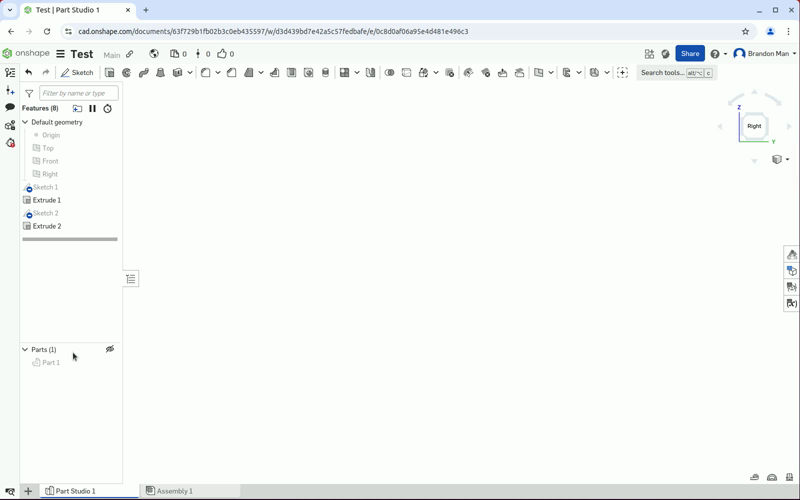
mouse_move(73, 352)
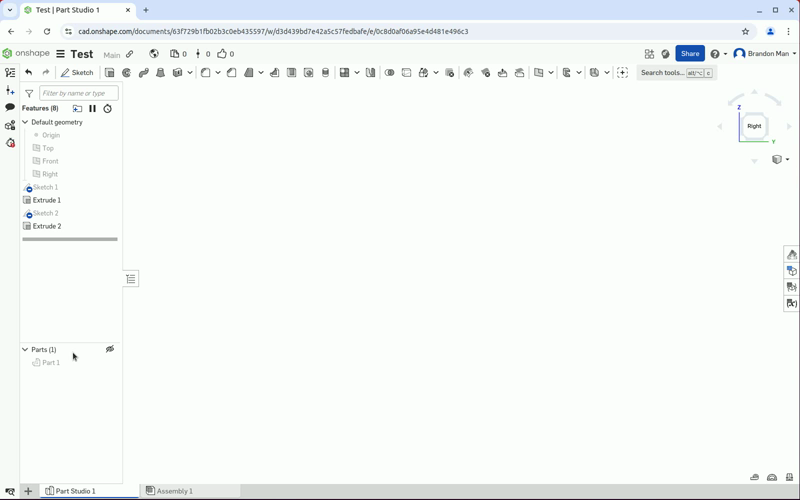
key(shift+y)
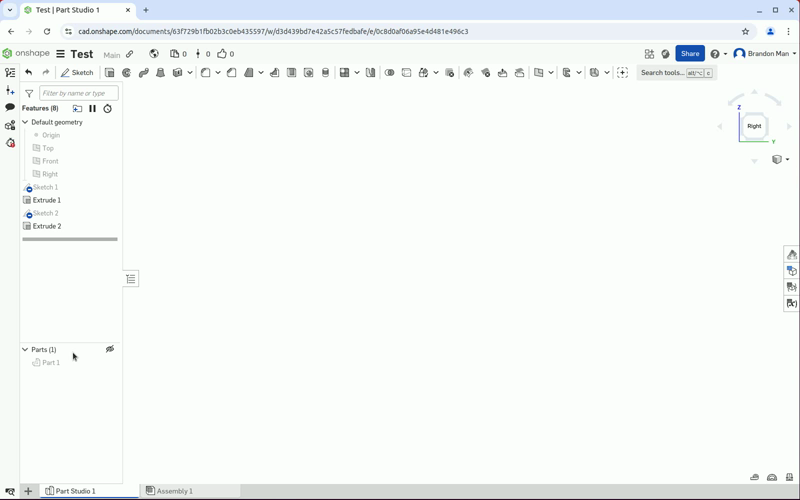
key(shift+s)
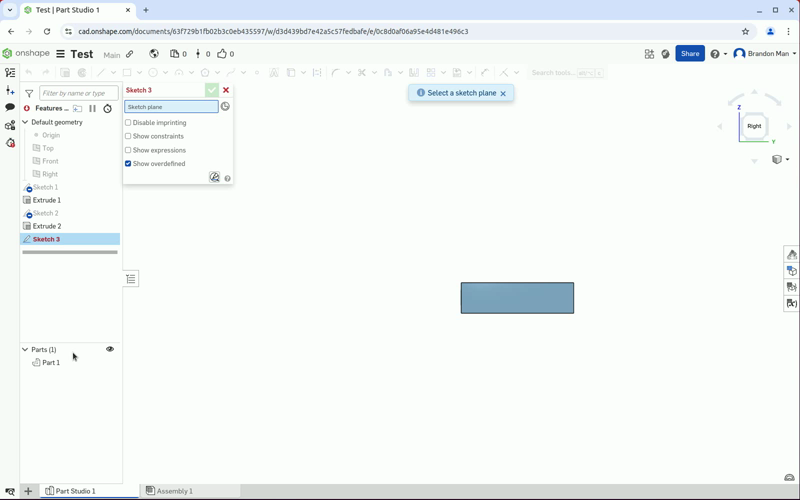
mouse_move(73, 176)
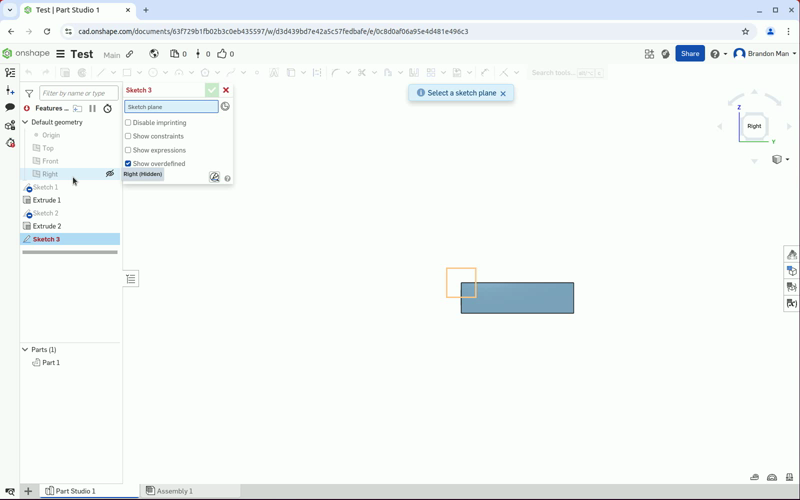
click(73, 176)
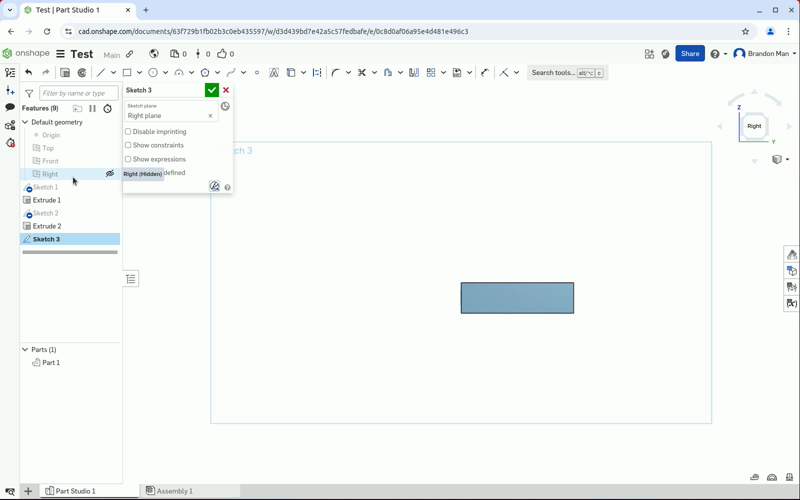
mouse_move(73, 352)
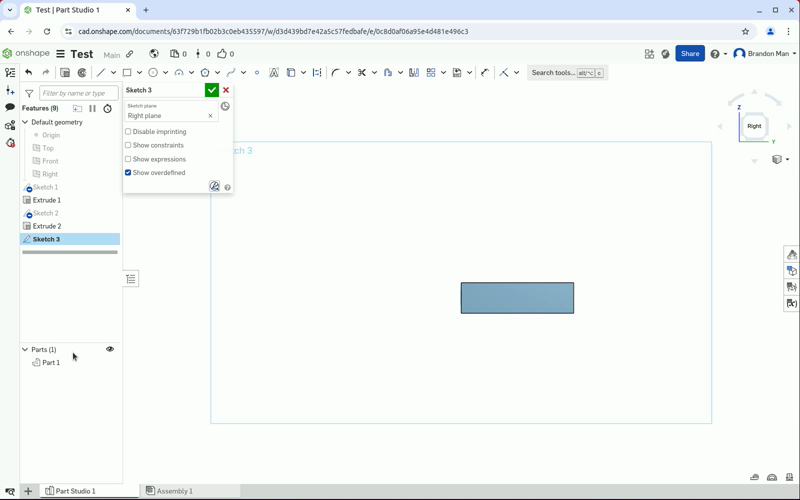
key(y)
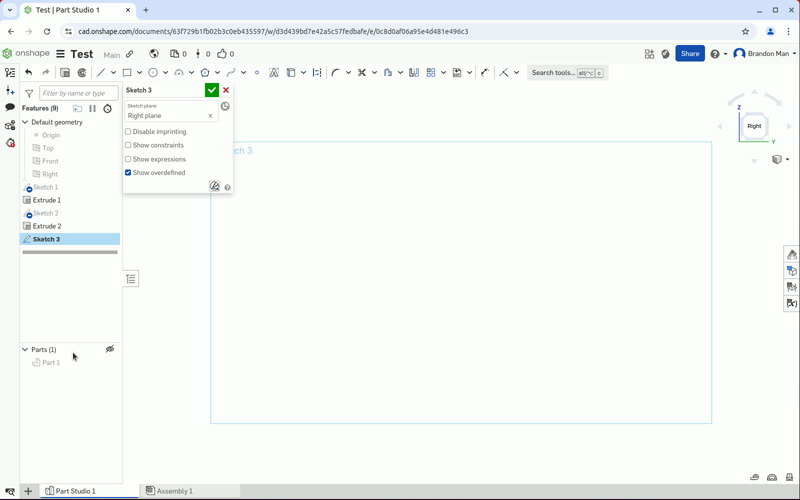
key(l)
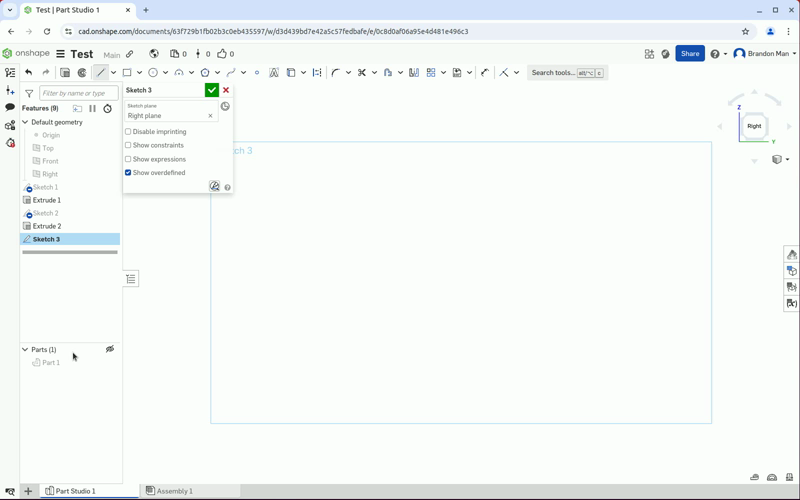
key_down(shift)
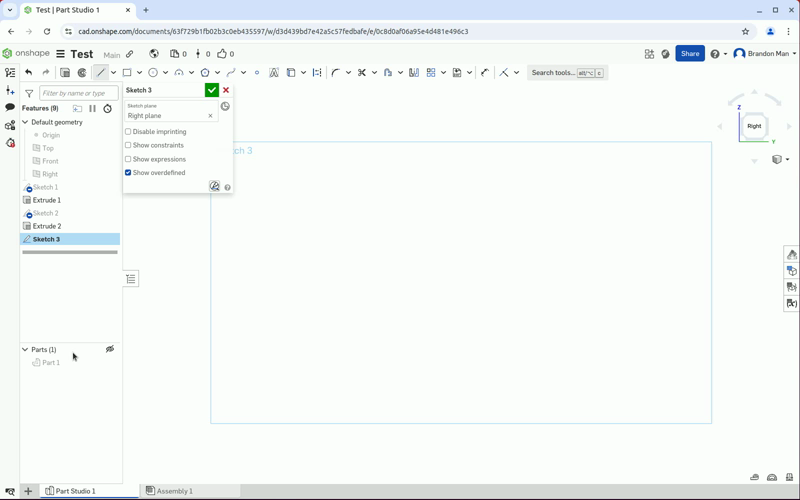
mouse_move(472, 305)
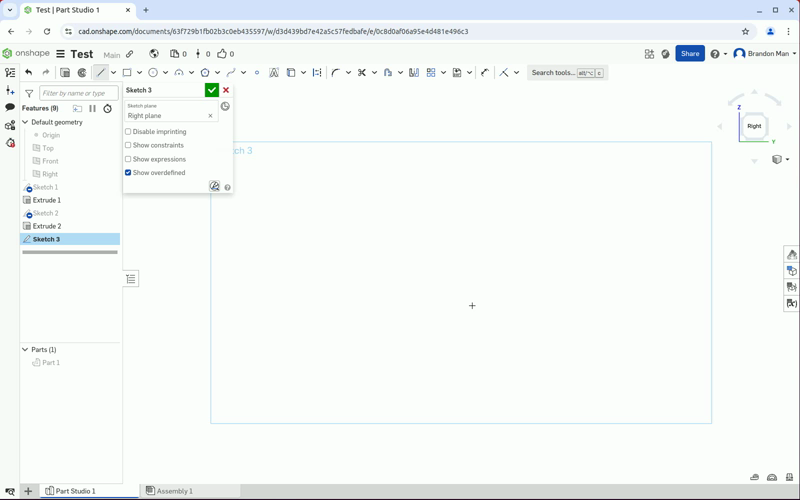
click(472, 305)
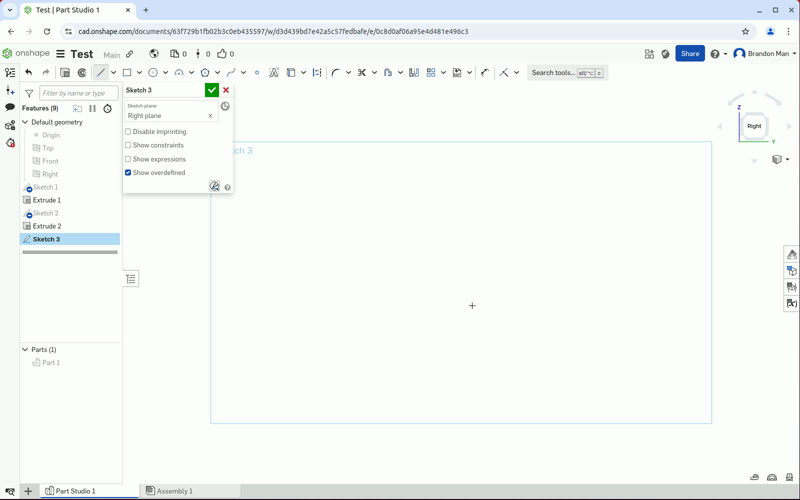
key_up(shift)
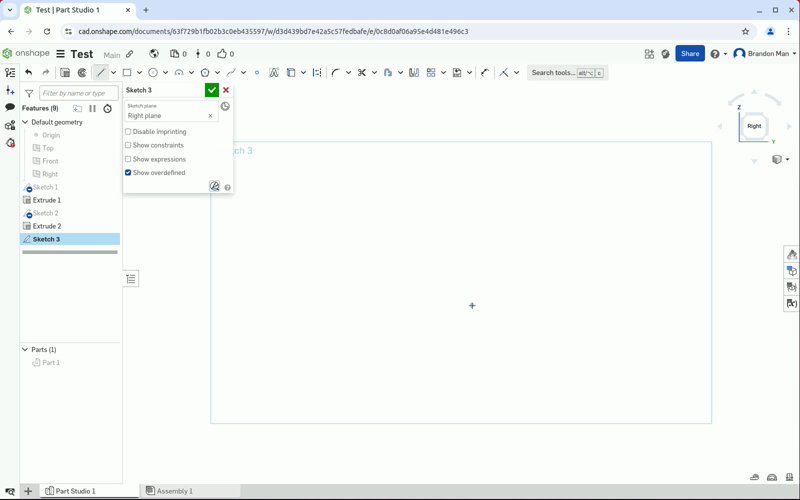
key_down(shift)
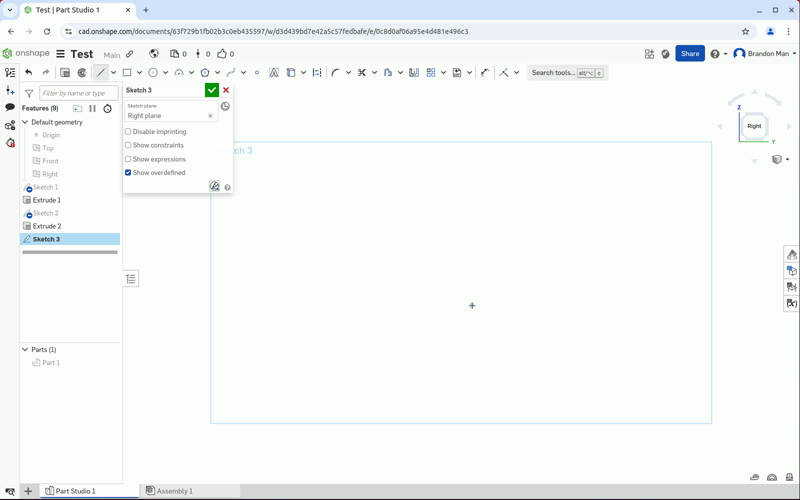
mouse_move(502, 305)
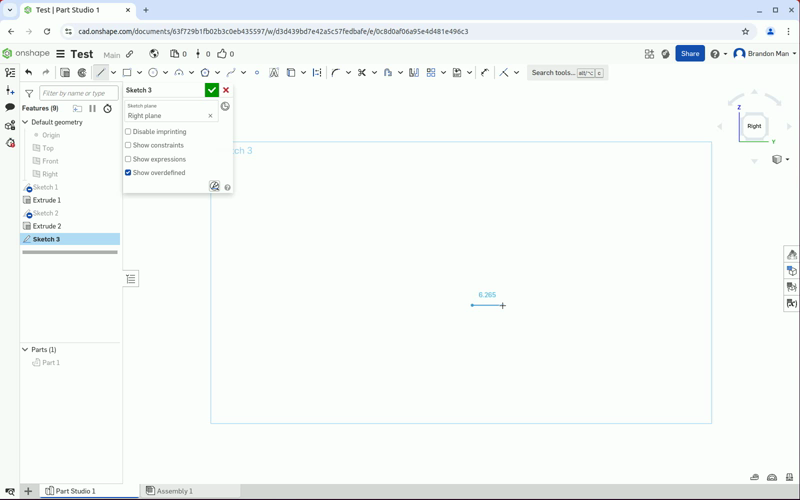
mouse_move(518, 305)
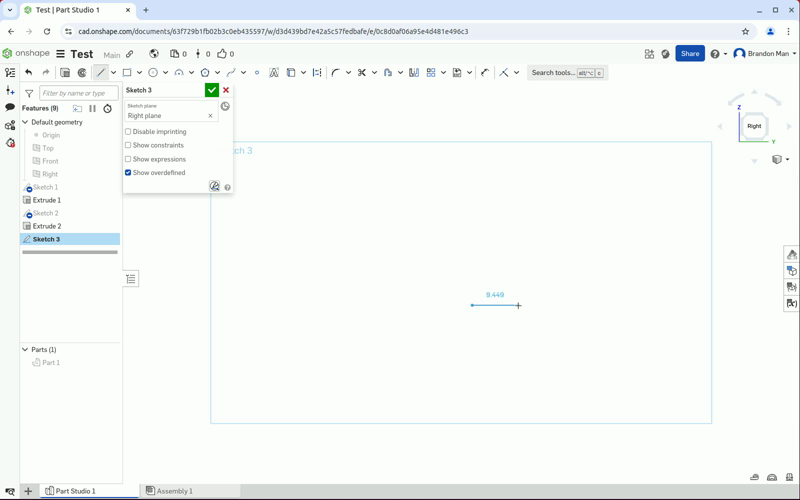
click(518, 305)
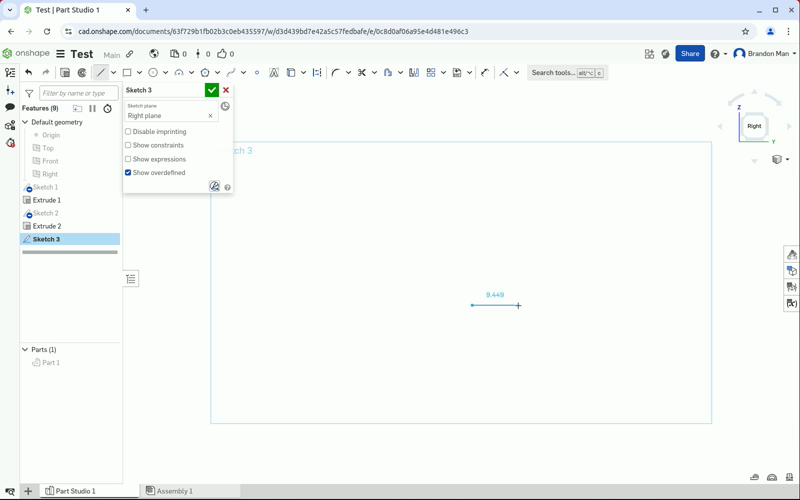
key_up(shift)
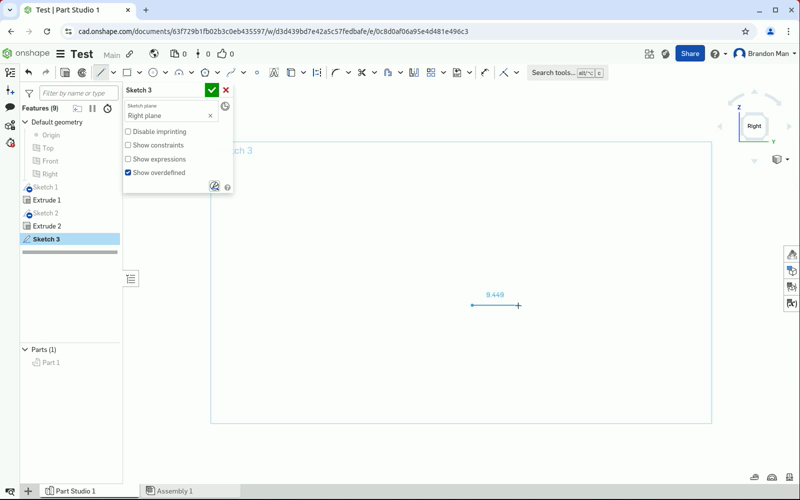
key_down(shift)
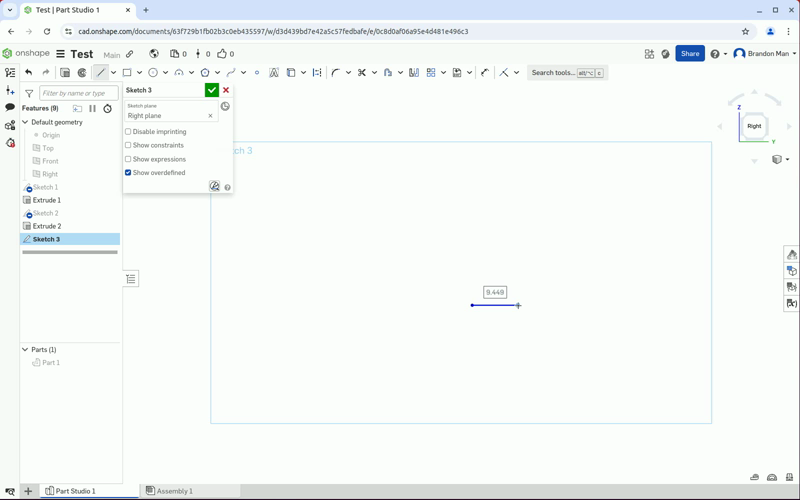
mouse_move(548, 305)
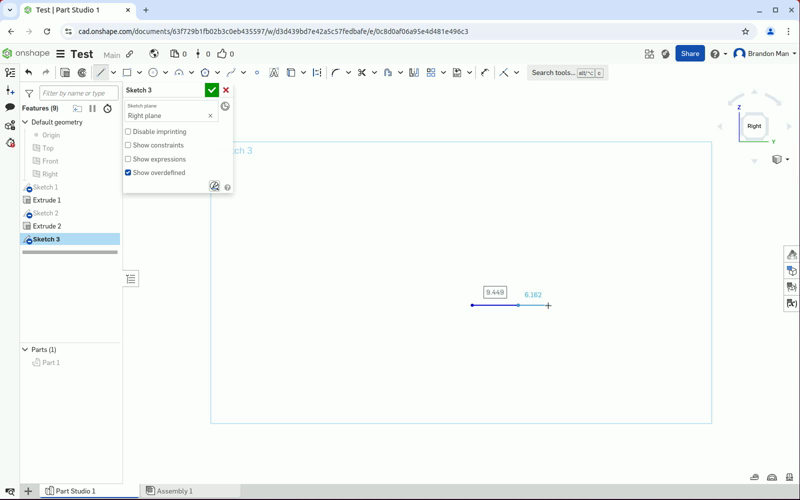
mouse_move(563, 305)
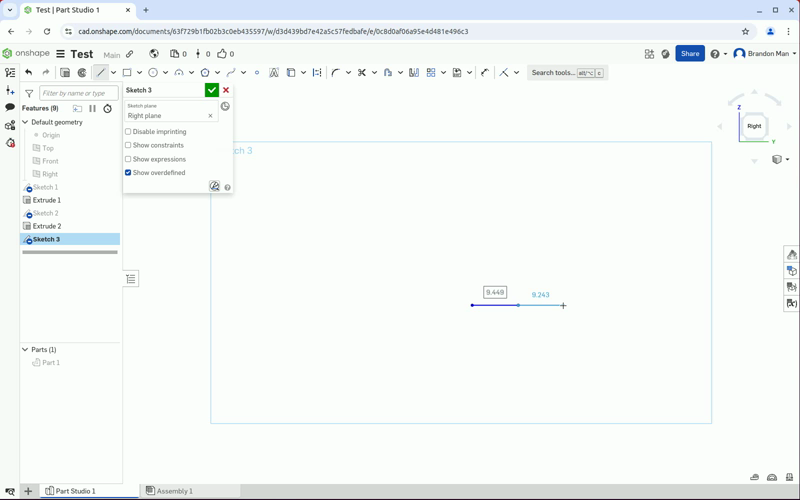
click(563, 305)
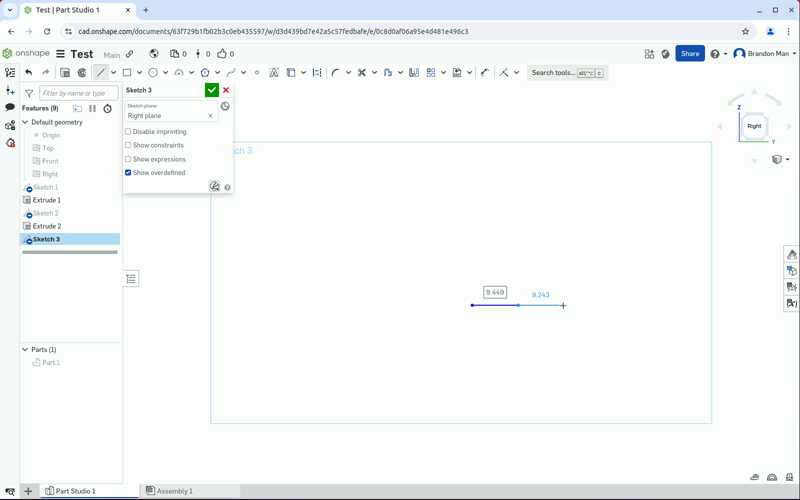
key_up(shift)
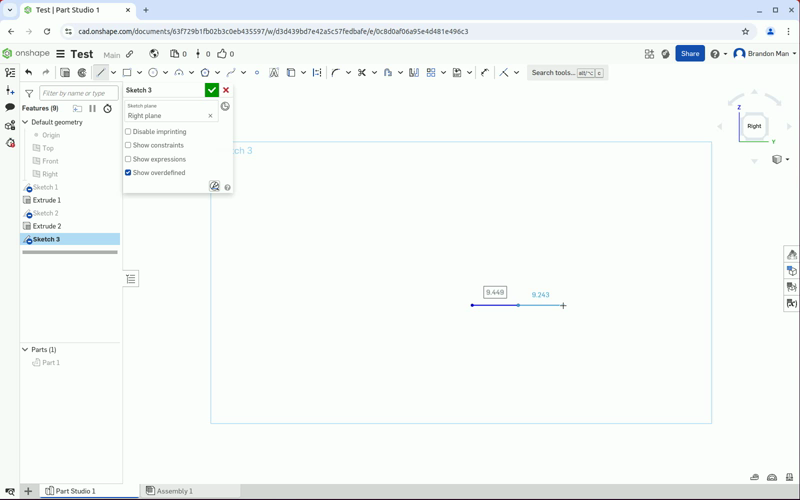
key_down(shift)
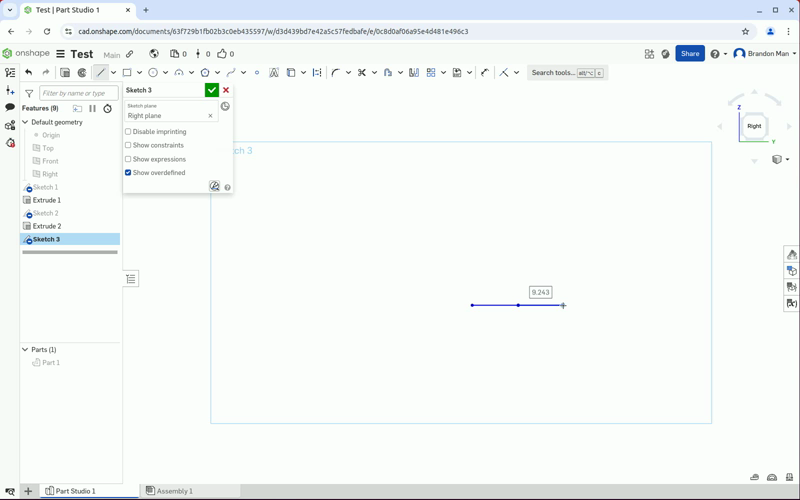
mouse_move(589, 305)
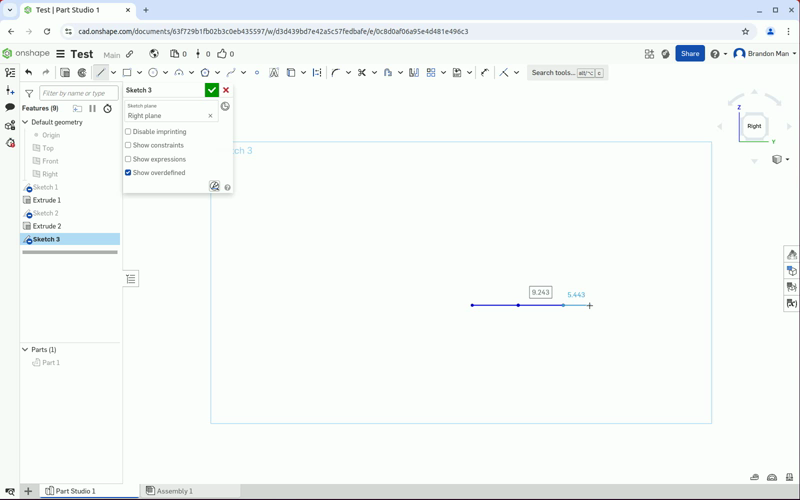
mouse_move(563, 297)
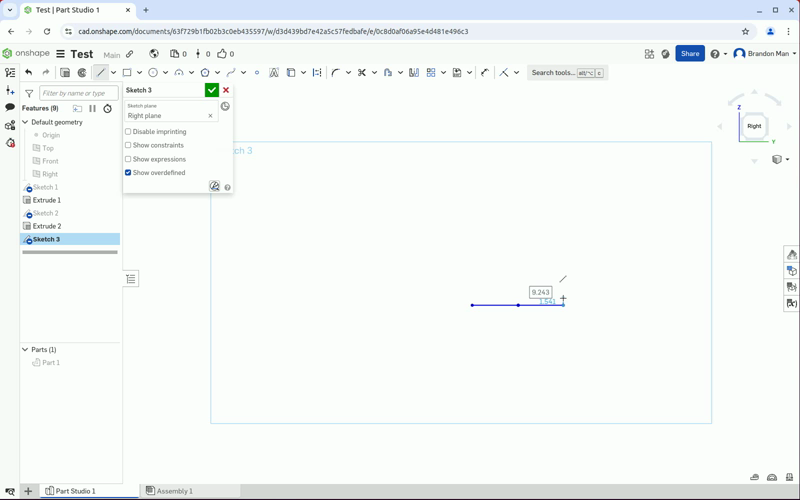
click(563, 297)
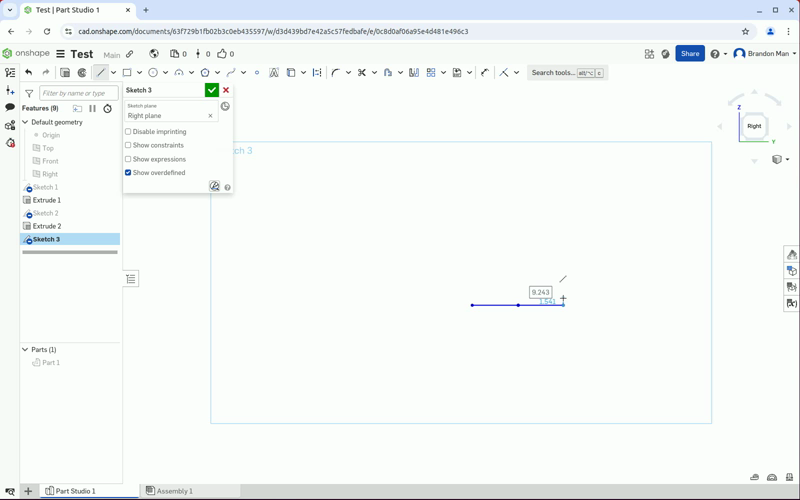
key_up(shift)
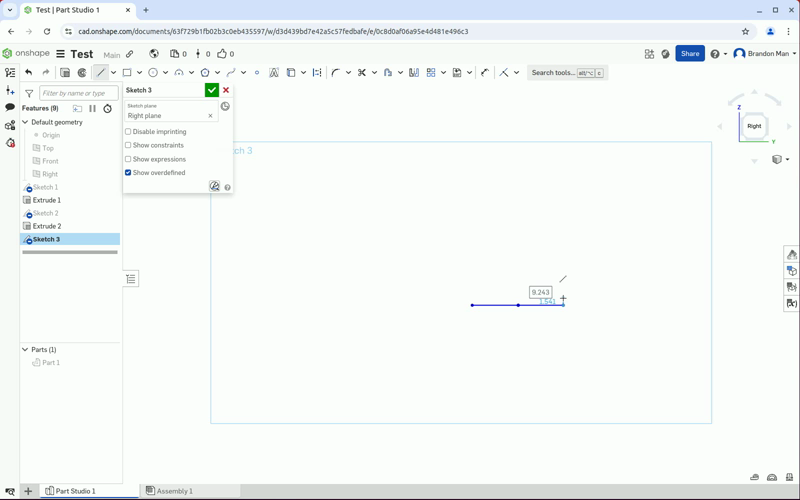
key_down(shift)
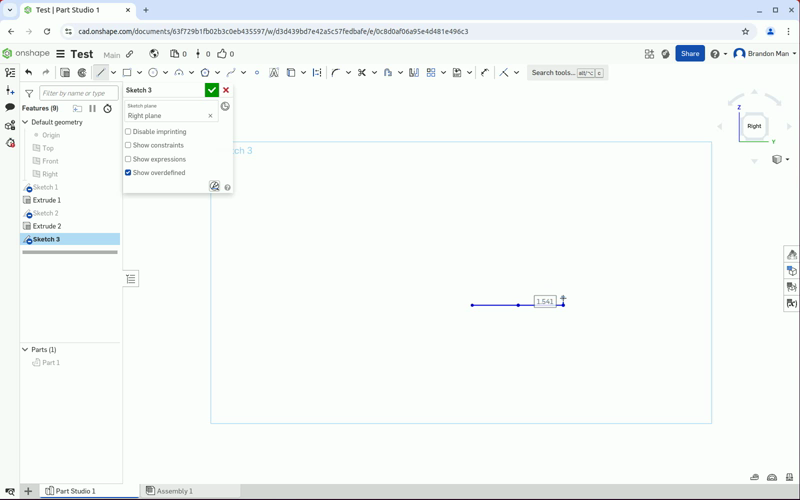
mouse_move(589, 297)
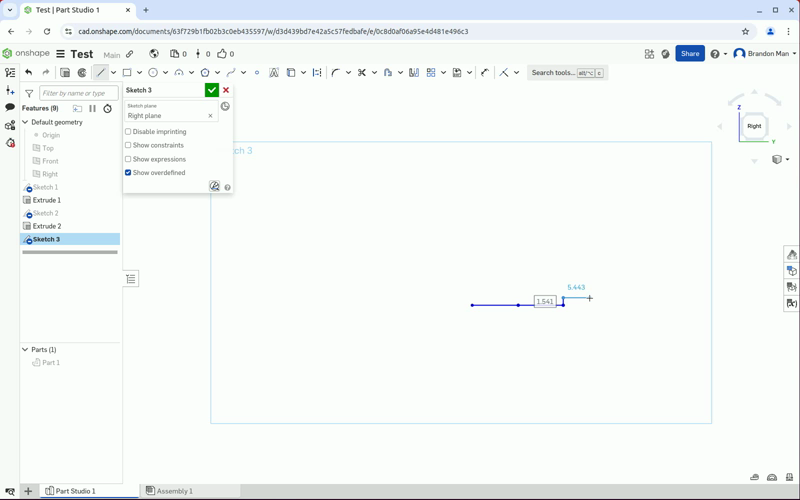
mouse_move(563, 289)
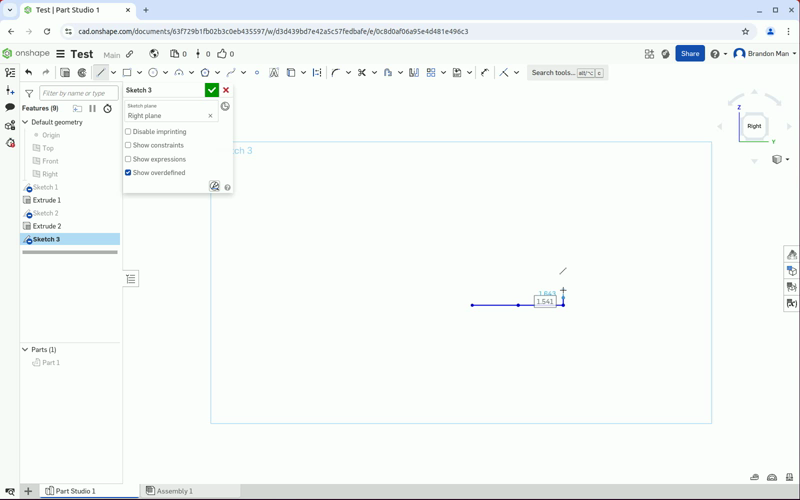
click(563, 289)
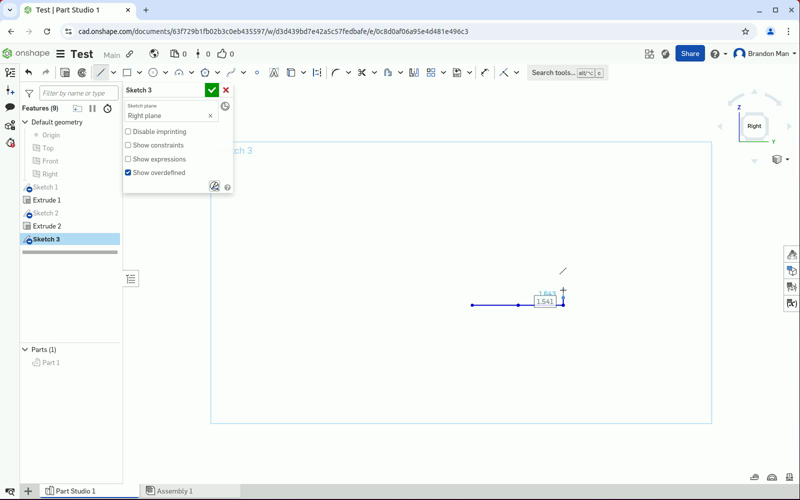
key_up(shift)
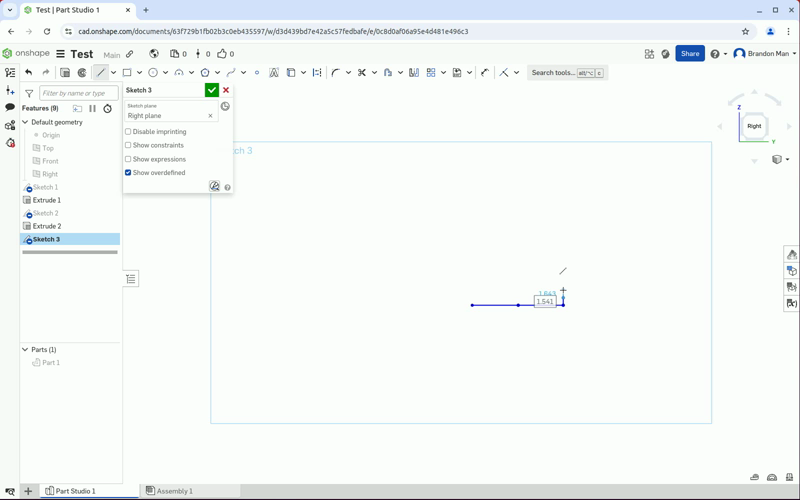
key_down(shift)
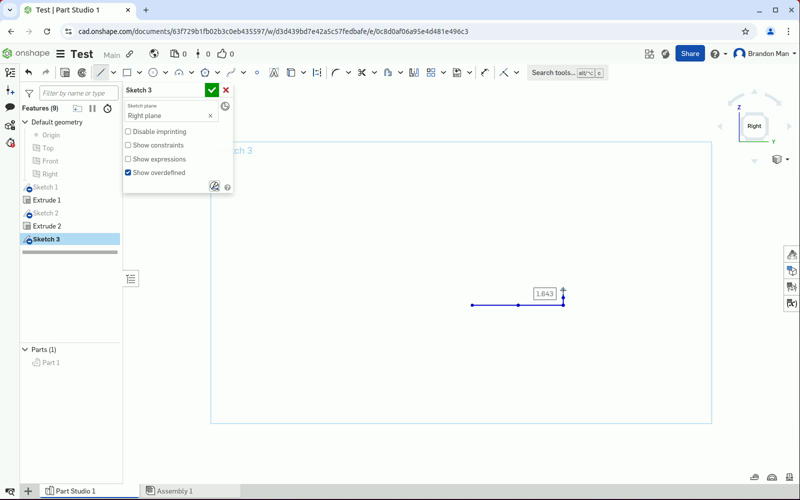
mouse_move(589, 289)
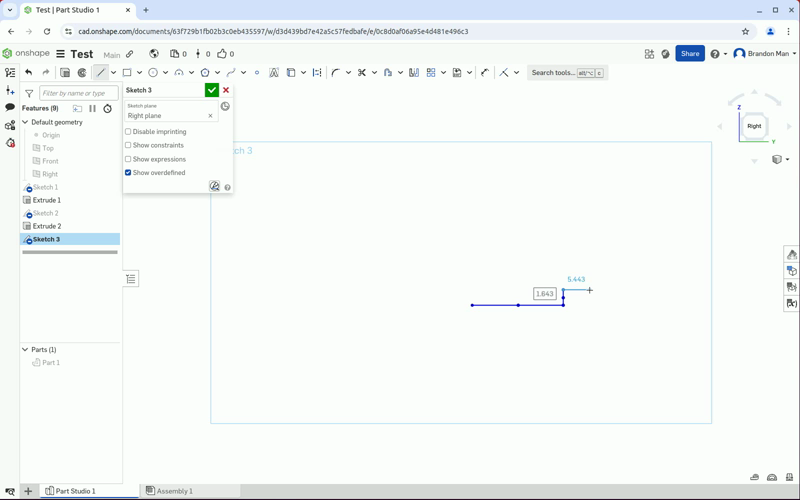
mouse_move(518, 289)
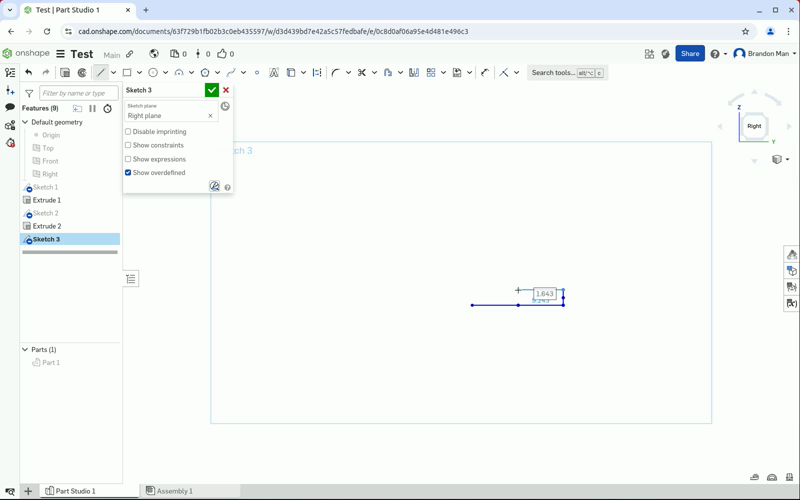
click(518, 289)
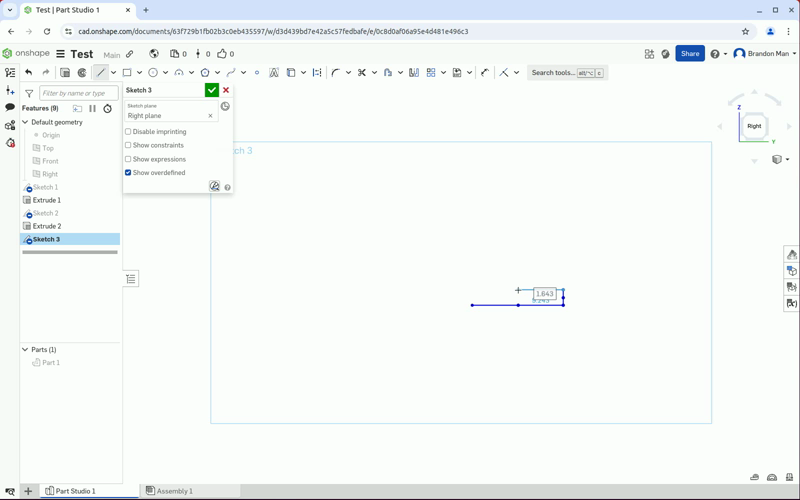
key_up(shift)
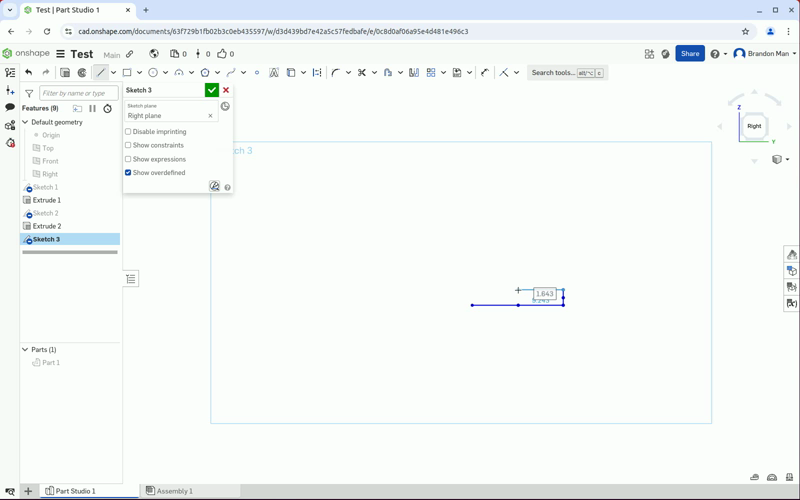
key_down(shift)
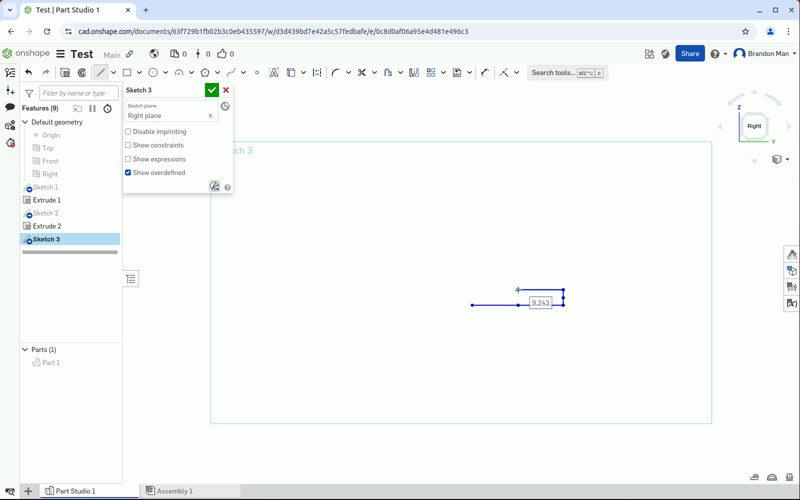
mouse_move(548, 289)
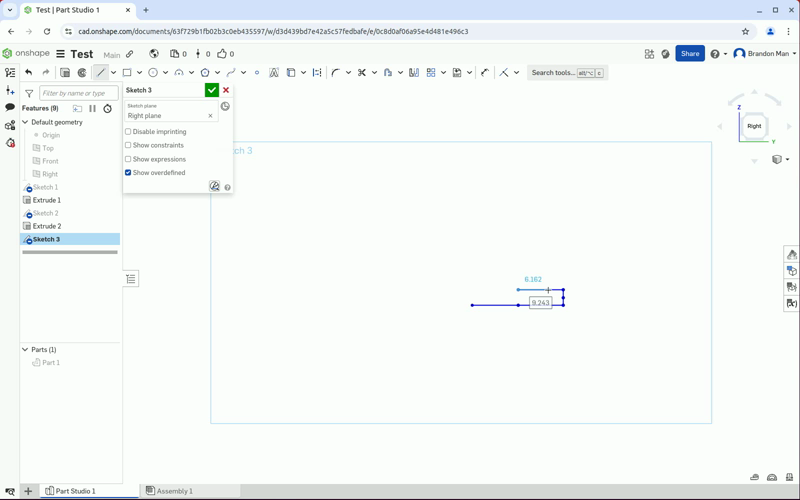
mouse_move(472, 289)
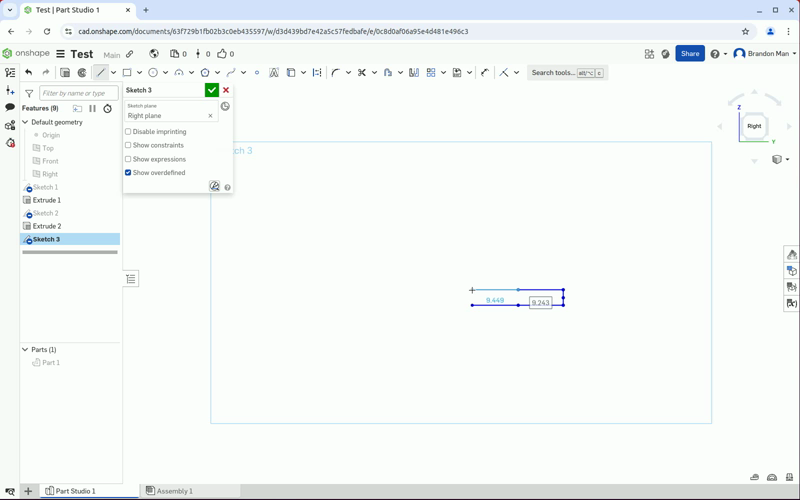
click(472, 289)
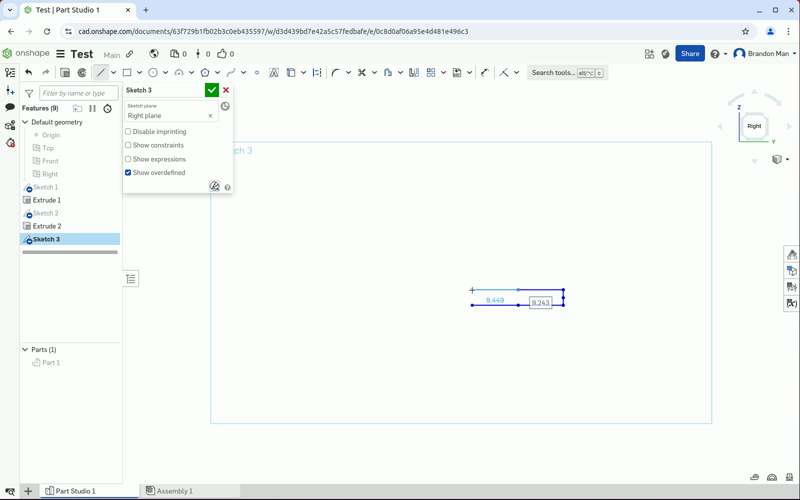
key_up(shift)
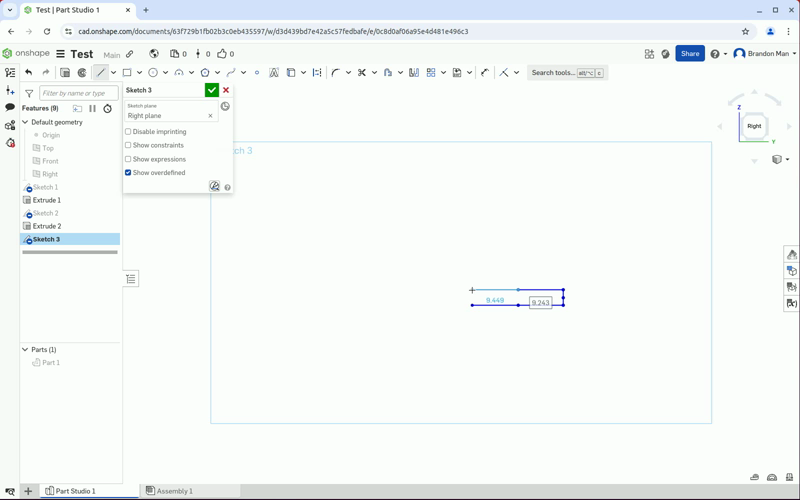
key_down(shift)
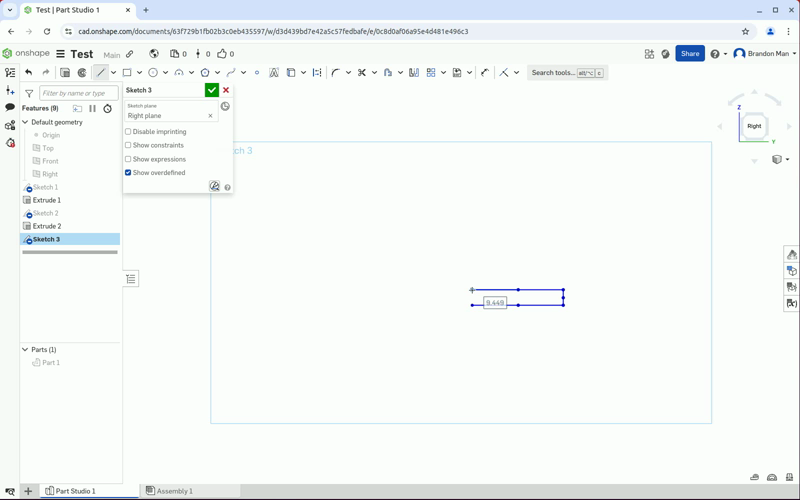
mouse_move(502, 289)
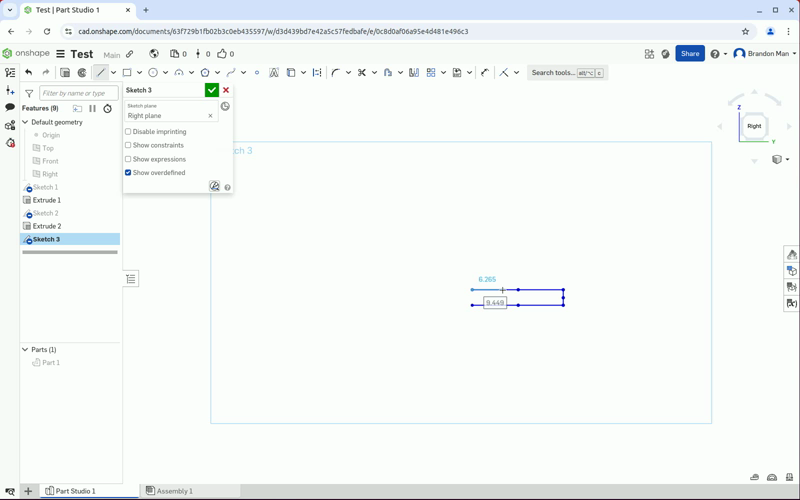
mouse_move(472, 297)
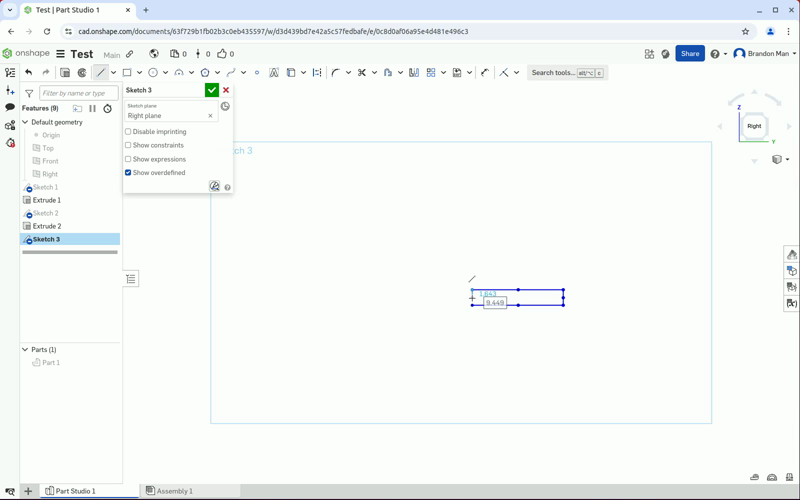
click(472, 297)
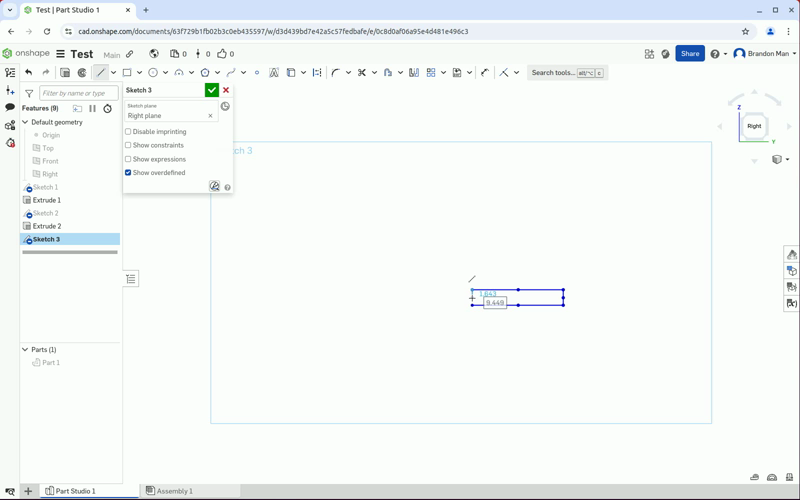
key_up(shift)
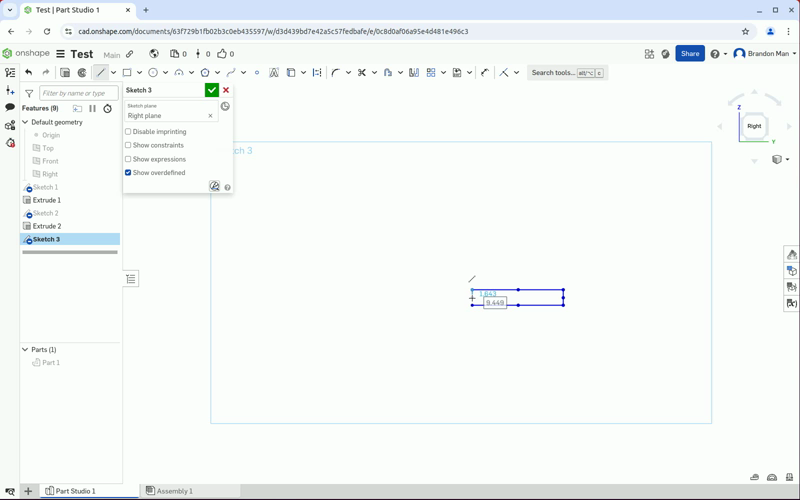
mouse_move(502, 297)
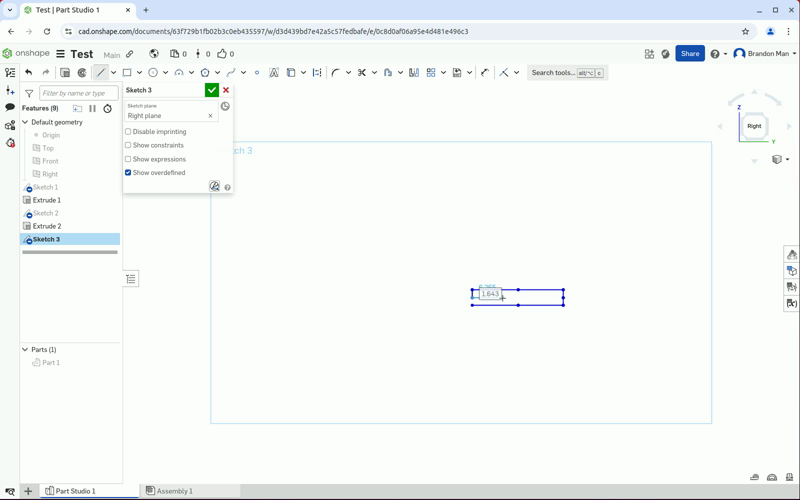
key_down(shift)
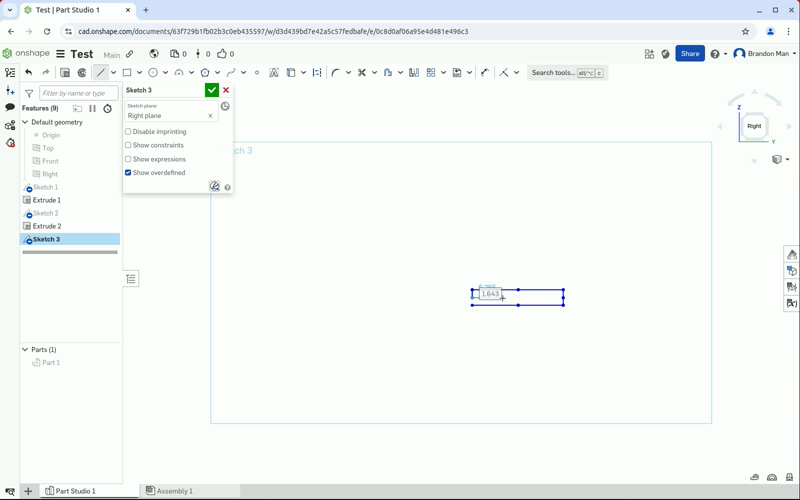
mouse_move(472, 305)
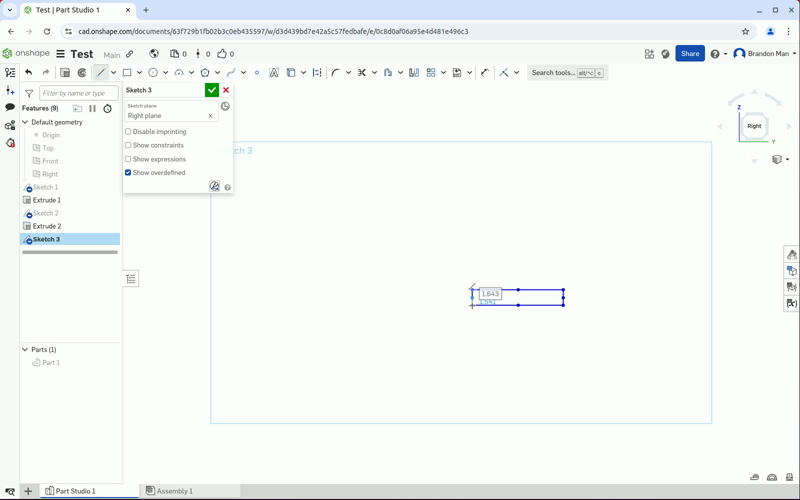
key_up(shift)
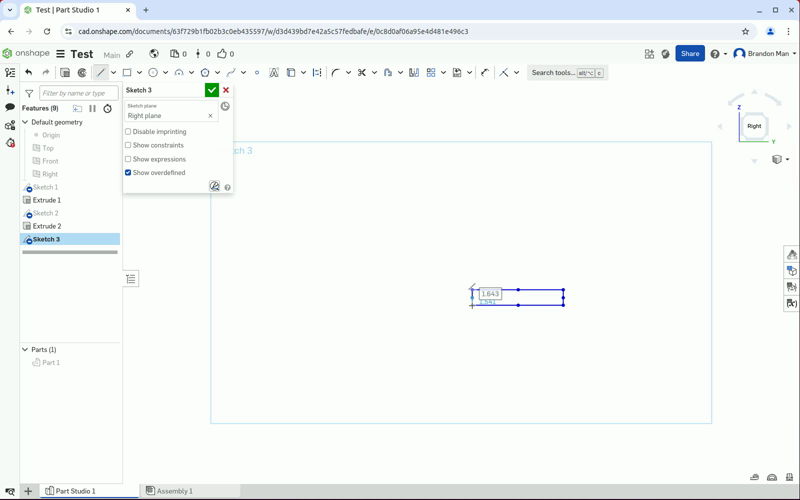
click(472, 305)
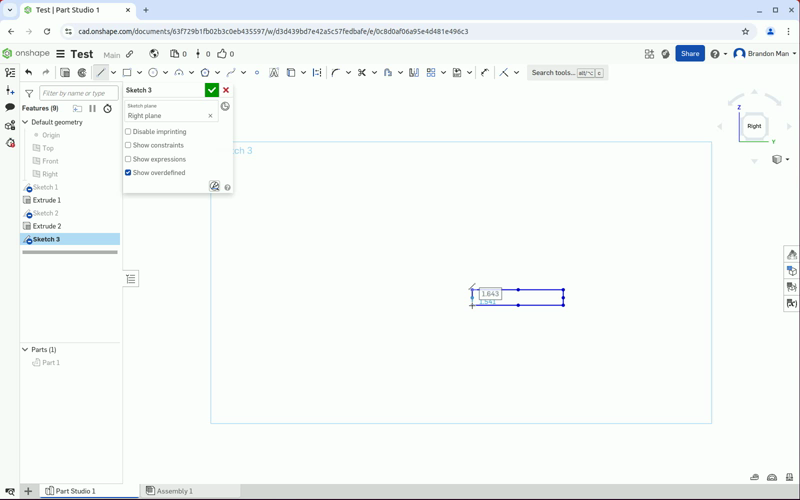
key(esc)
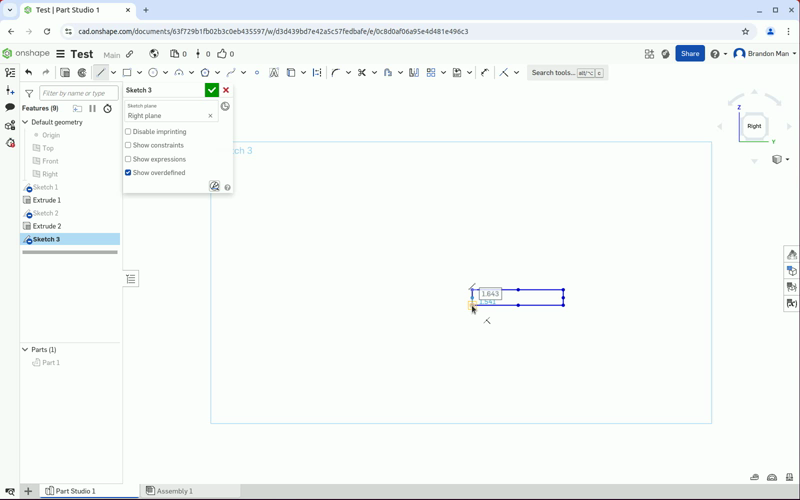
mouse_move(476, 302)
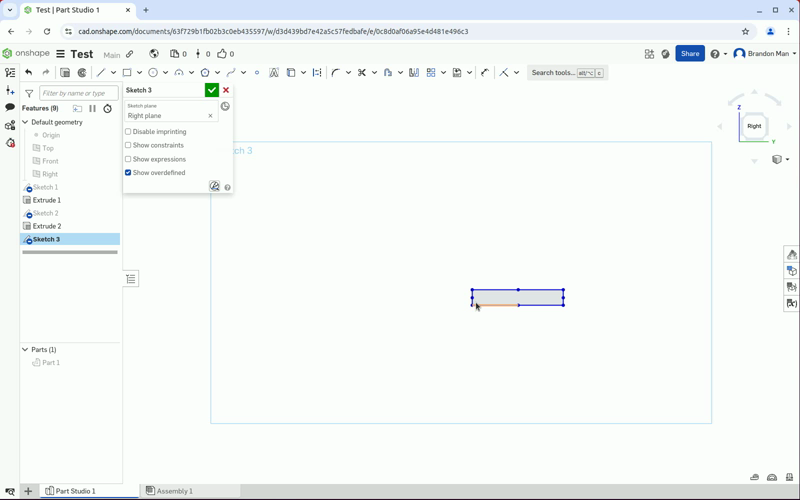
scroll(6)
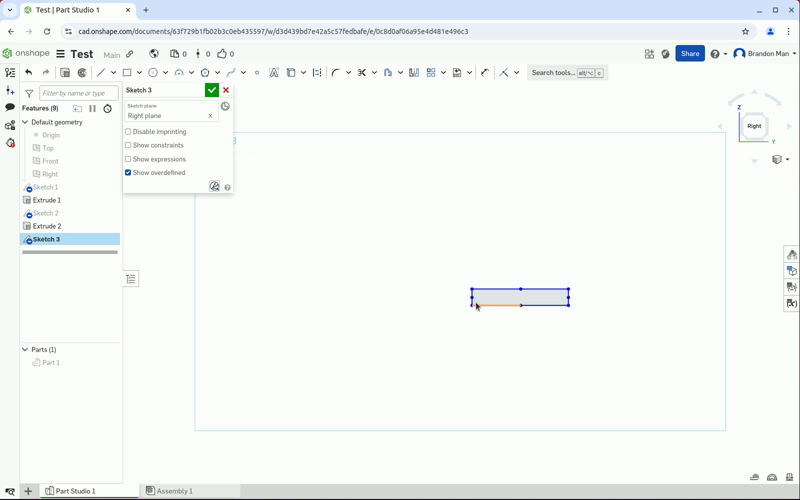
scroll(6)
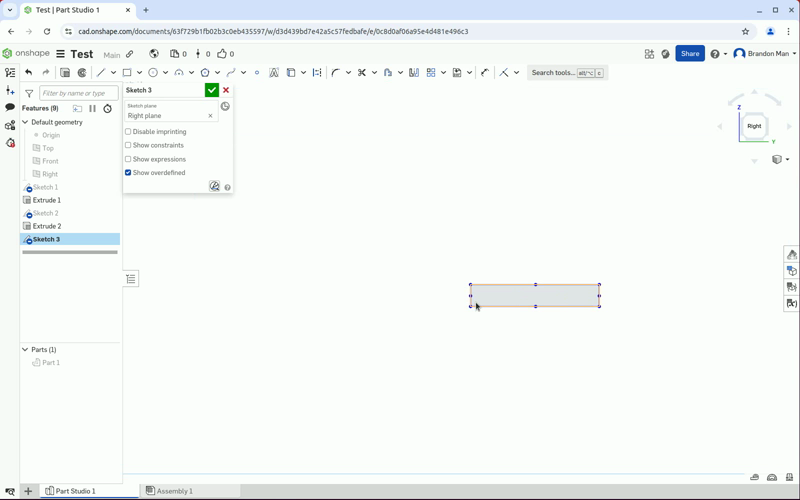
scroll(6)
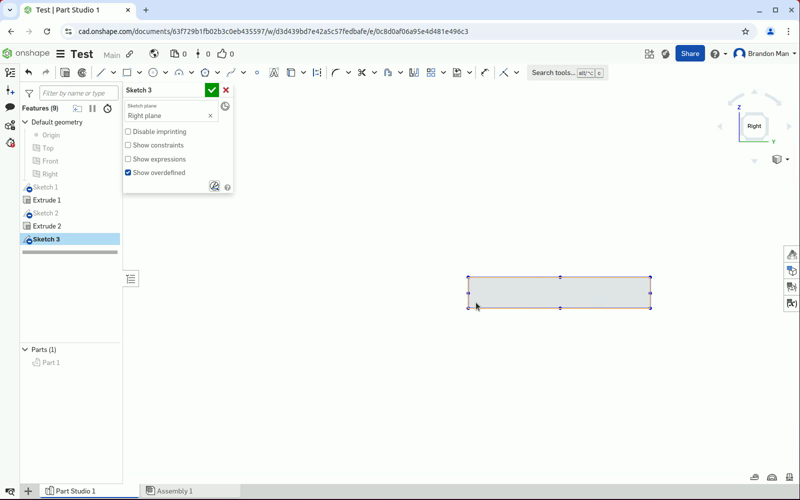
scroll(6)
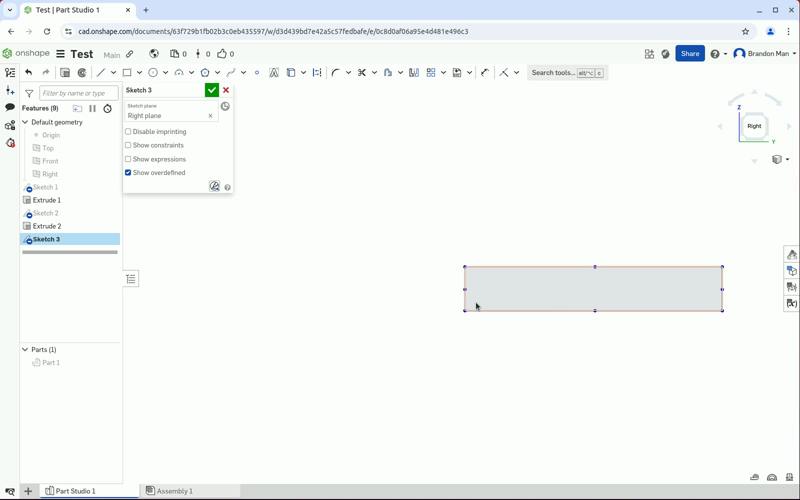
scroll(6)
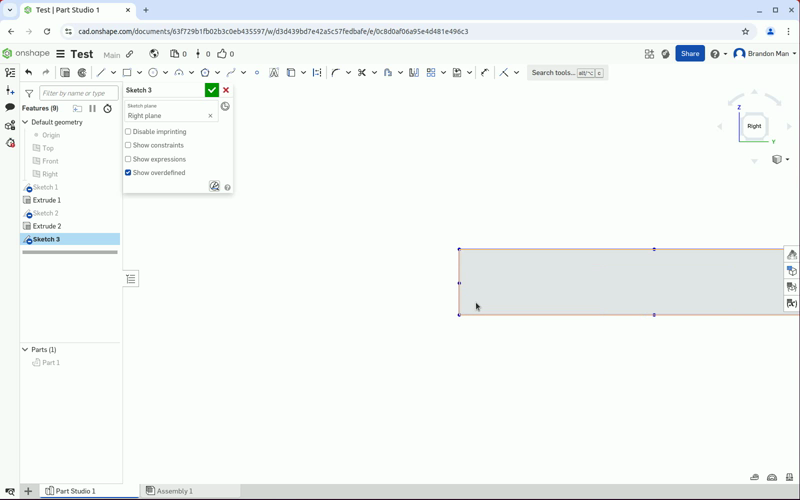
scroll(6)
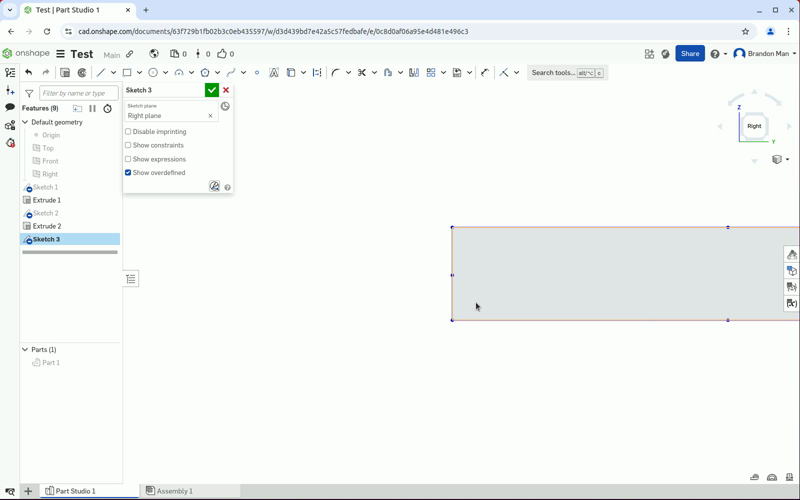
scroll(6)
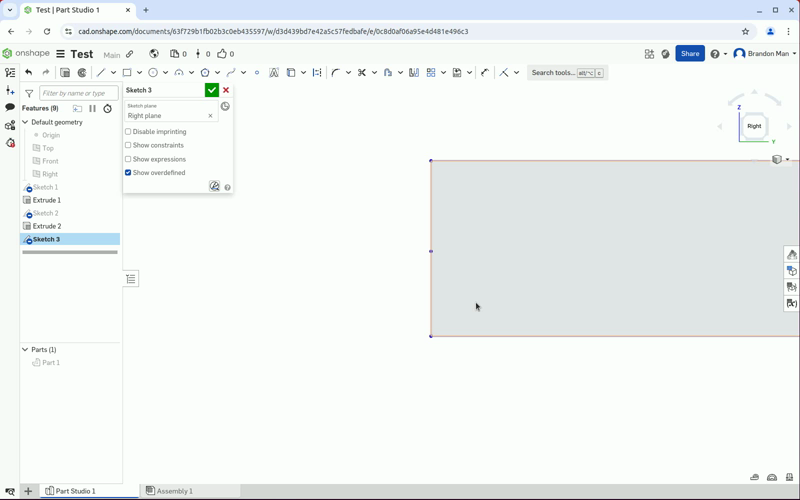
click(476, 302)
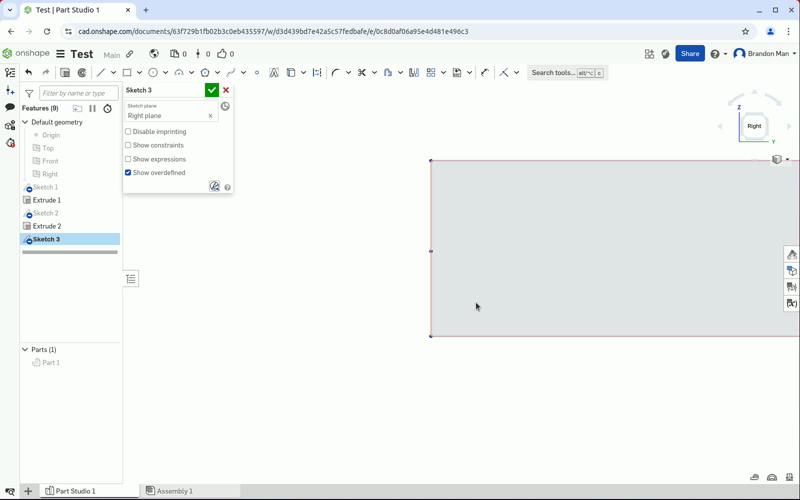
scroll(-6)
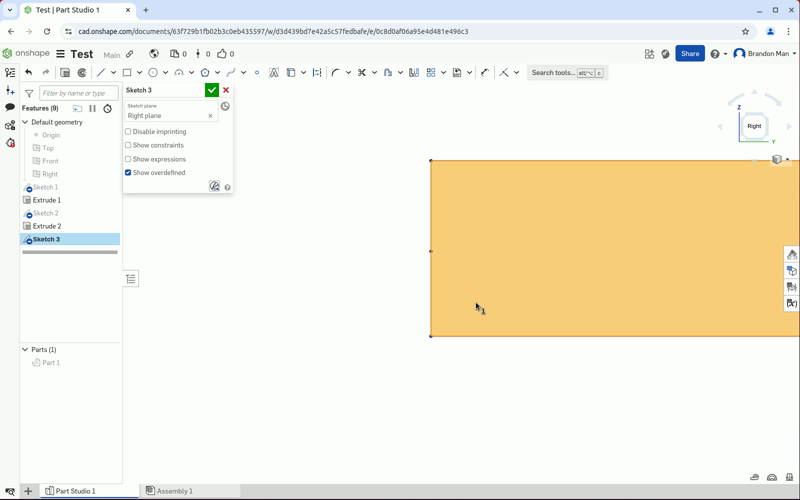
scroll(-6)
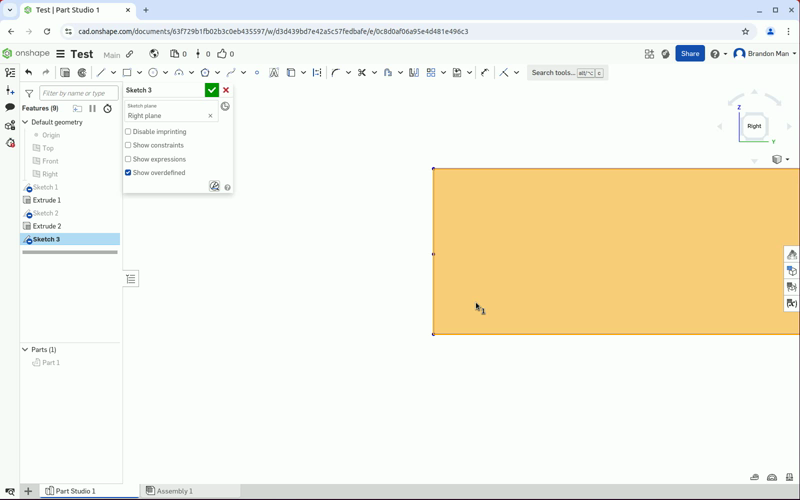
scroll(-6)
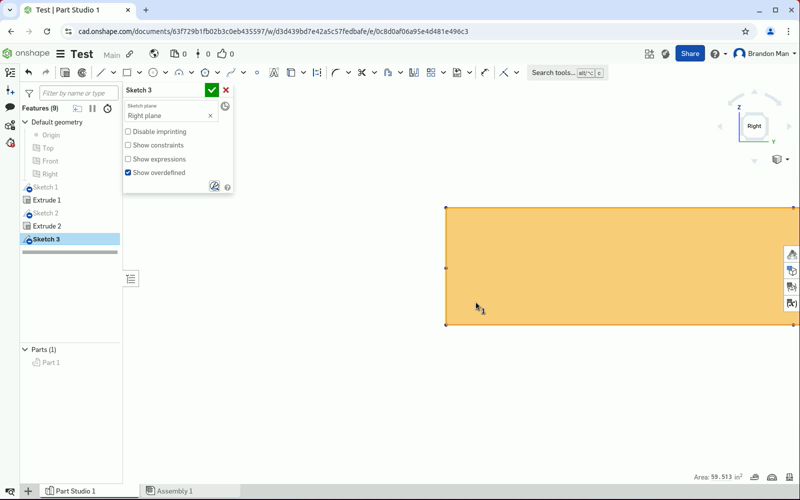
scroll(-6)
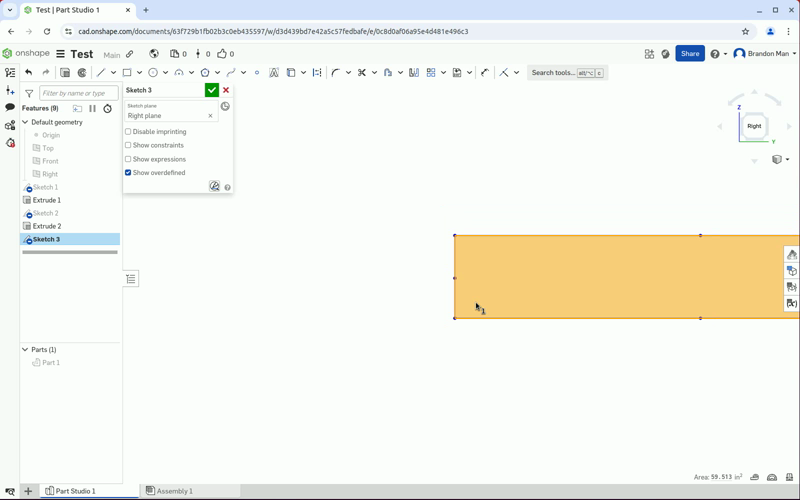
scroll(-6)
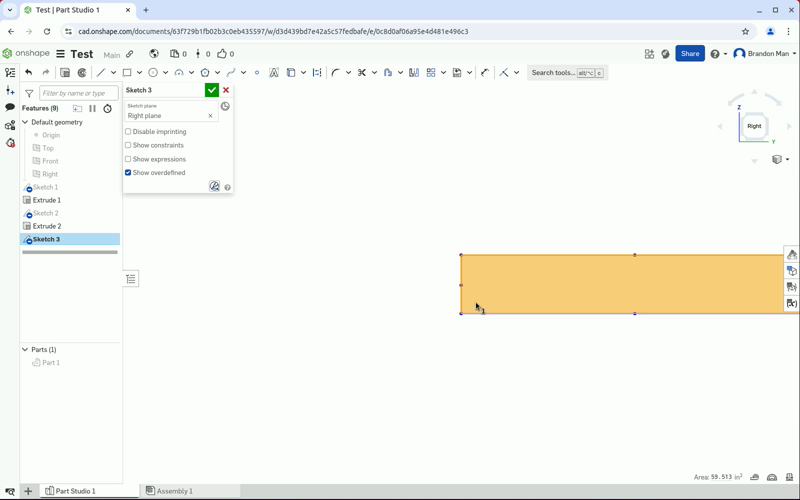
scroll(-6)
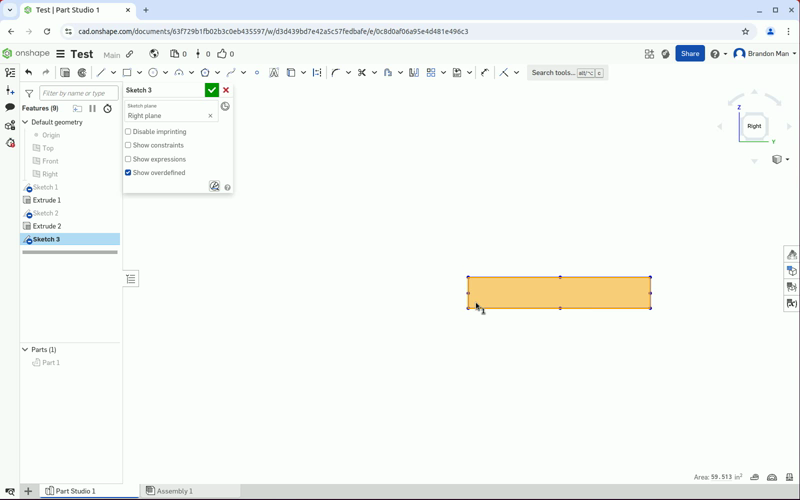
scroll(-6)
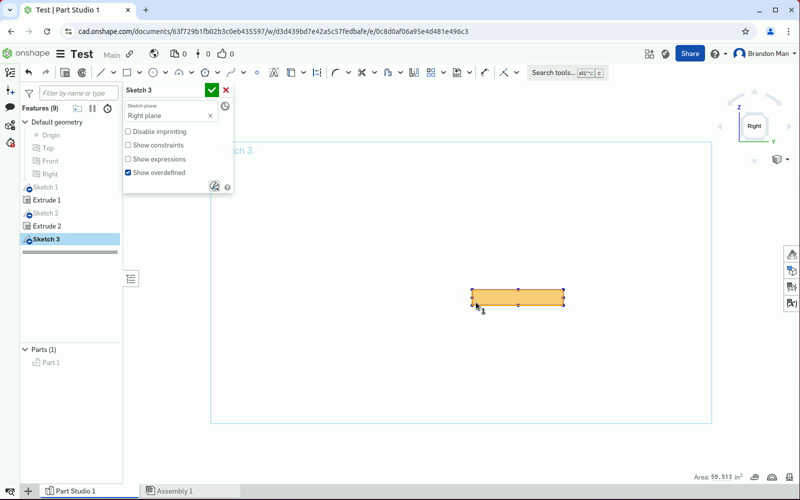
mouse_move(73, 352)
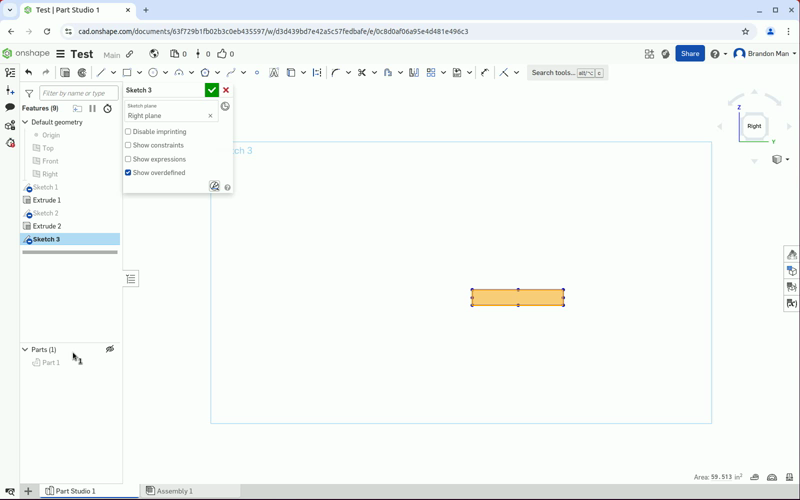
key(shift+y)
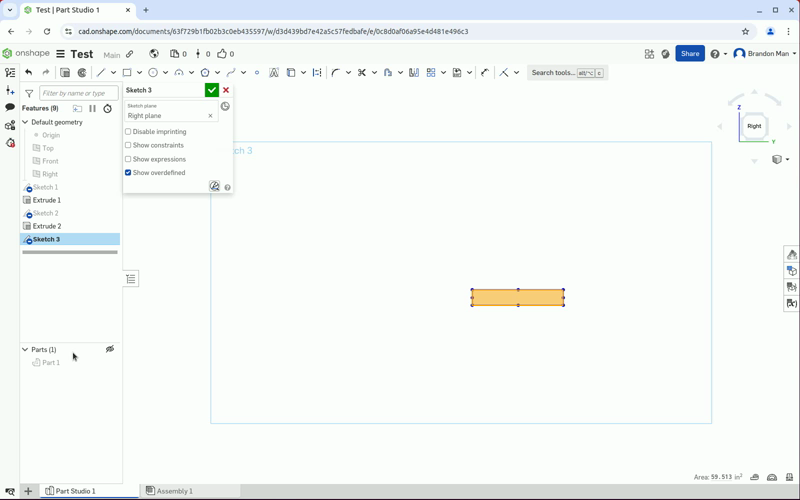
key(shift+e)
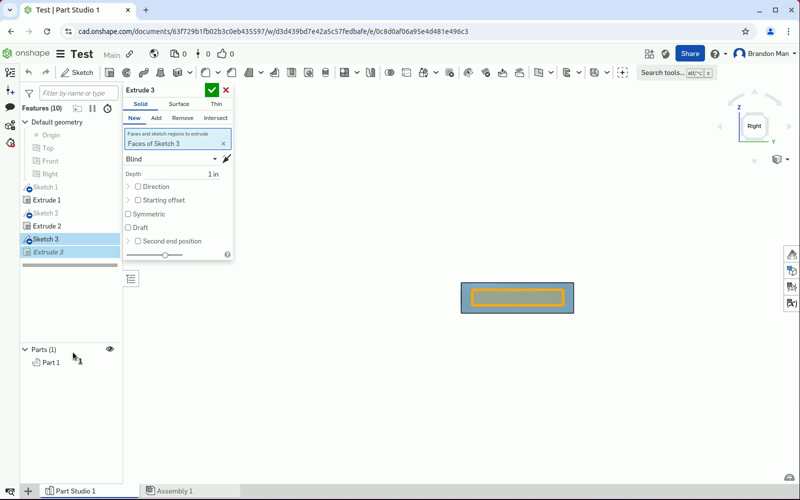
mouse_move(143, 106)
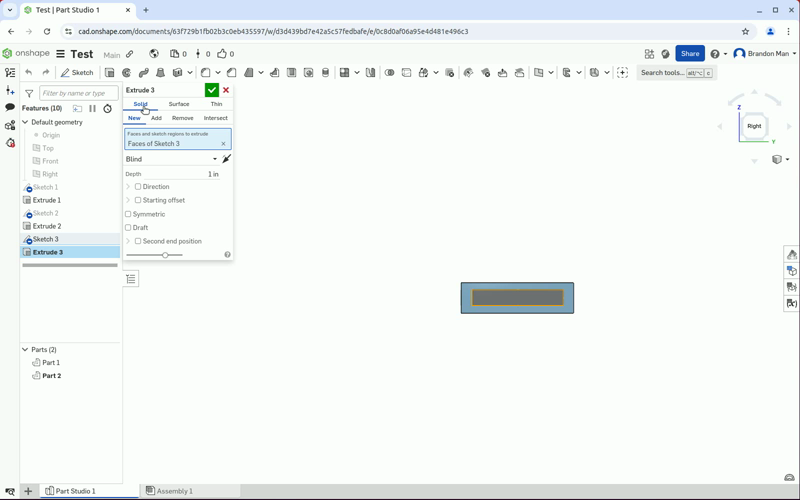
click(143, 106)
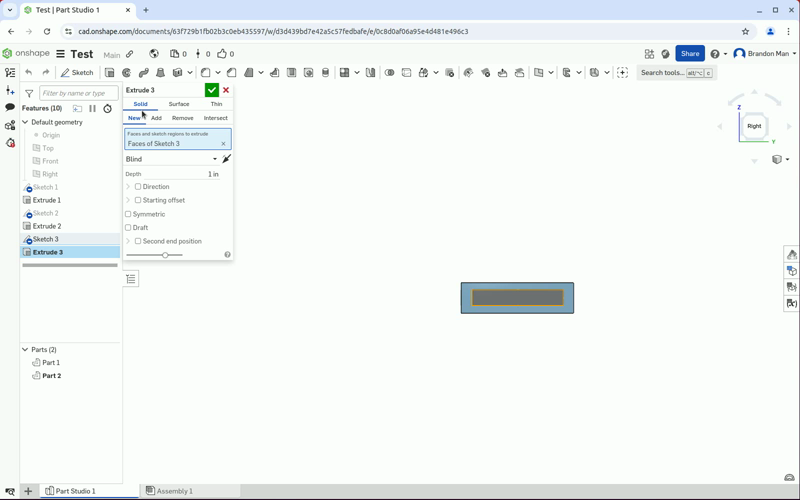
mouse_move(137, 120)
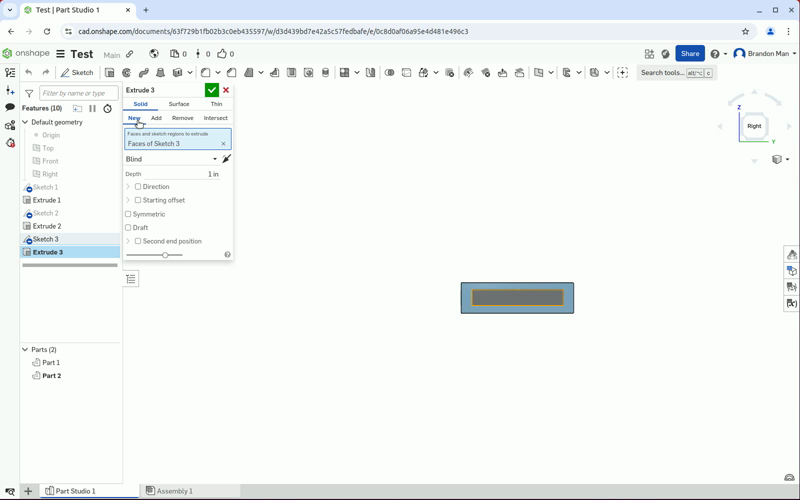
click(137, 120)
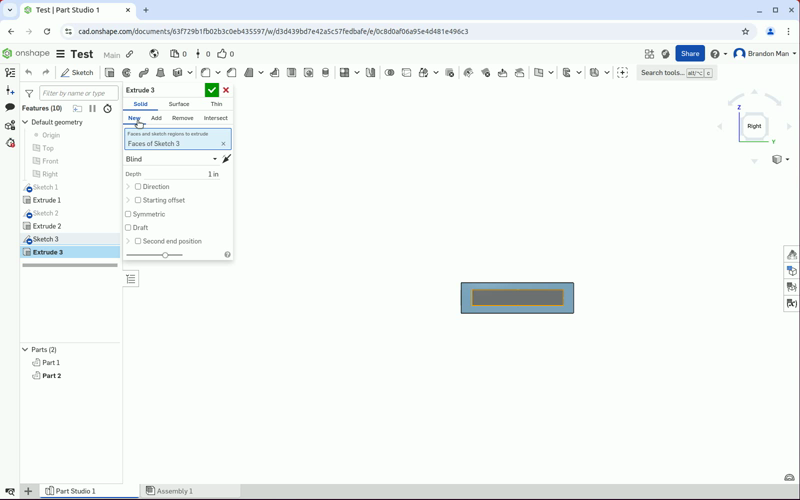
key(tab, 4)
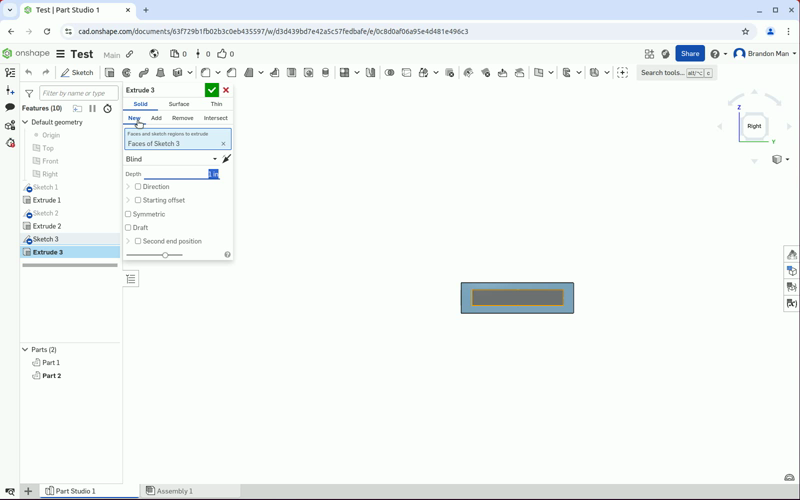
text(3.129)
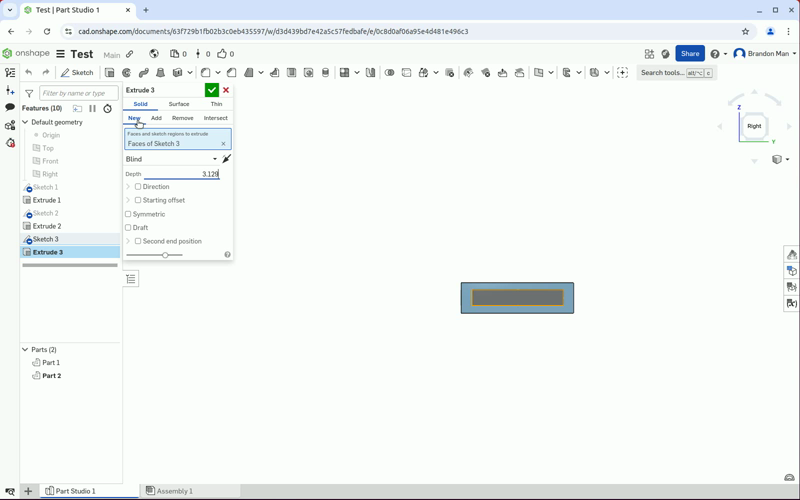
key(enter)
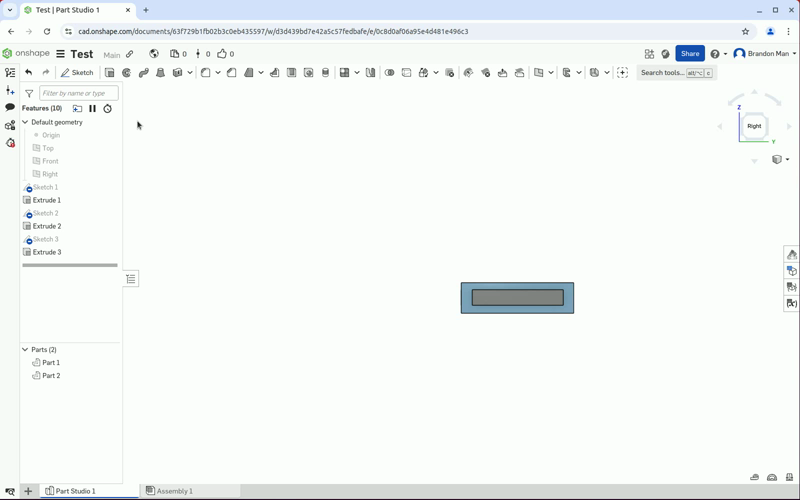
key(shift+h)
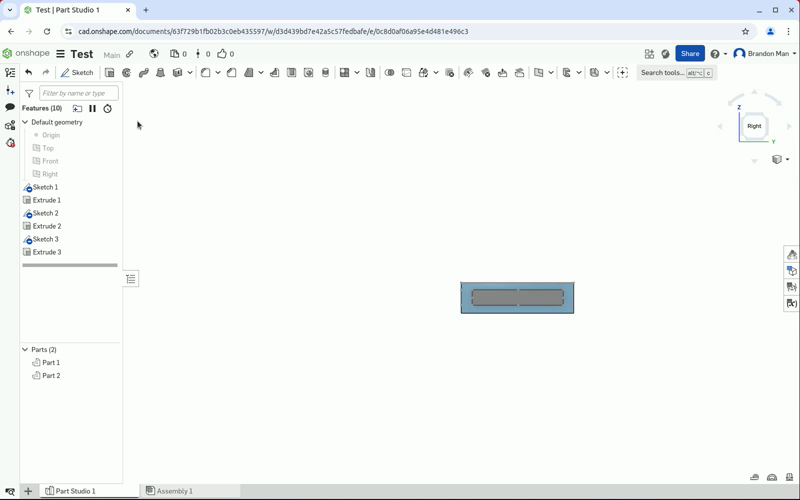
key(shift+h)
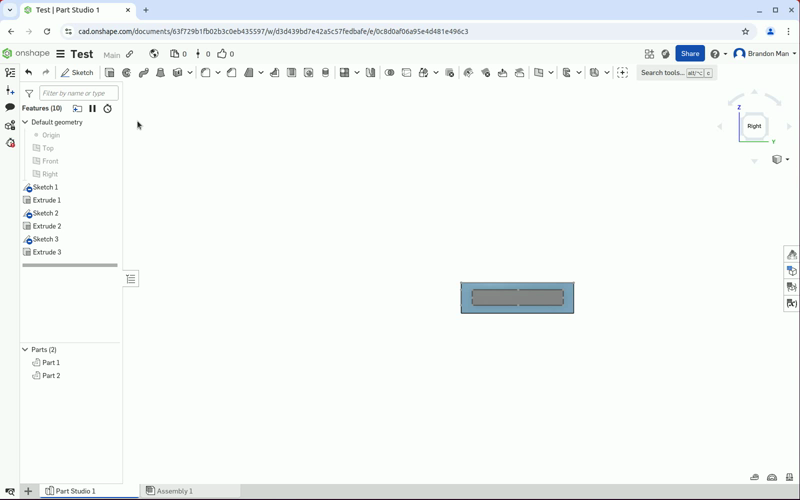
key(shift+7)
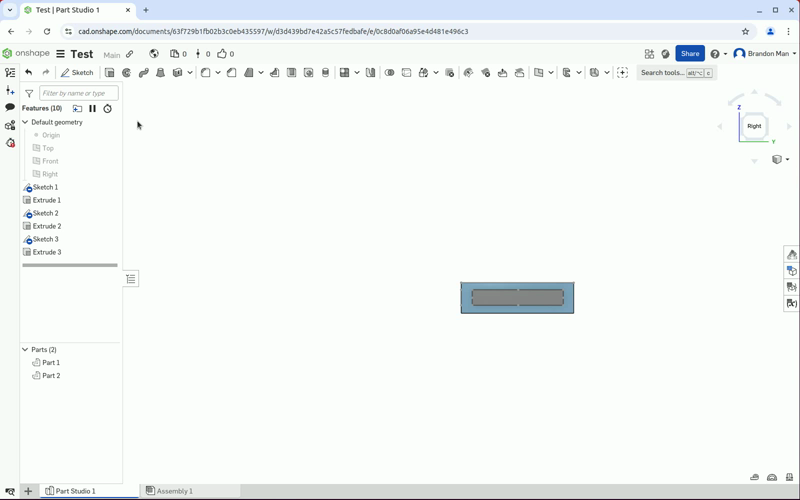
key(right, 2)
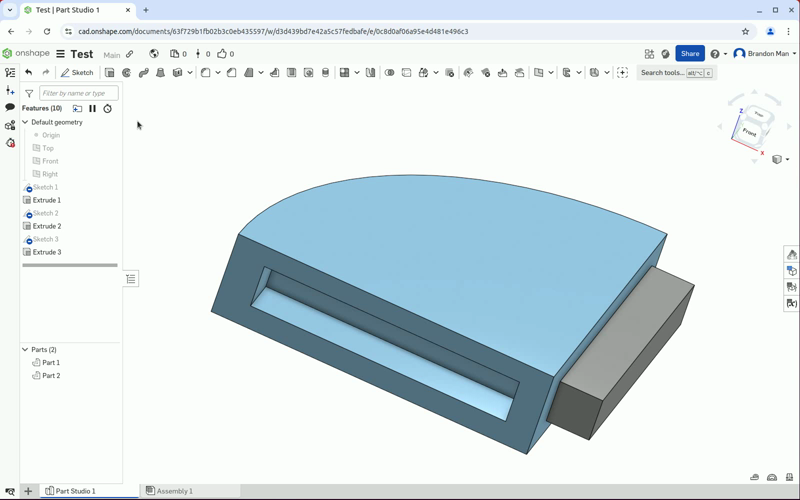
key(down, 2)
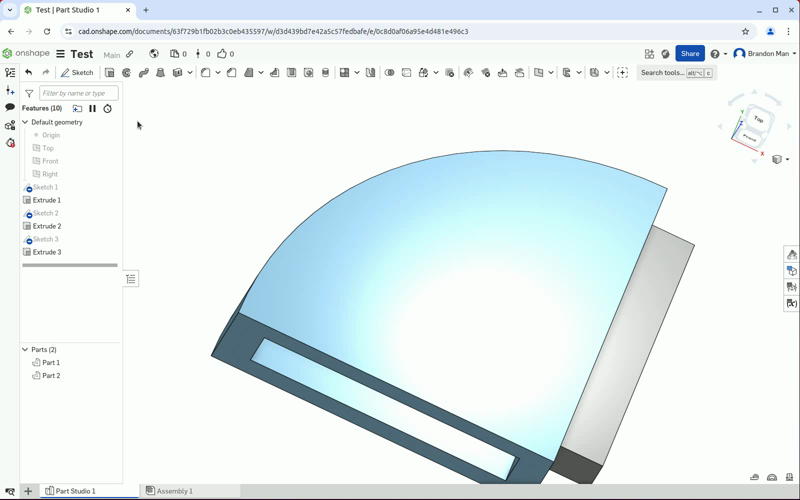
key(up, 2)
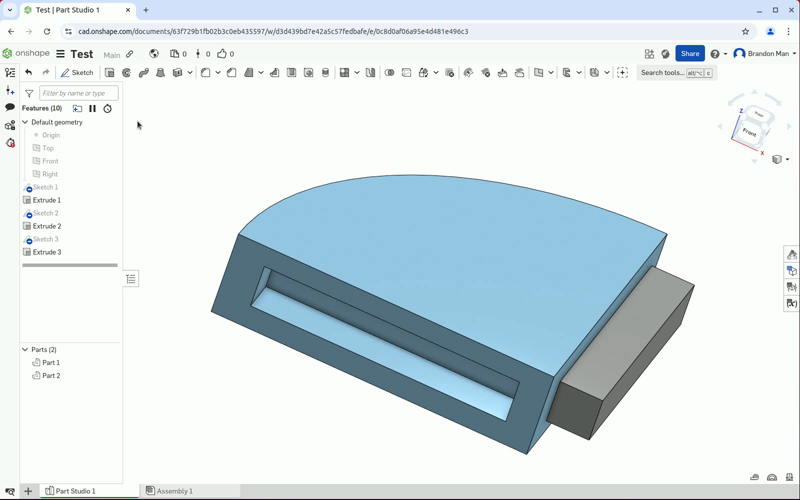
key(left, 2)
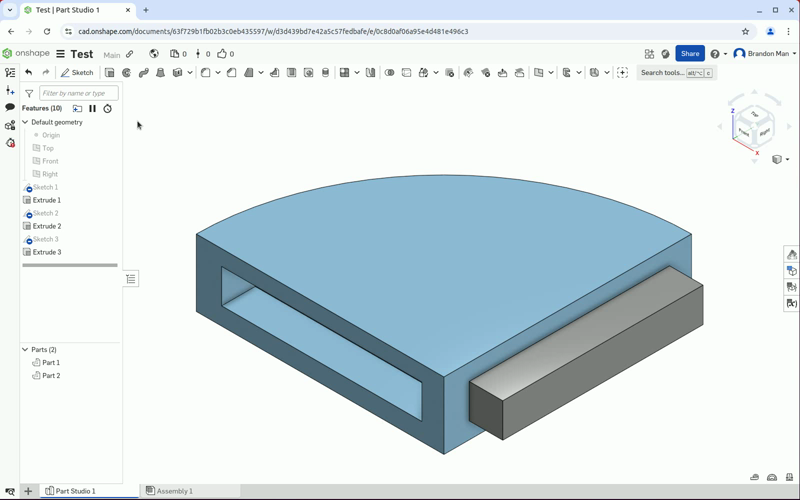
mouse_move(73, 189)
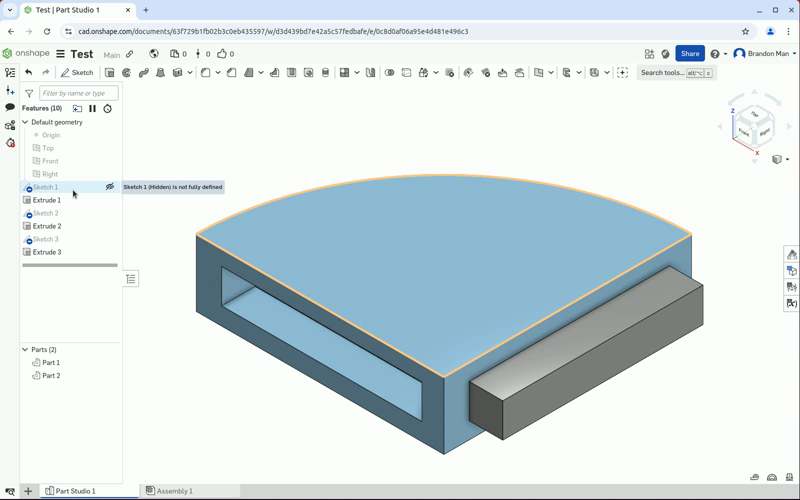
click(73, 189)